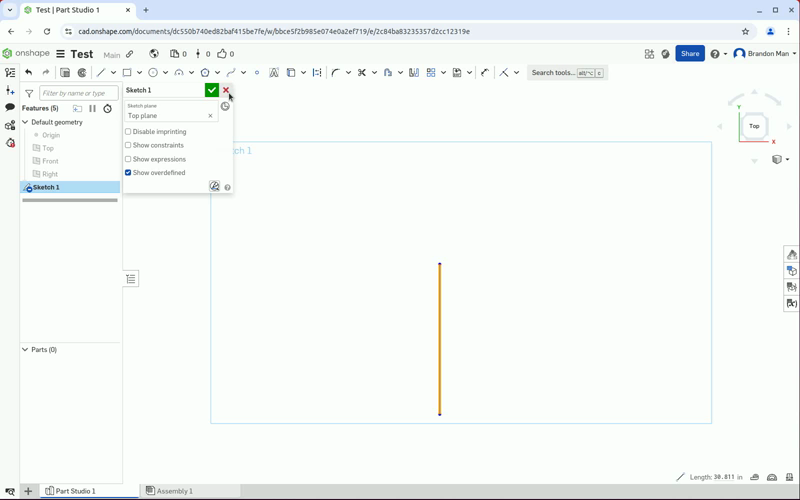
key(shift+h)
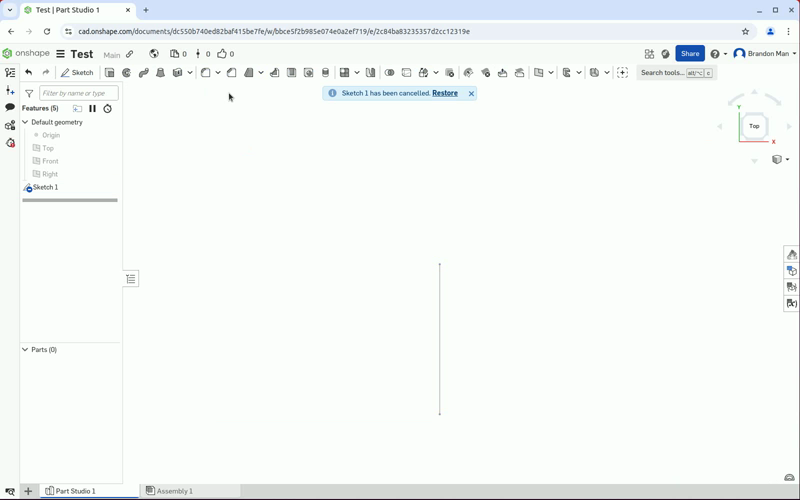
key(shift+s)
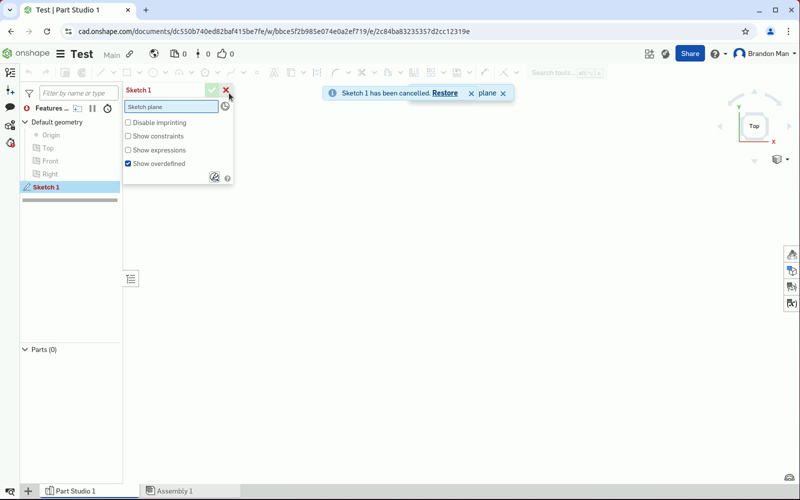
mouse_move(73, 150)
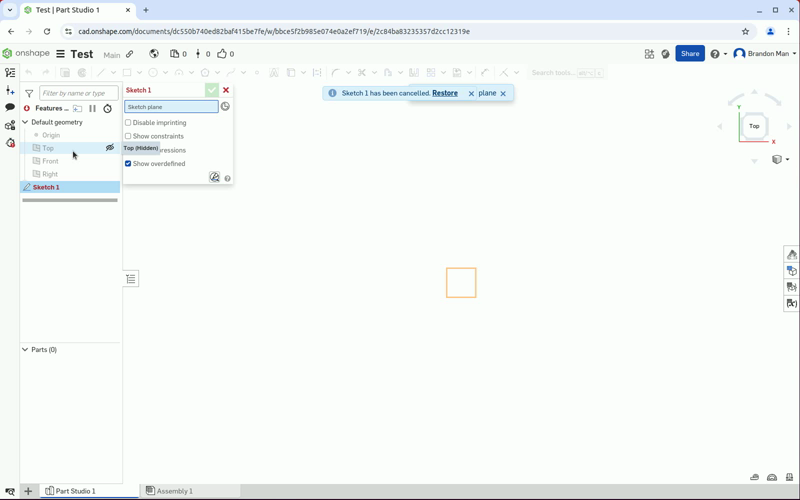
click(73, 150)
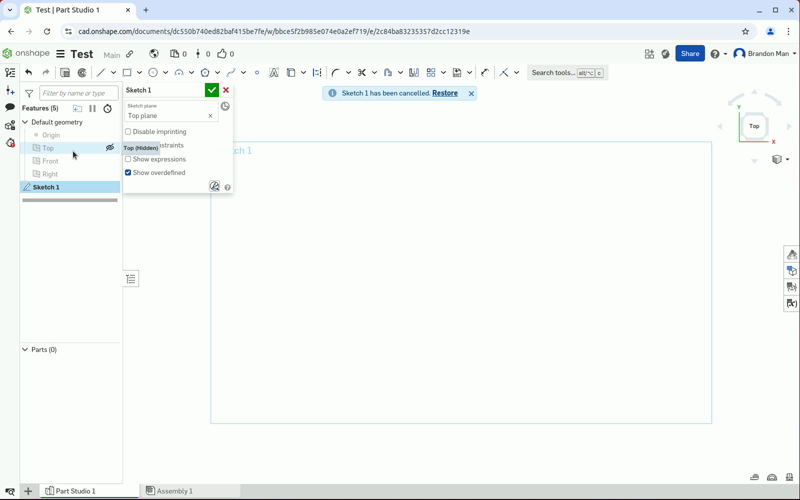
mouse_move(73, 352)
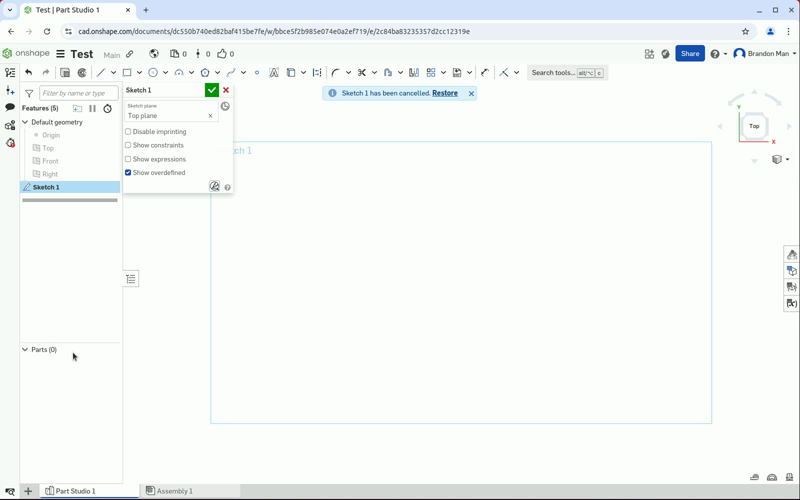
key(y)
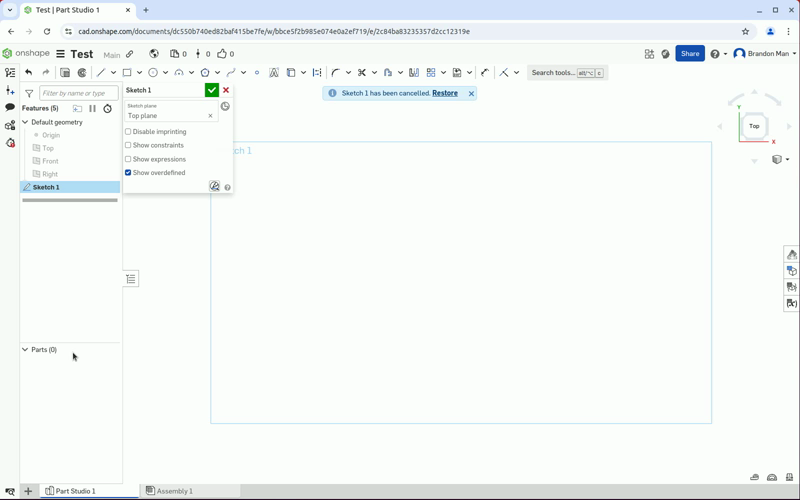
key(a)
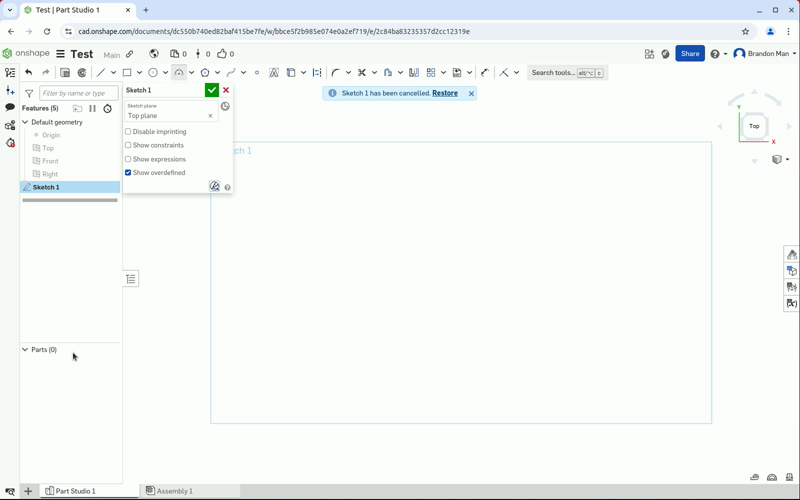
key_down(shift)
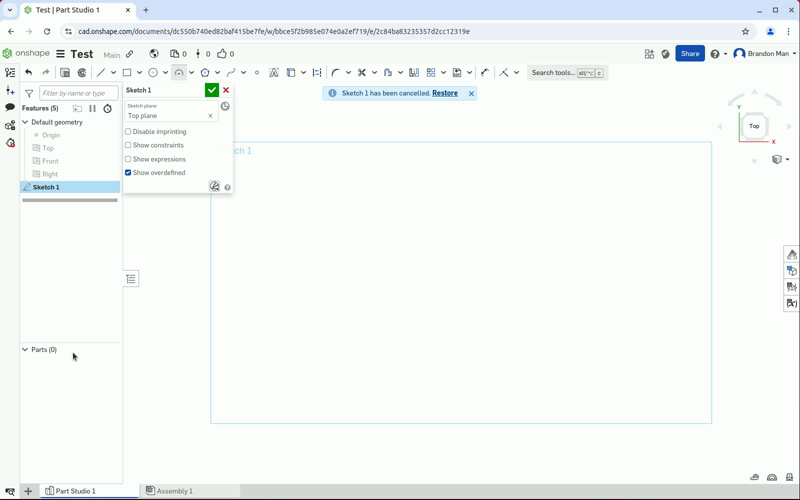
mouse_move(389, 300)
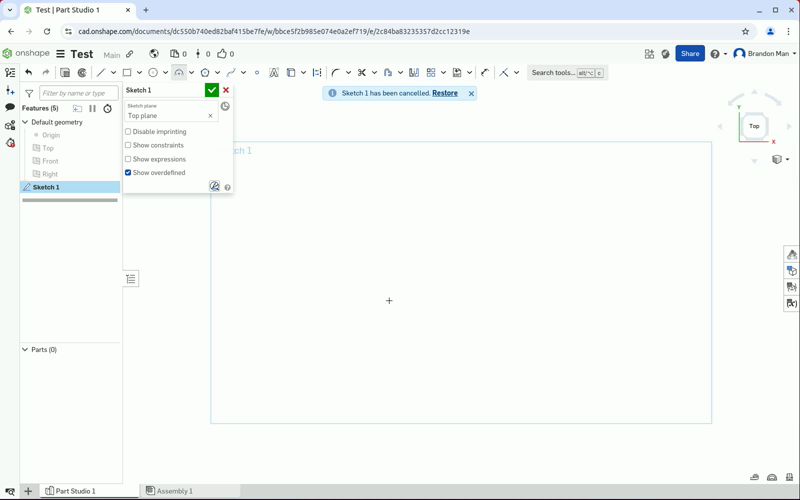
click(389, 300)
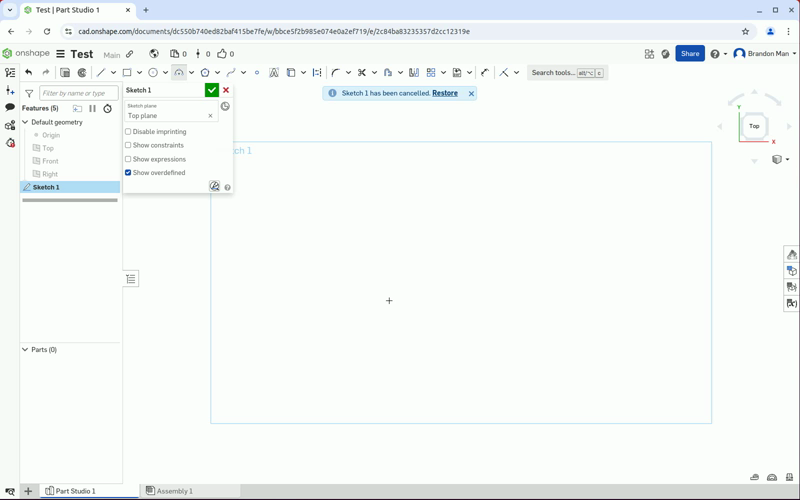
key_up(shift)
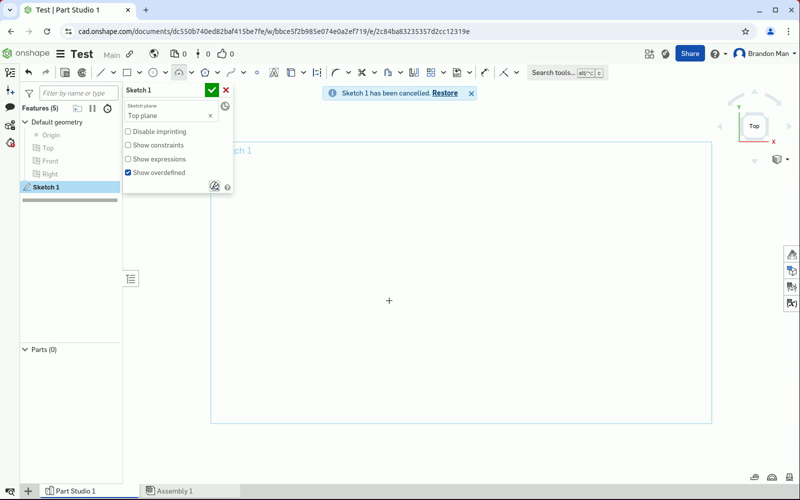
key_down(shift)
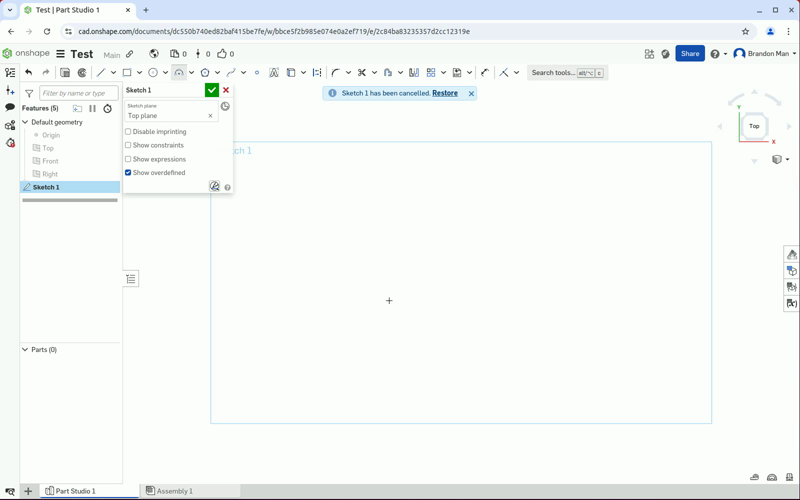
mouse_move(389, 247)
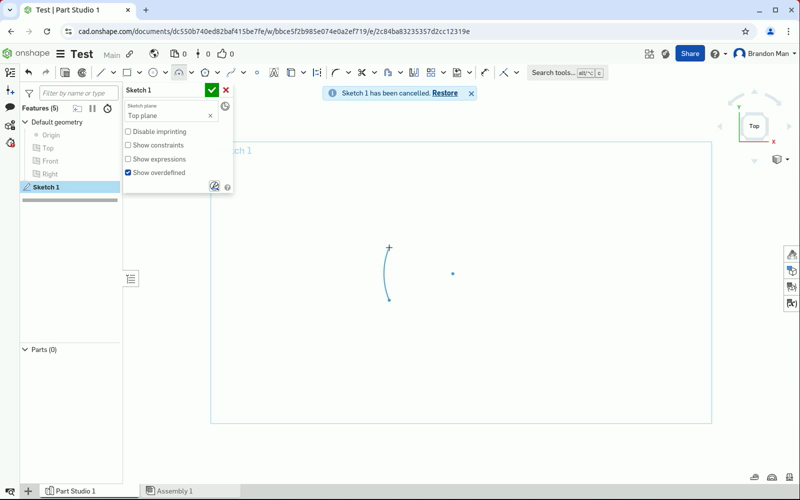
click(389, 247)
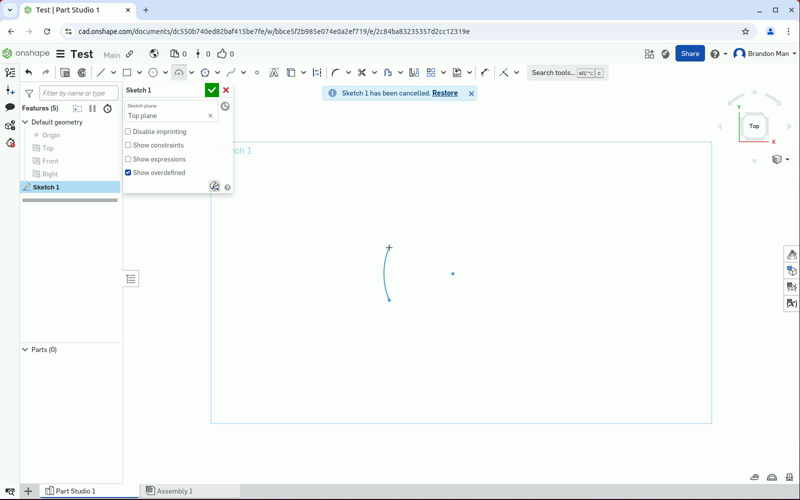
mouse_move(415, 273)
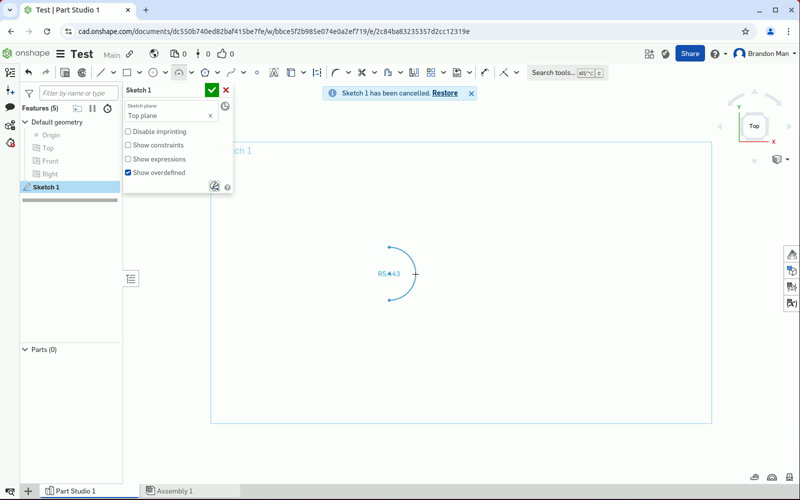
click(415, 273)
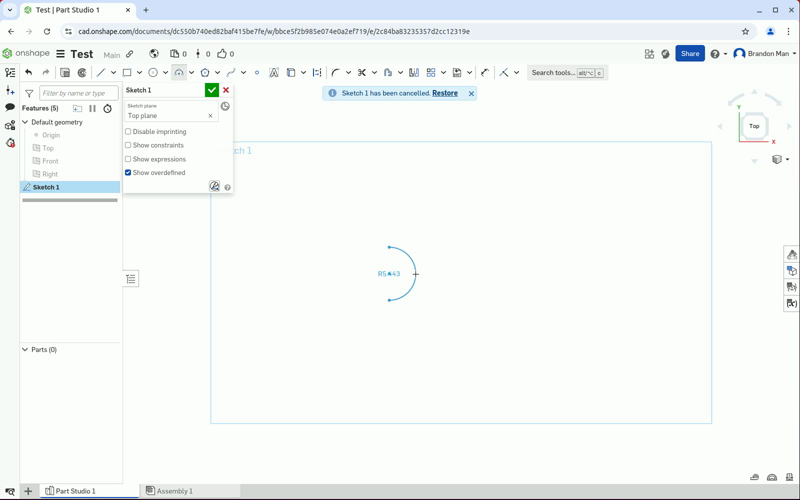
key_up(shift)
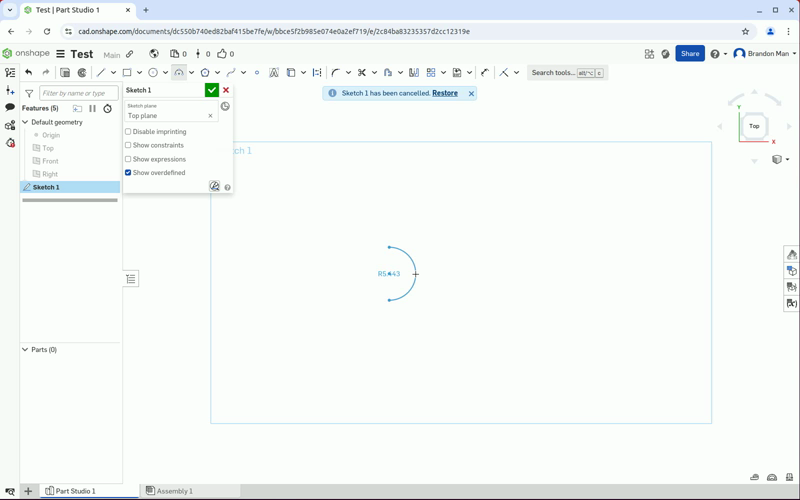
key(esc)
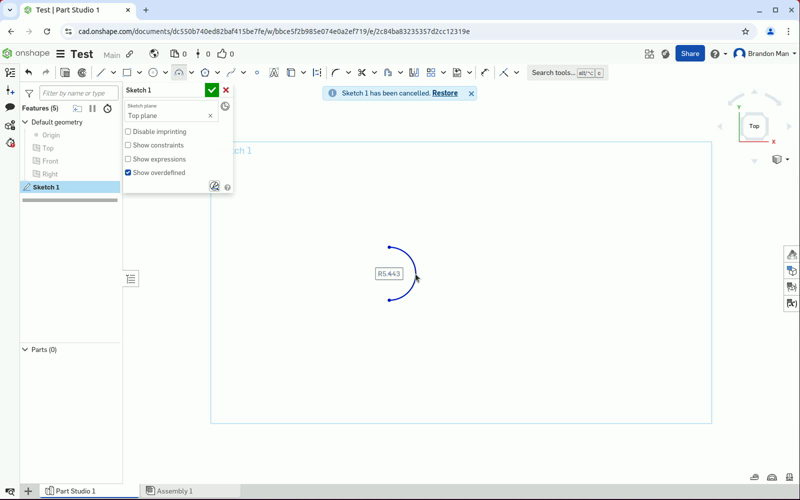
key(l)
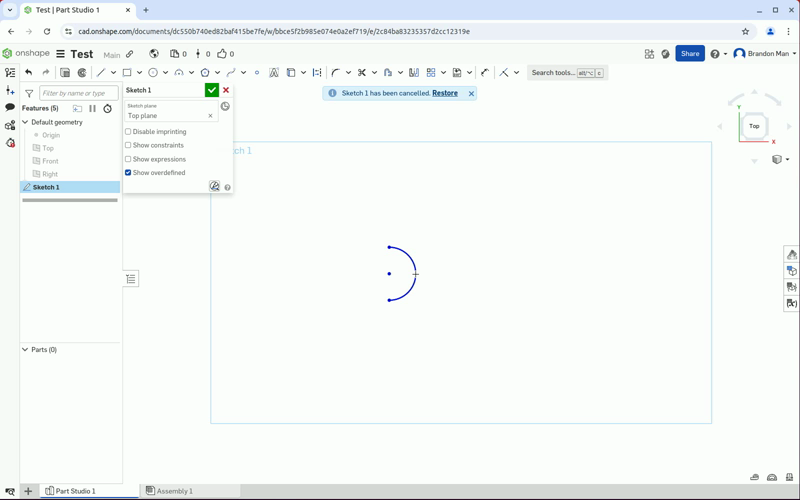
mouse_move(389, 247)
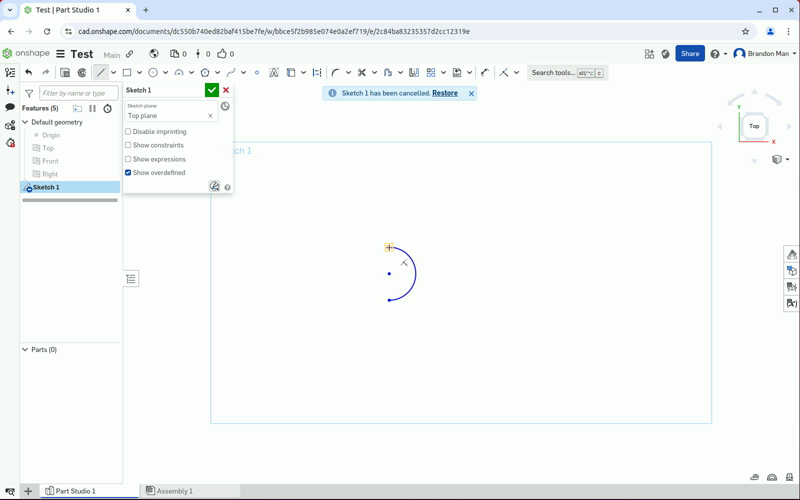
click(389, 247)
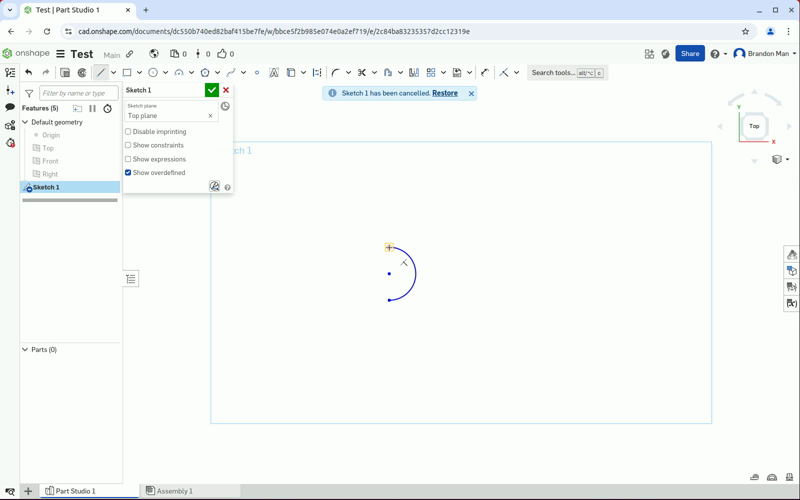
key_down(shift)
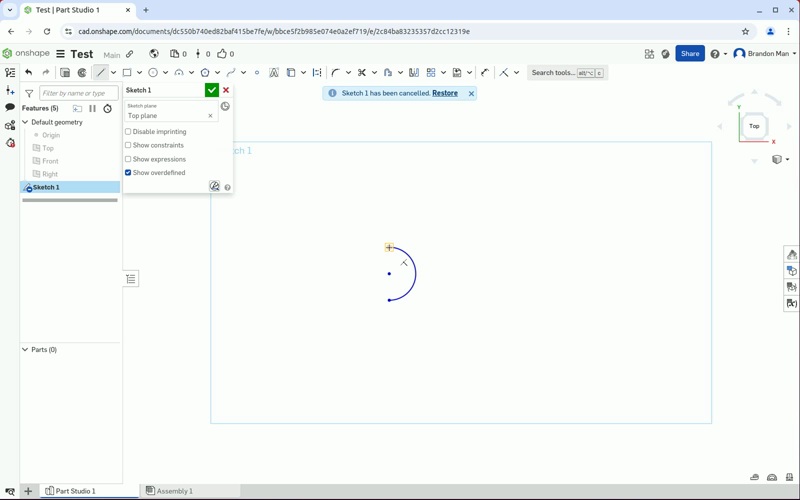
mouse_move(419, 247)
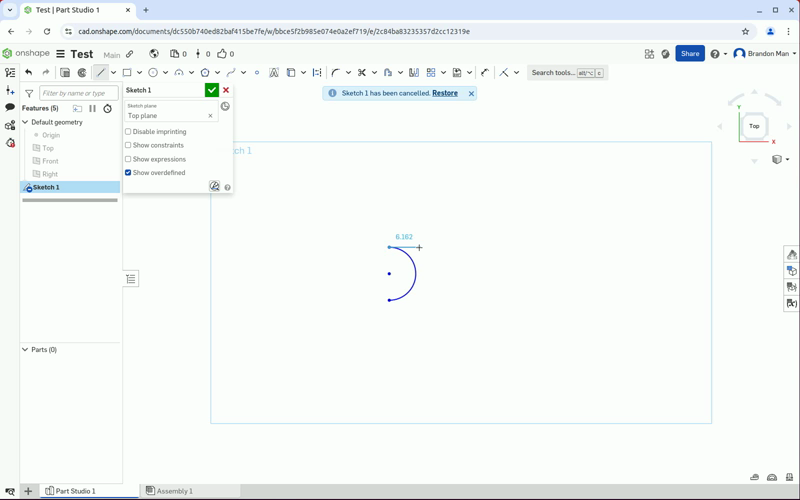
mouse_move(389, 261)
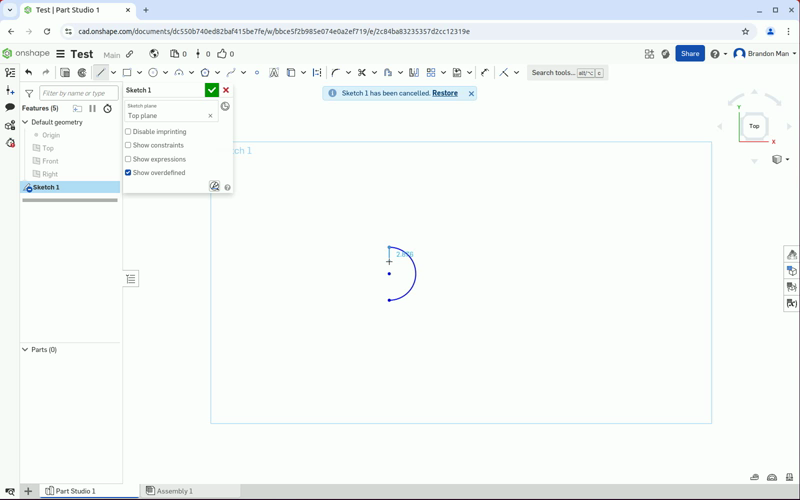
click(389, 261)
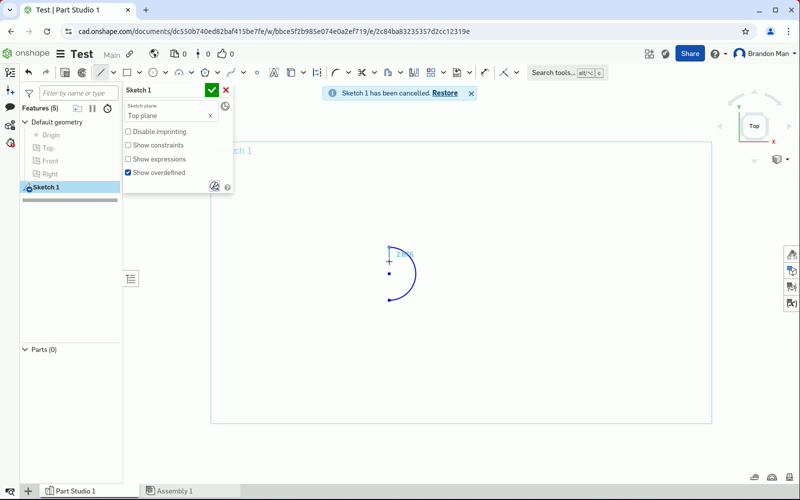
key_up(shift)
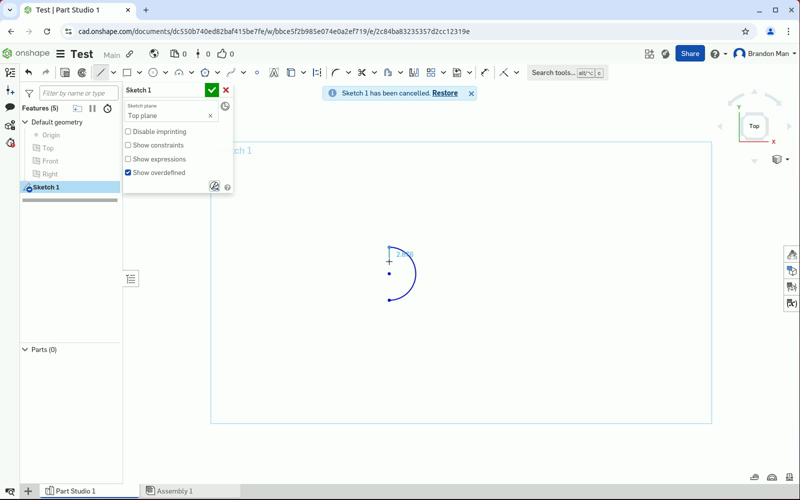
key(esc)
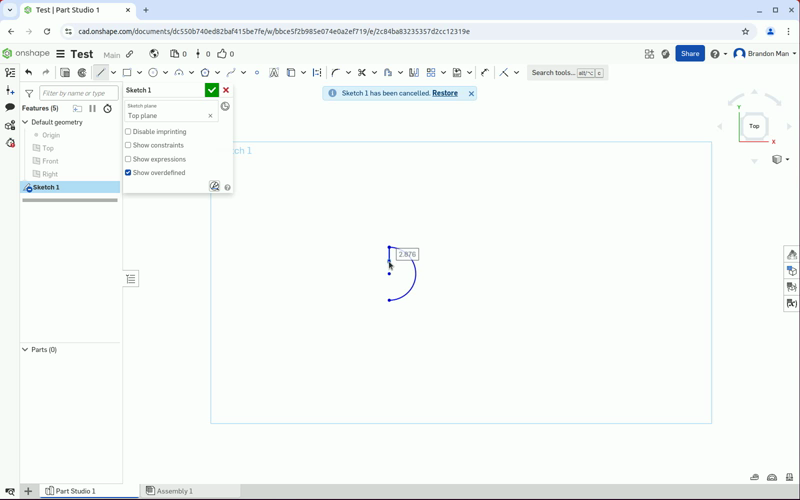
key(a)
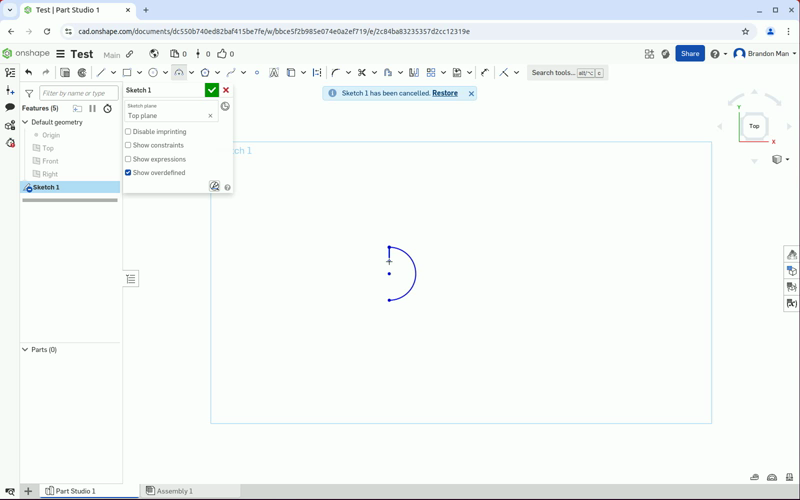
mouse_move(389, 261)
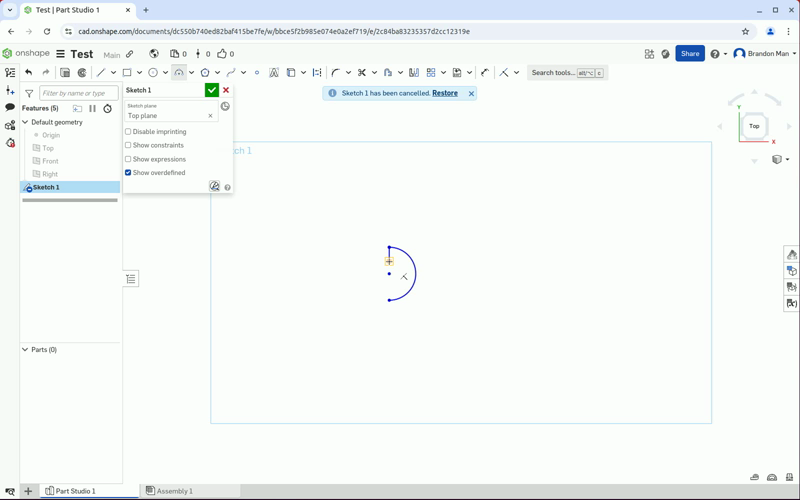
click(389, 261)
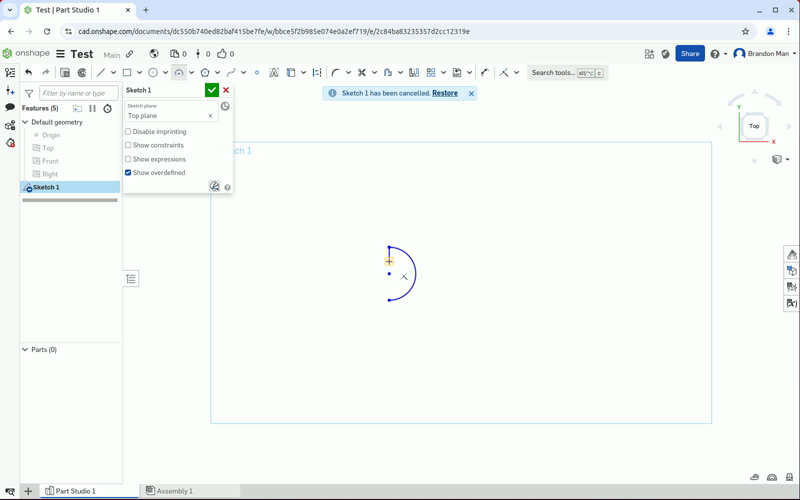
key_down(shift)
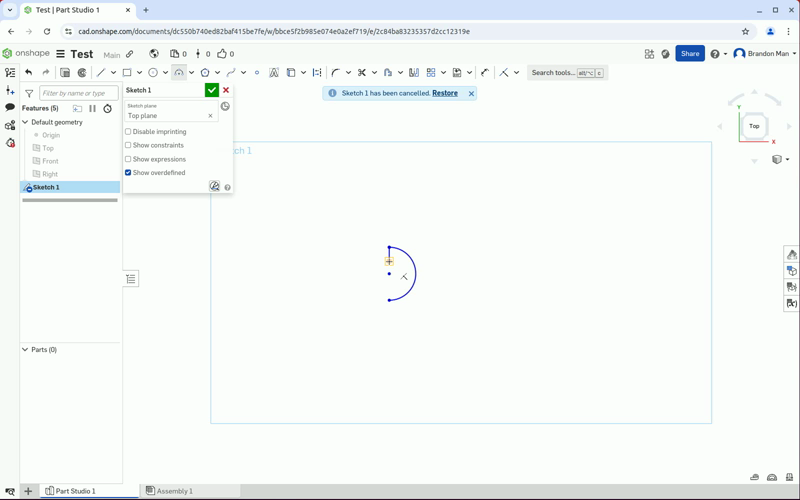
mouse_move(389, 286)
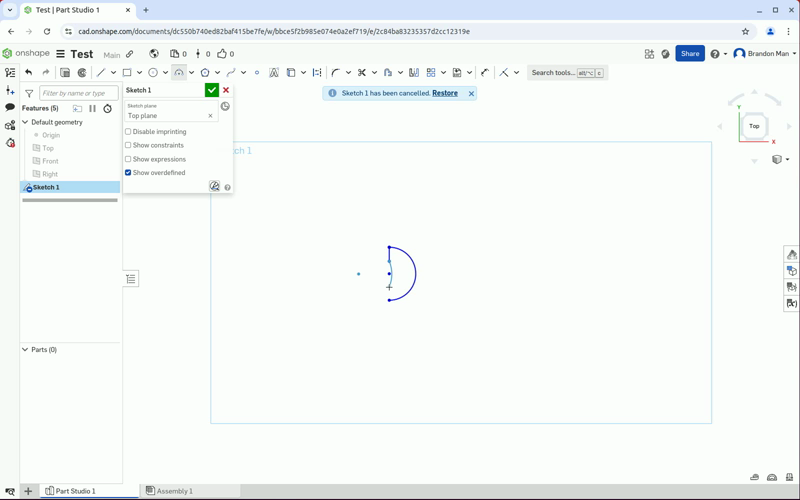
click(389, 286)
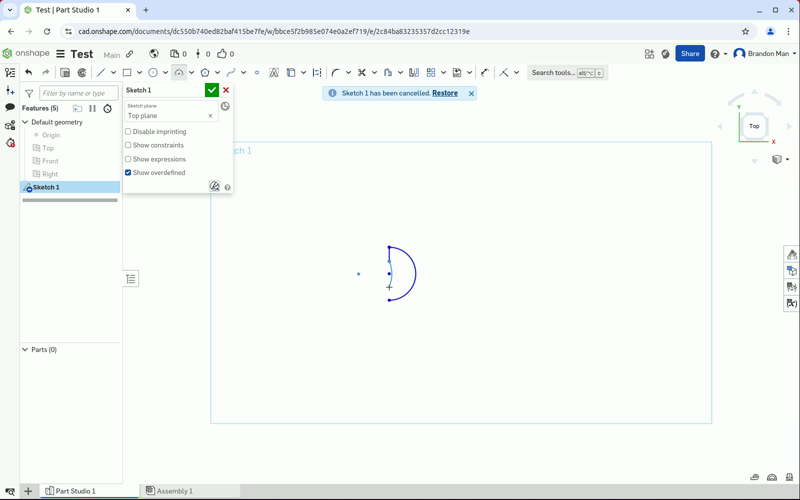
mouse_move(401, 273)
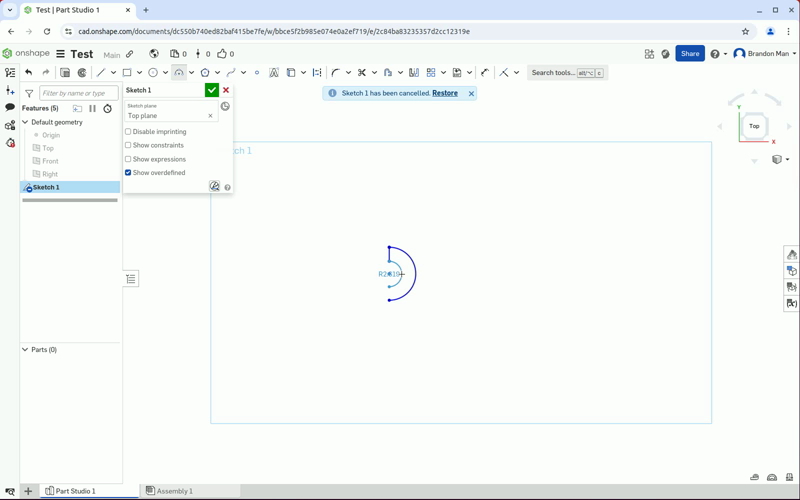
click(401, 273)
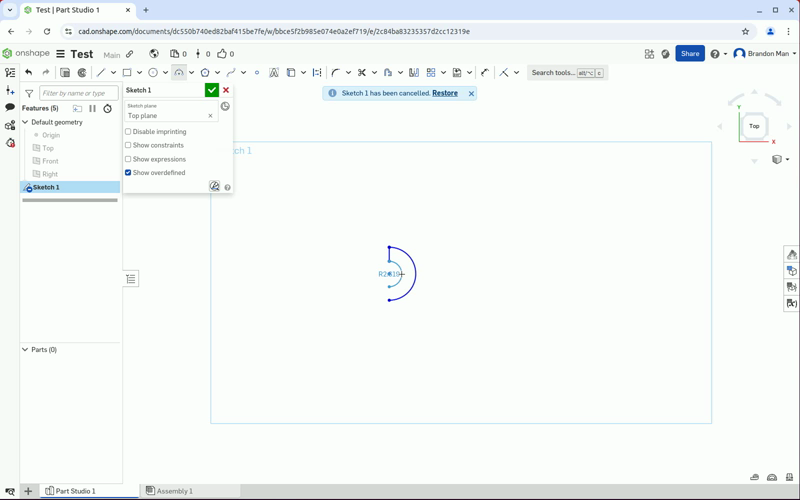
key_up(shift)
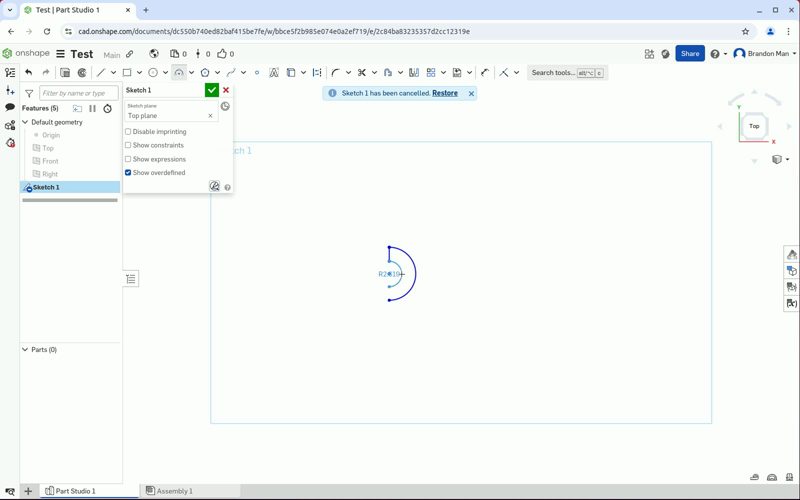
key(esc)
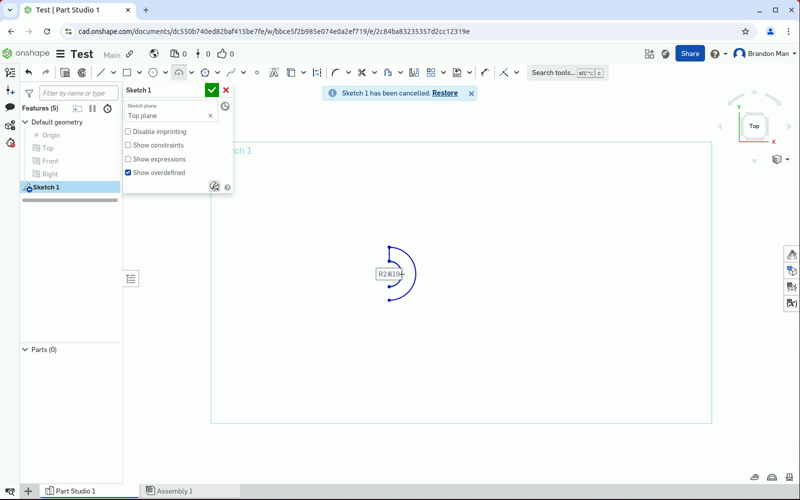
key(l)
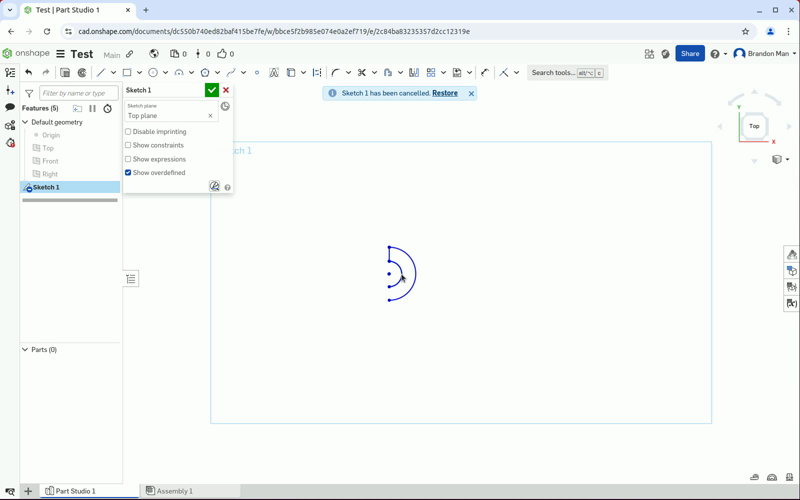
mouse_move(389, 286)
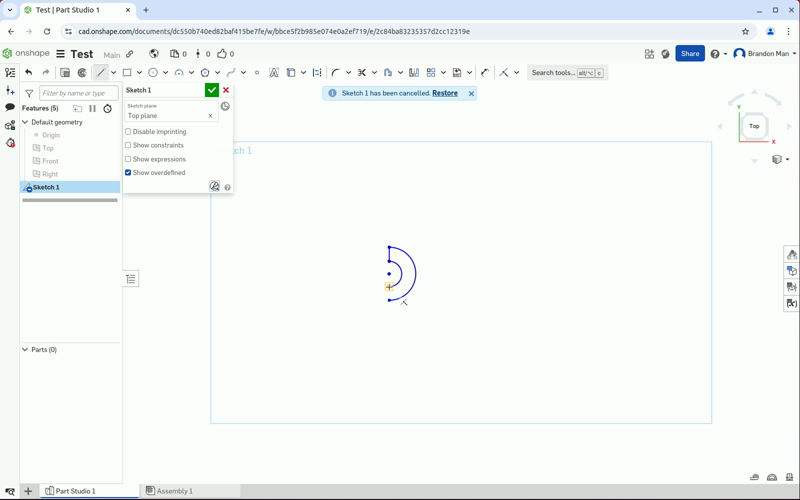
click(389, 286)
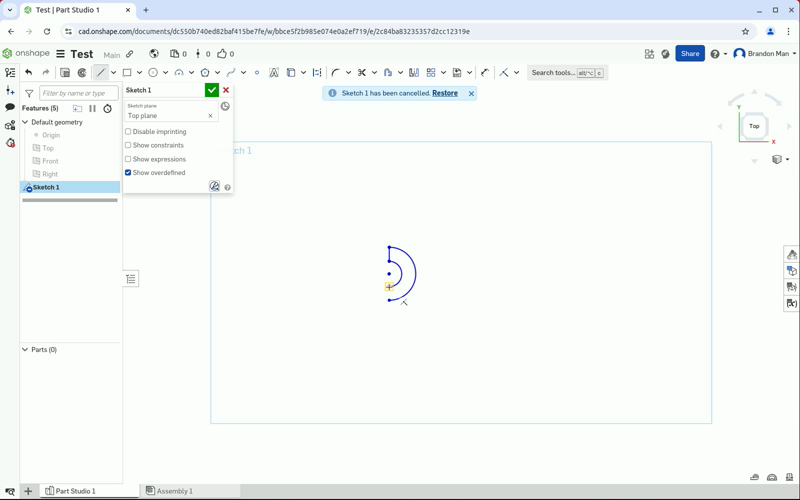
mouse_move(419, 286)
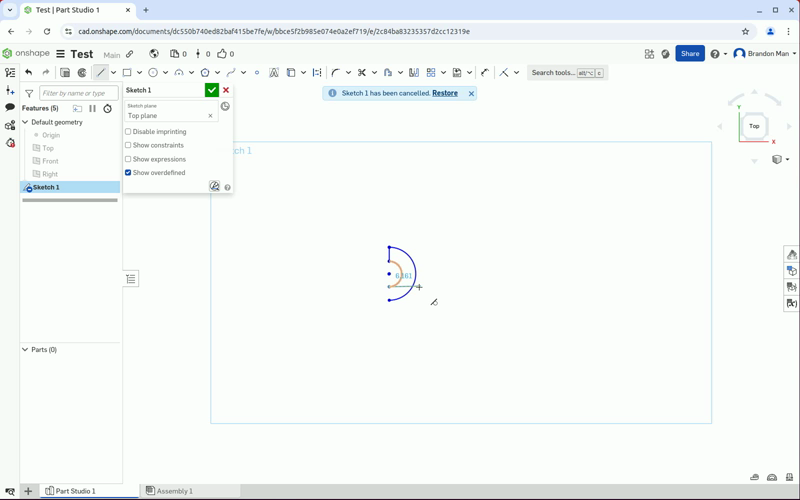
key_down(shift)
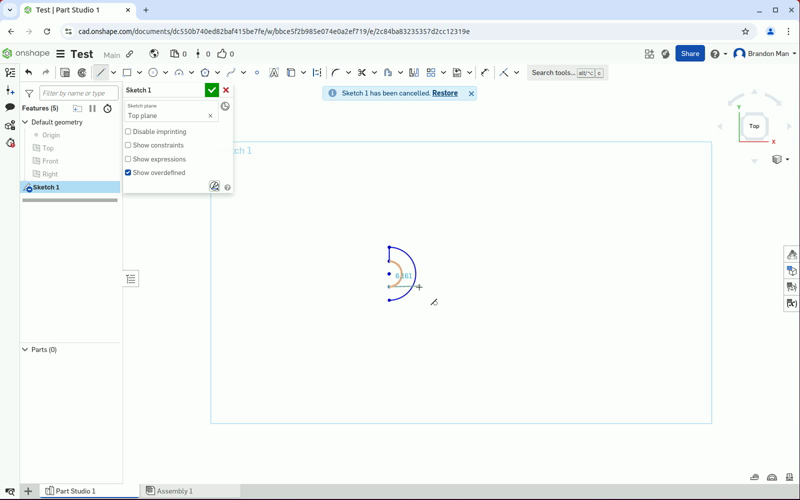
mouse_move(389, 300)
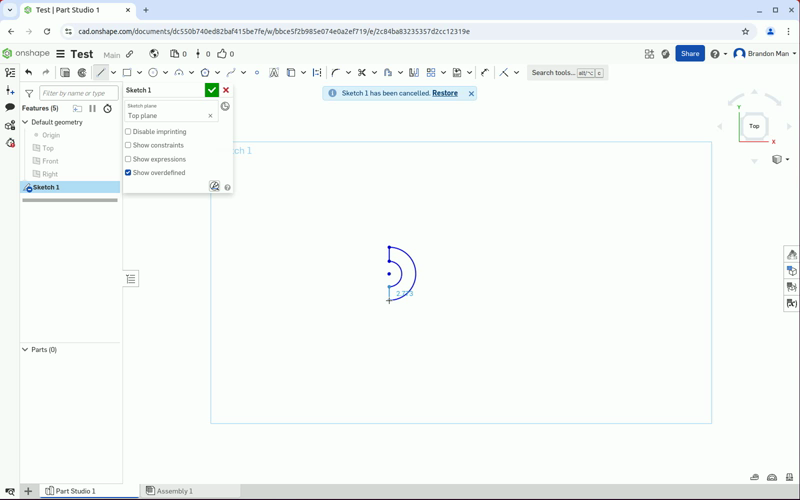
key_up(shift)
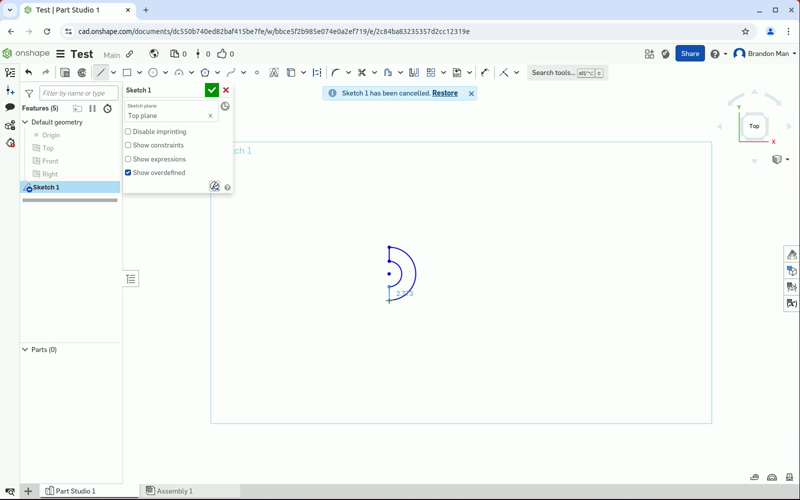
click(389, 300)
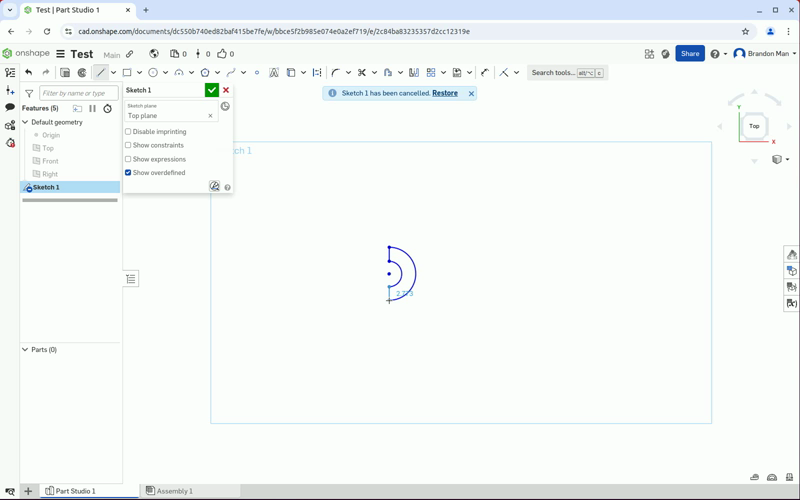
key(esc)
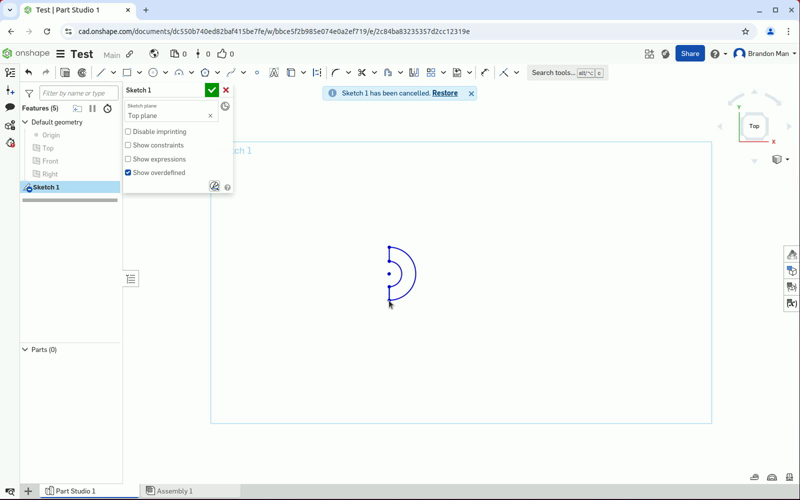
mouse_move(393, 251)
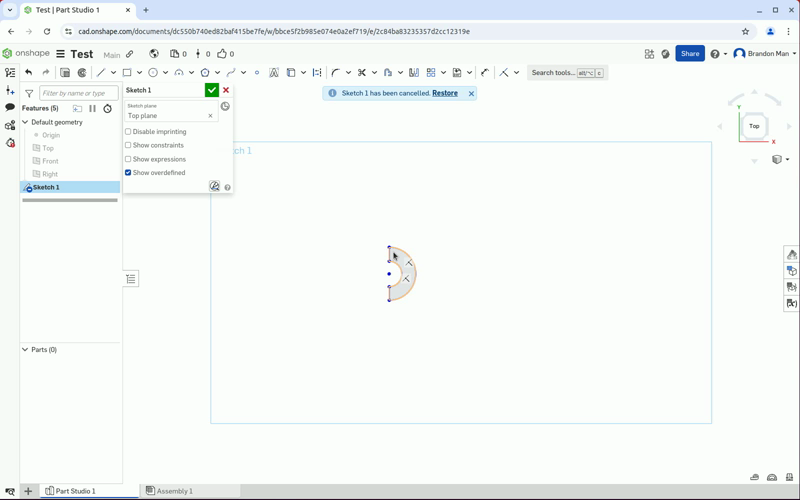
scroll(6)
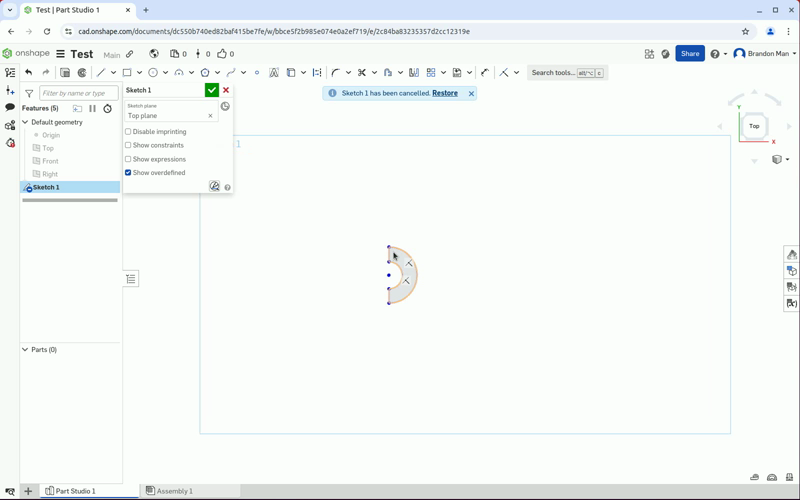
scroll(6)
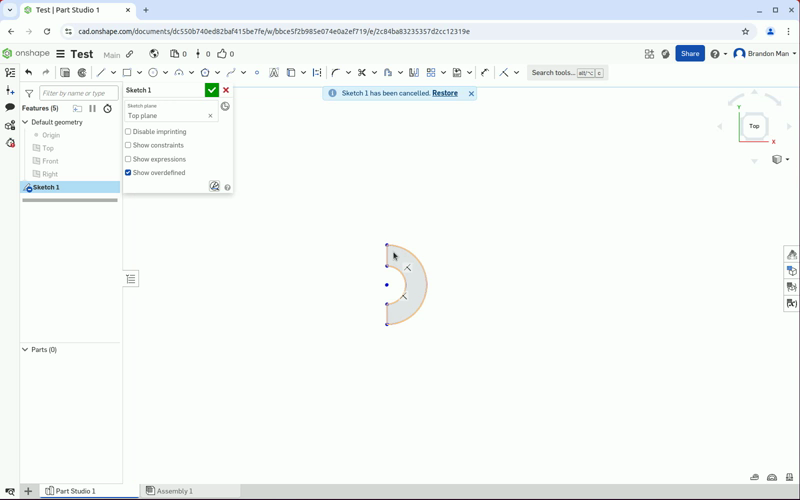
scroll(6)
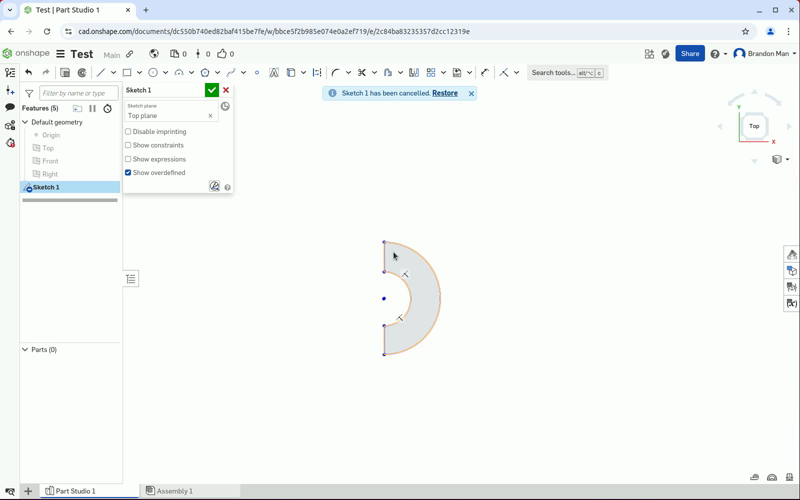
scroll(6)
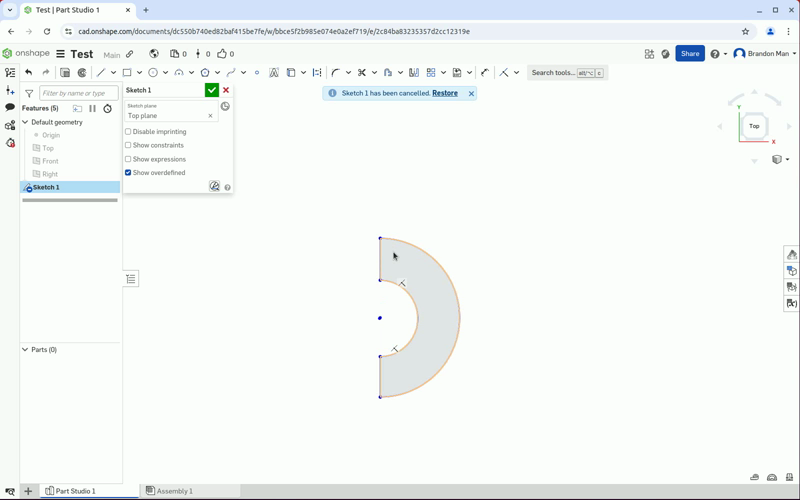
scroll(6)
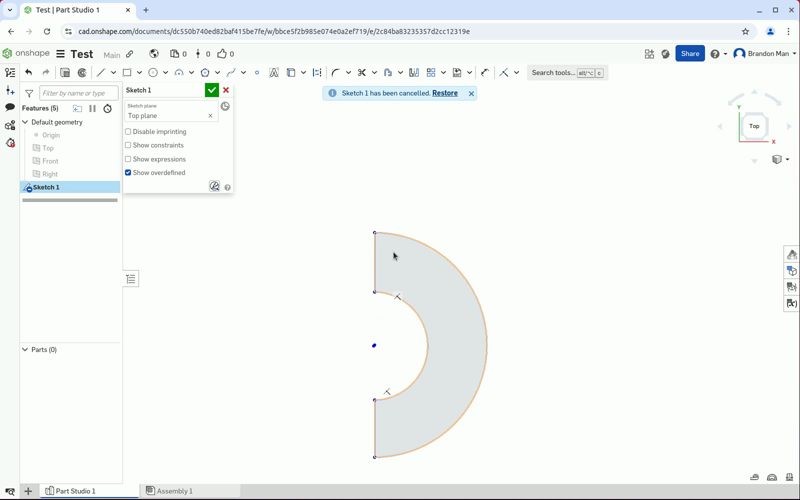
scroll(6)
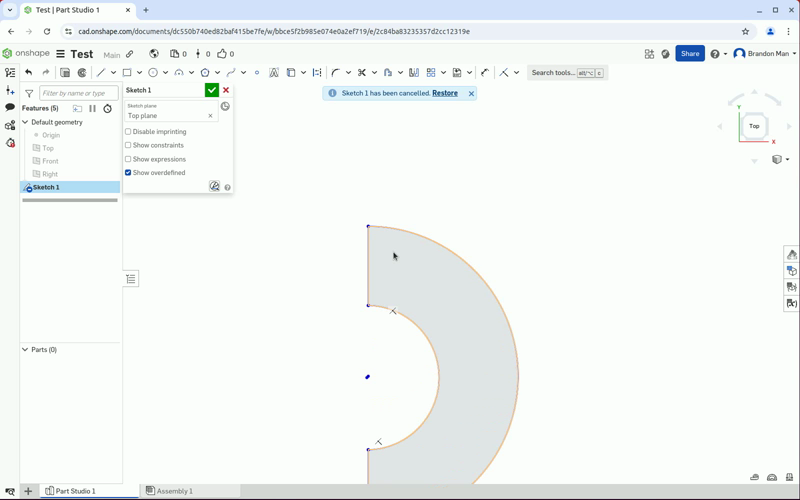
scroll(6)
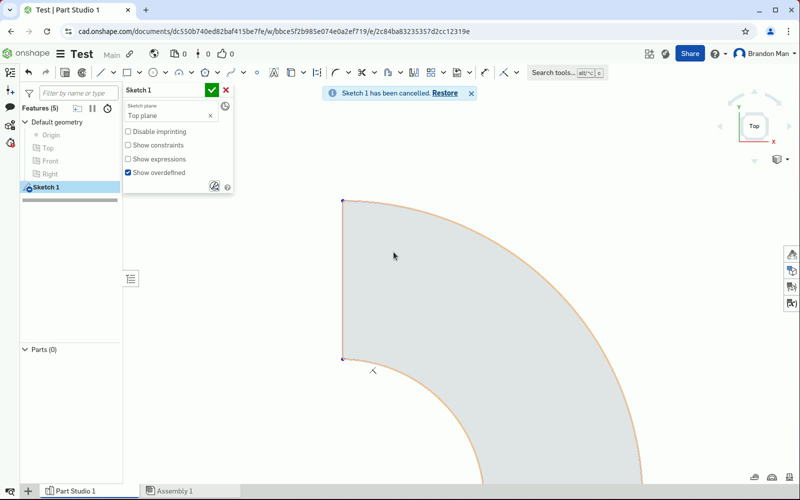
click(393, 251)
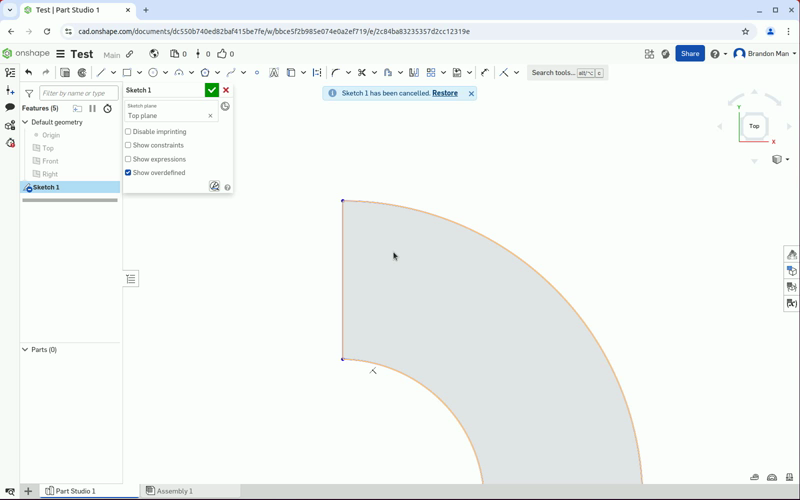
scroll(-6)
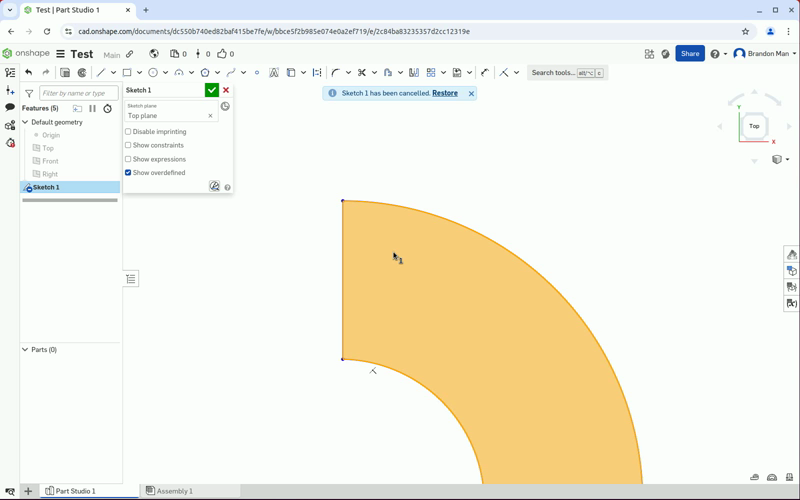
scroll(-6)
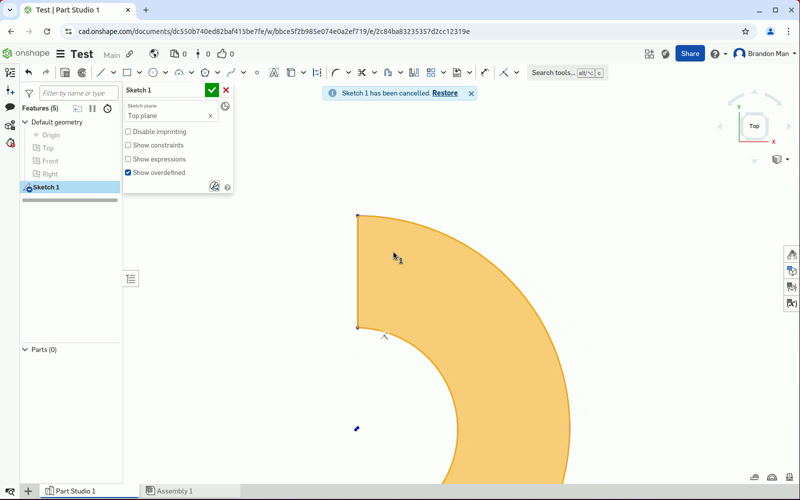
scroll(-6)
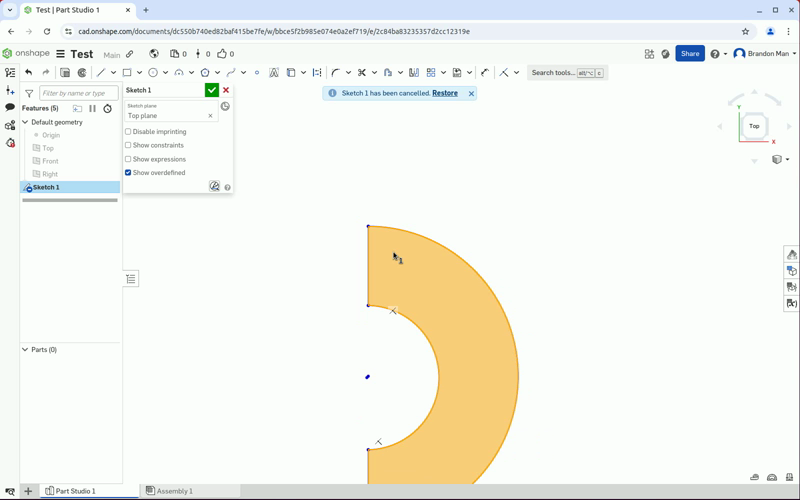
scroll(-6)
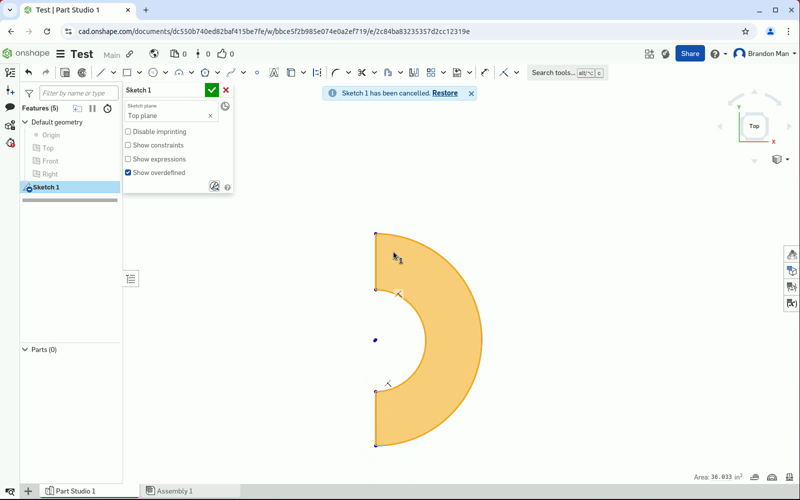
scroll(-6)
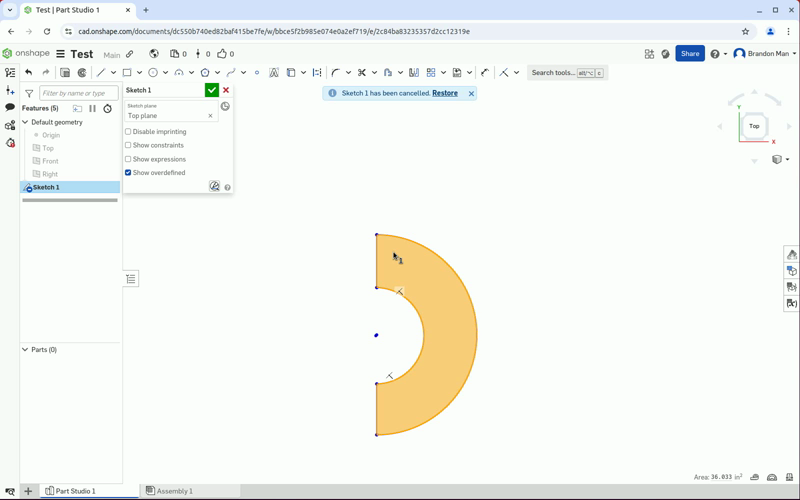
scroll(-6)
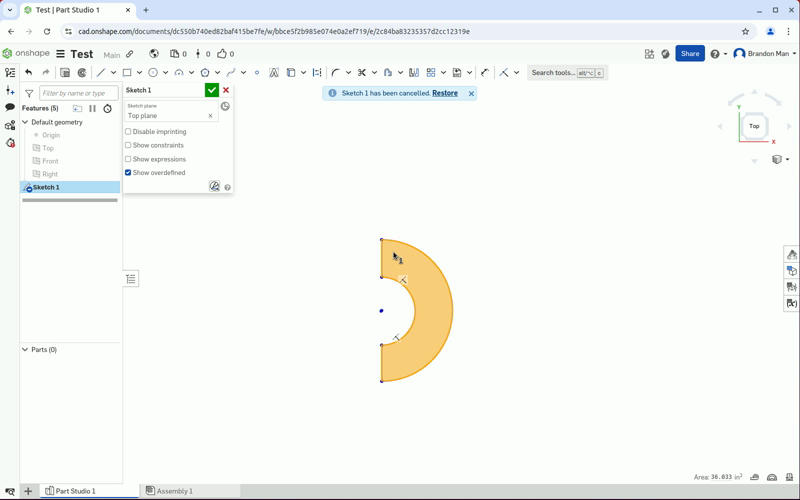
scroll(-6)
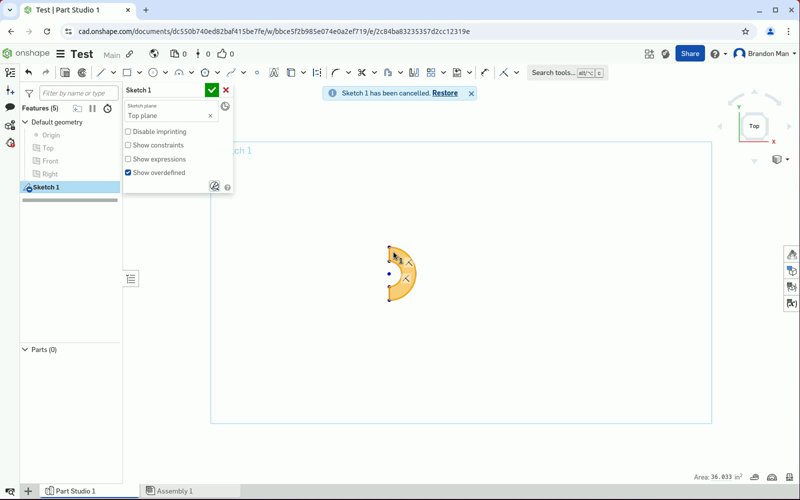
mouse_move(73, 352)
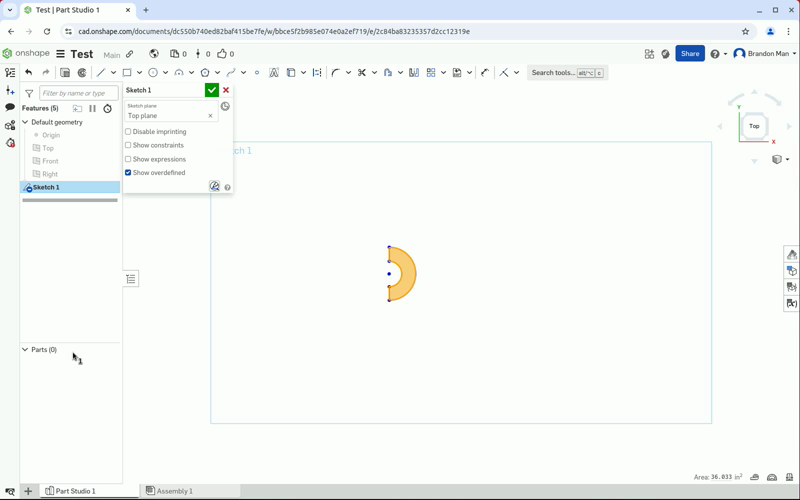
key(shift+y)
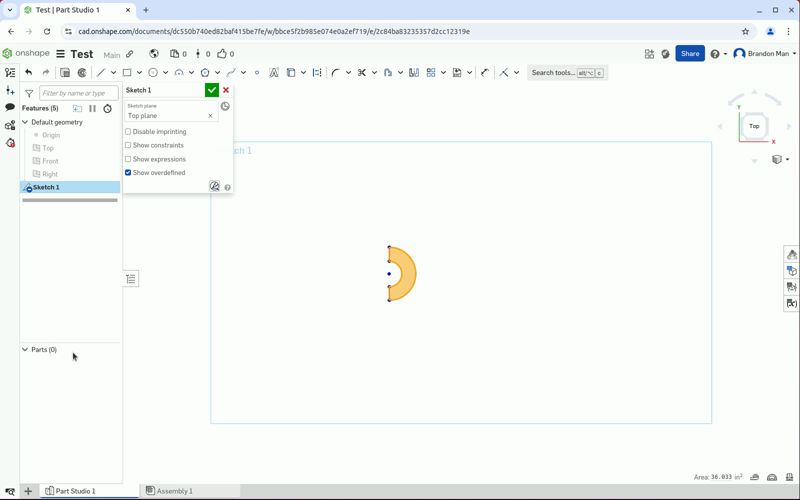
key(shift+e)
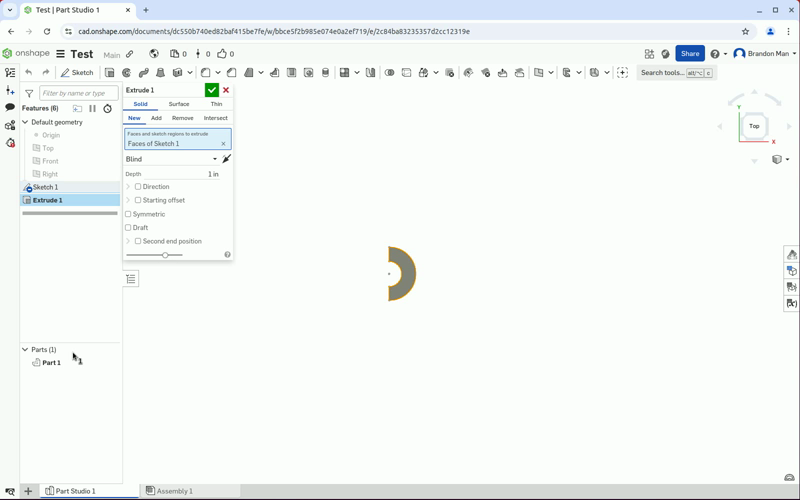
mouse_move(143, 106)
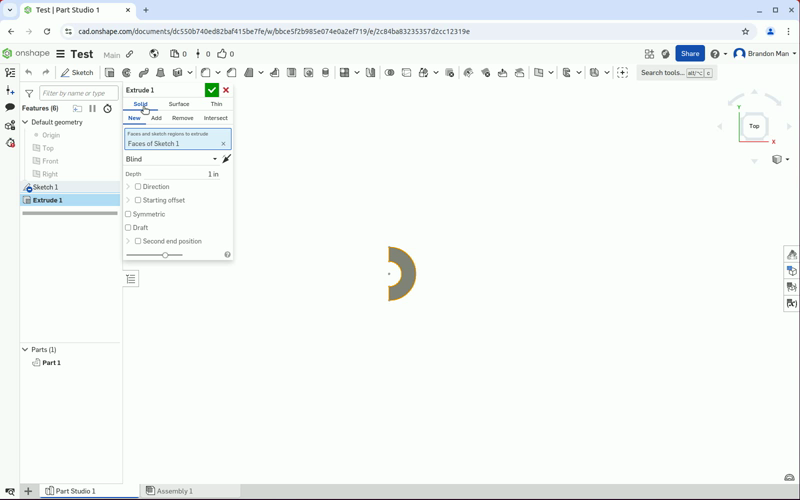
click(143, 106)
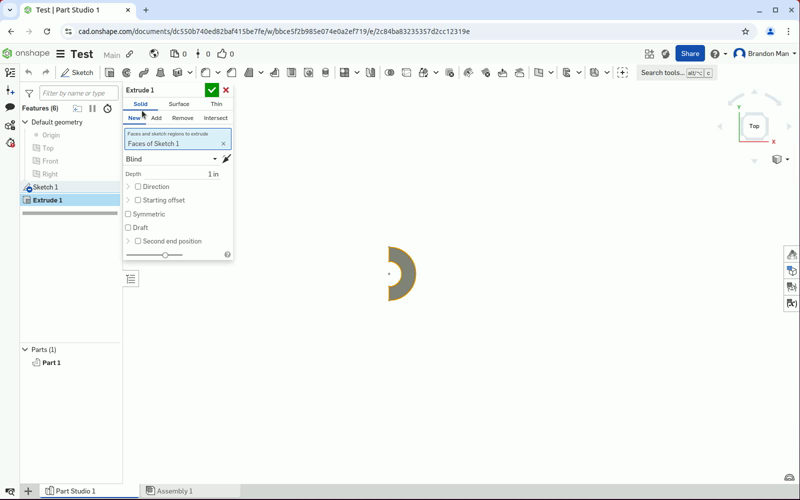
mouse_move(137, 120)
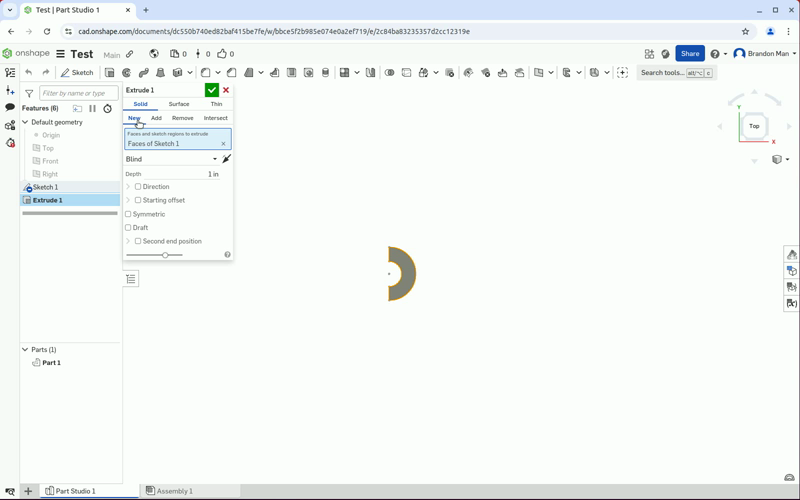
click(137, 120)
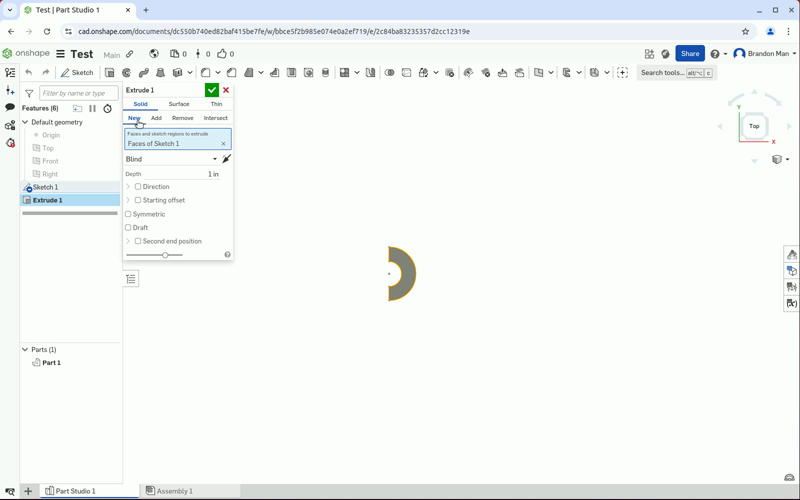
key(tab, 4)
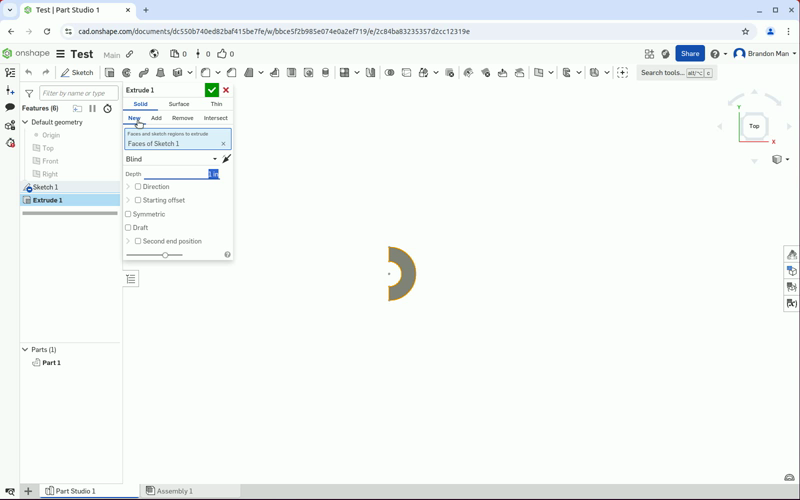
text(10.11)
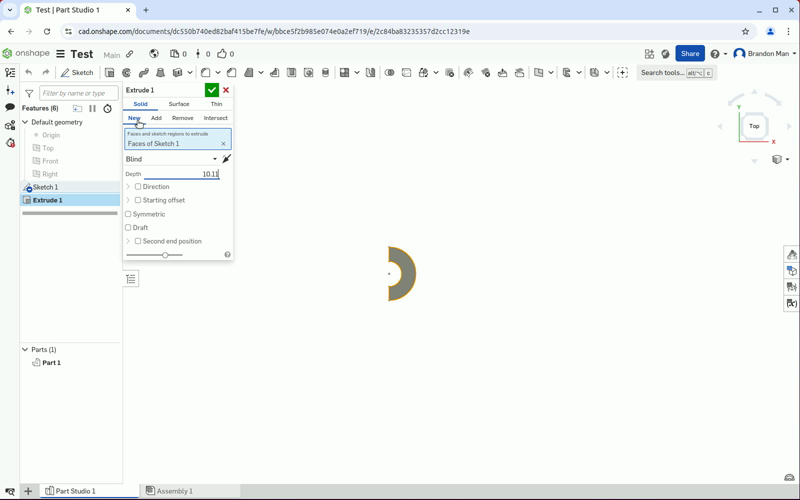
key(enter)
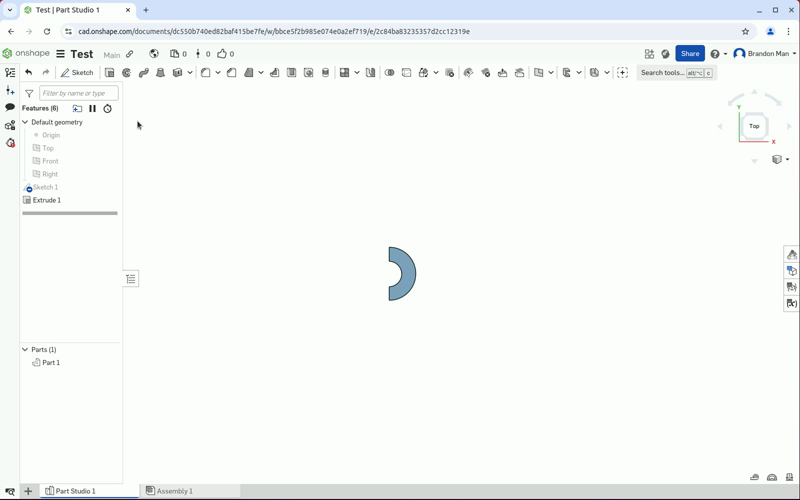
key(shift+h)
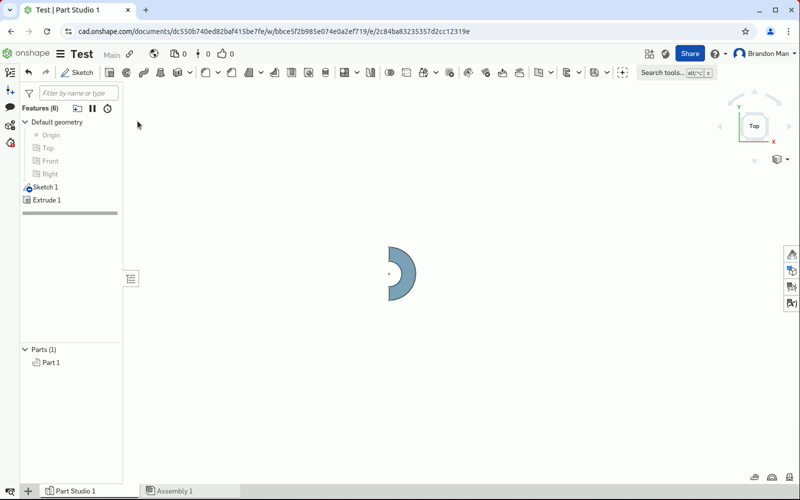
key(shift+h)
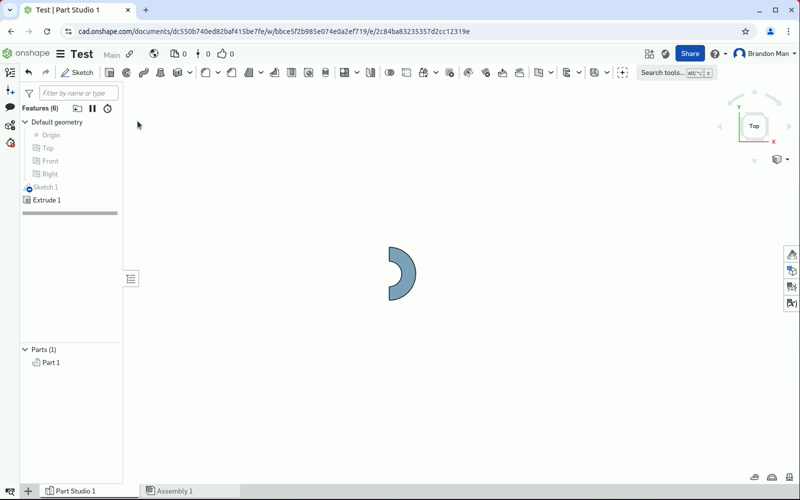
mouse_move(73, 189)
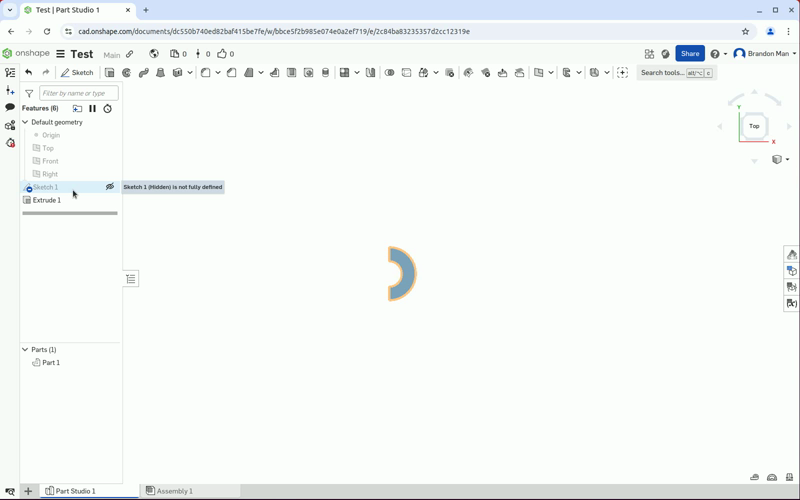
click(73, 189)
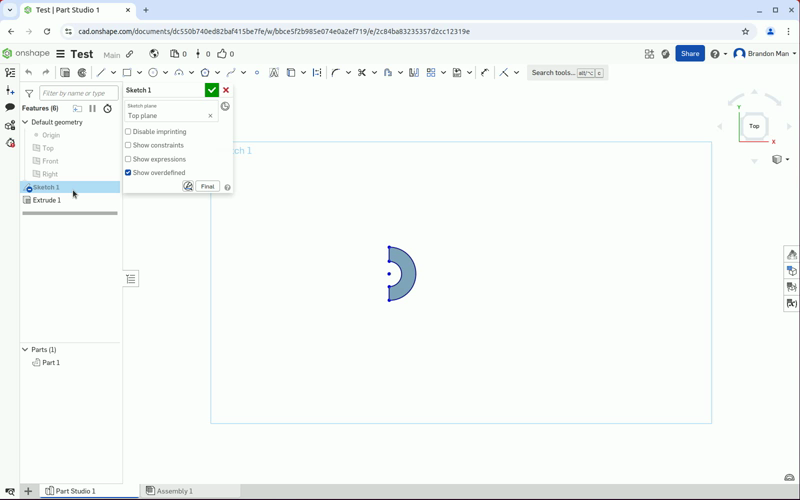
mouse_move(229, 92)
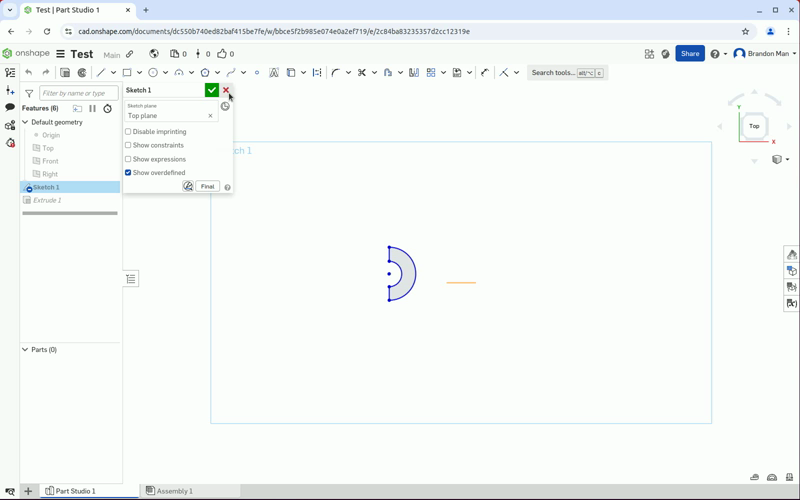
click(229, 92)
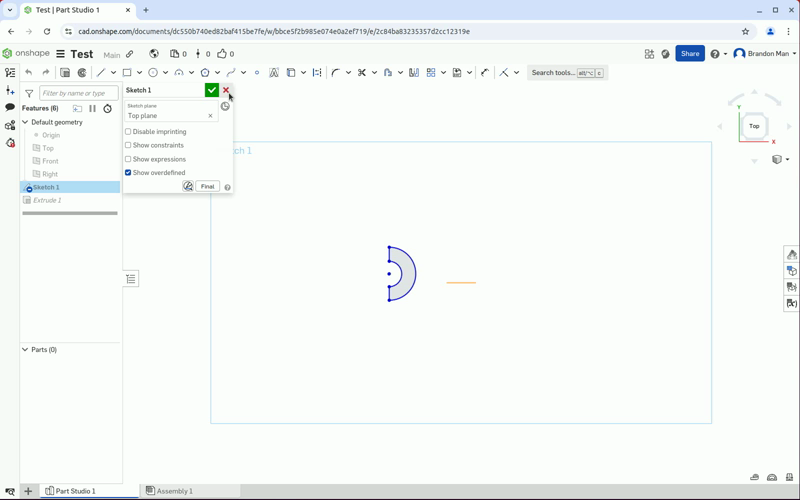
key(shift+s)
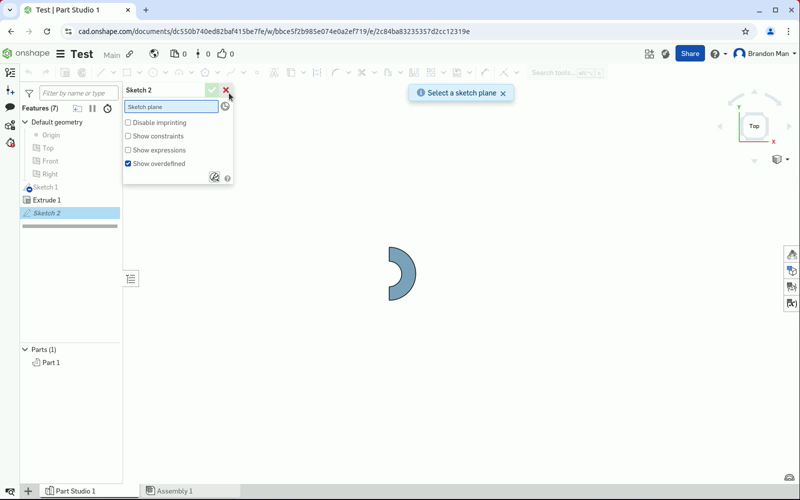
mouse_move(73, 150)
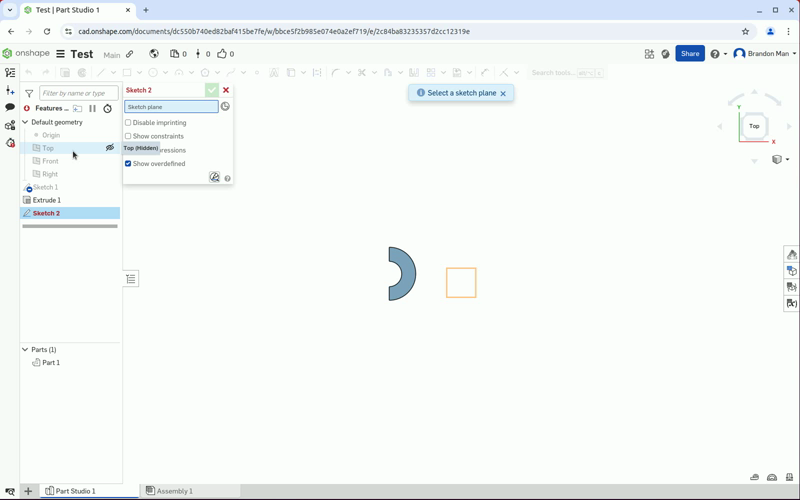
click(73, 150)
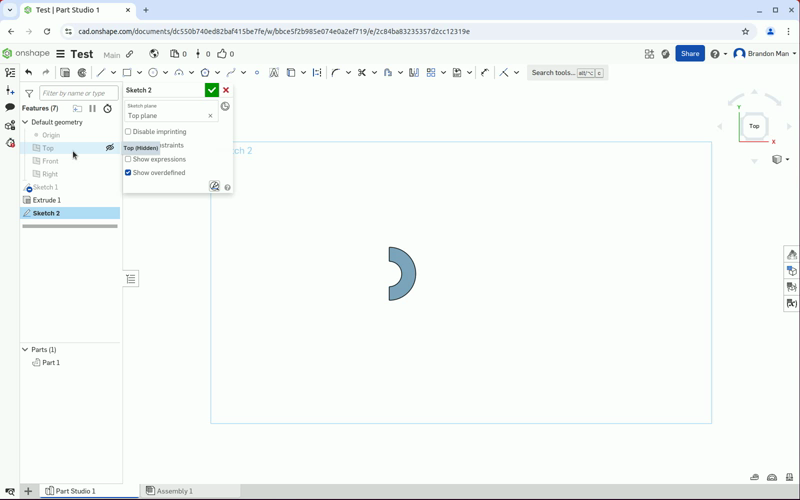
mouse_move(73, 352)
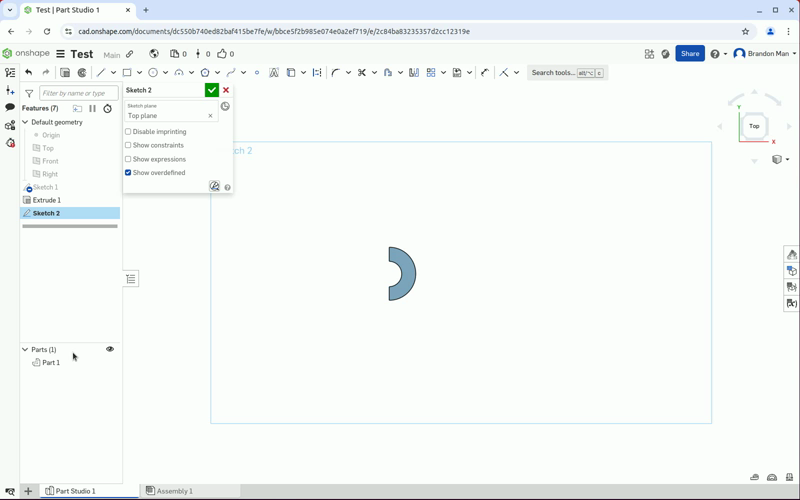
key(y)
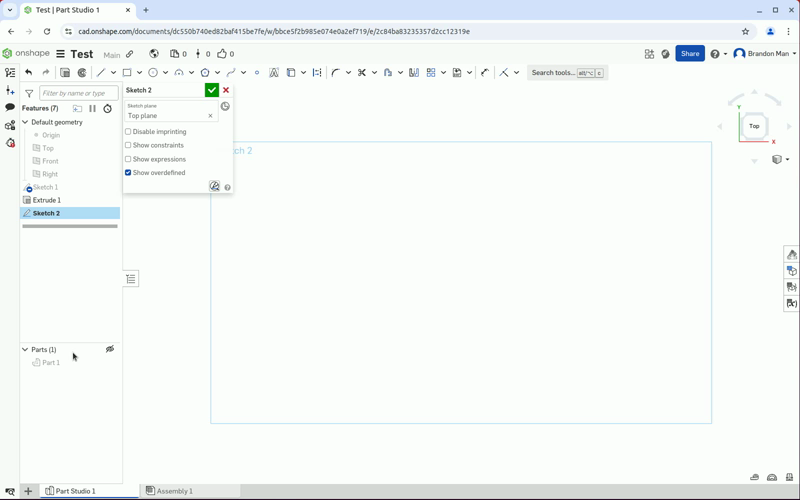
key(l)
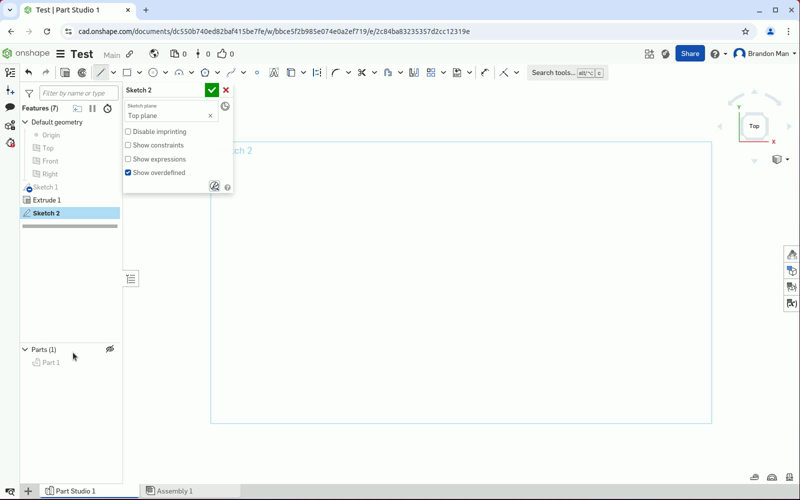
key_down(shift)
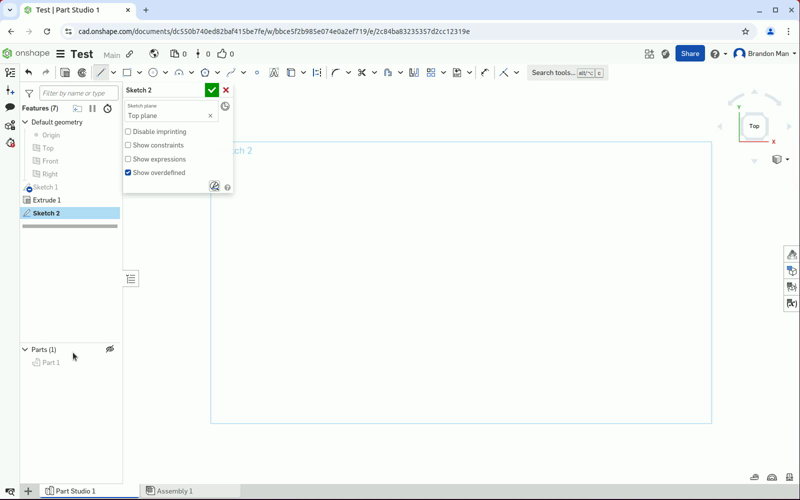
mouse_move(389, 300)
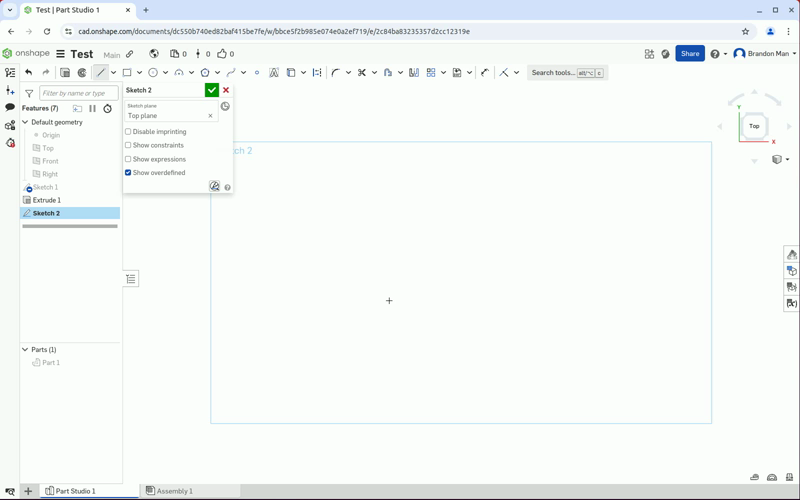
click(389, 300)
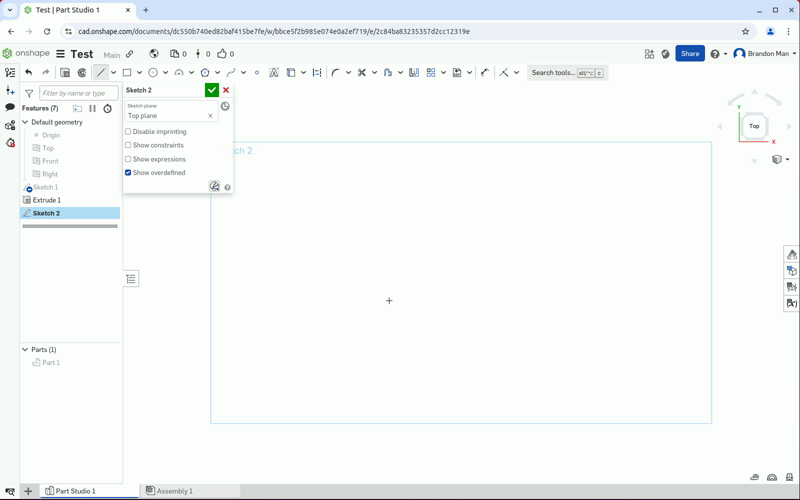
key_up(shift)
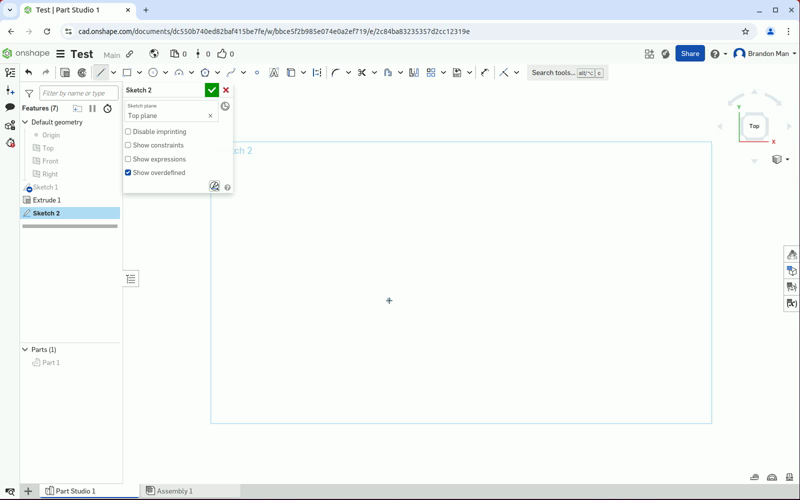
key_down(shift)
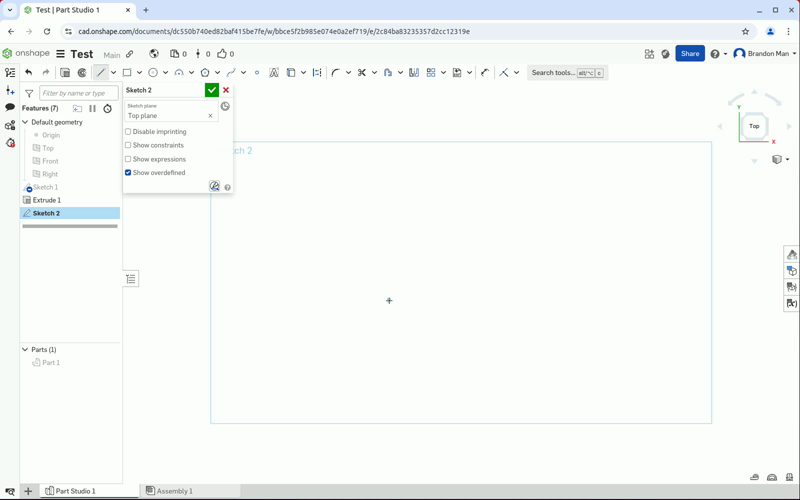
mouse_move(533, 300)
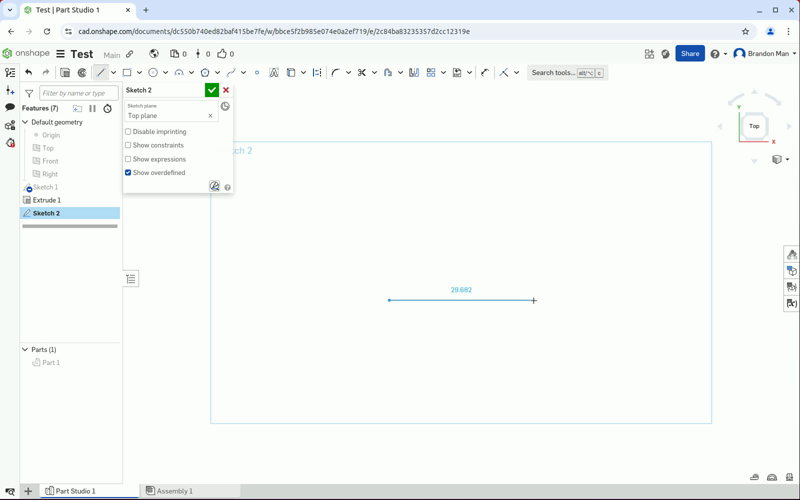
click(533, 300)
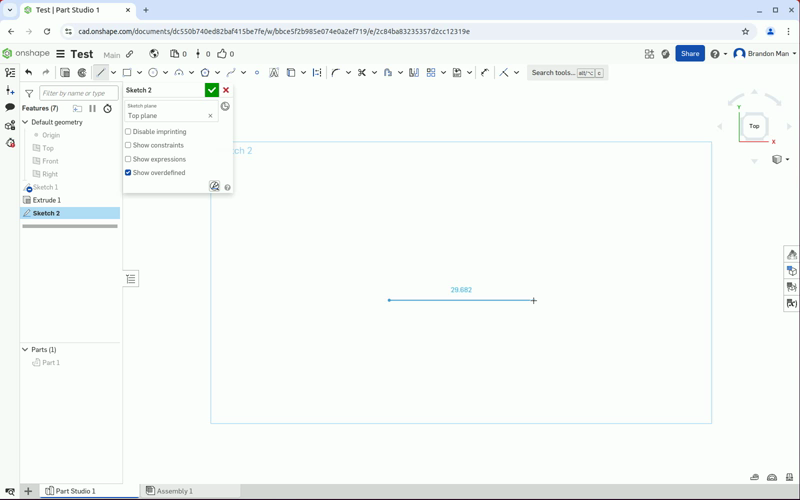
key_up(shift)
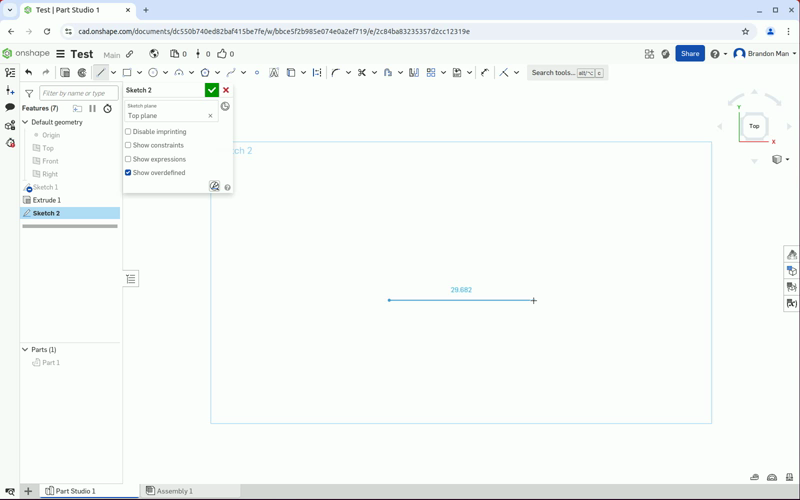
key_down(shift)
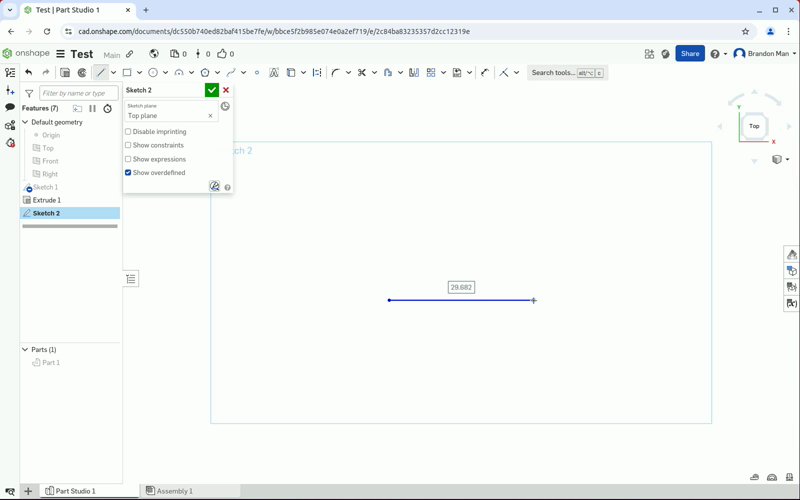
mouse_move(563, 300)
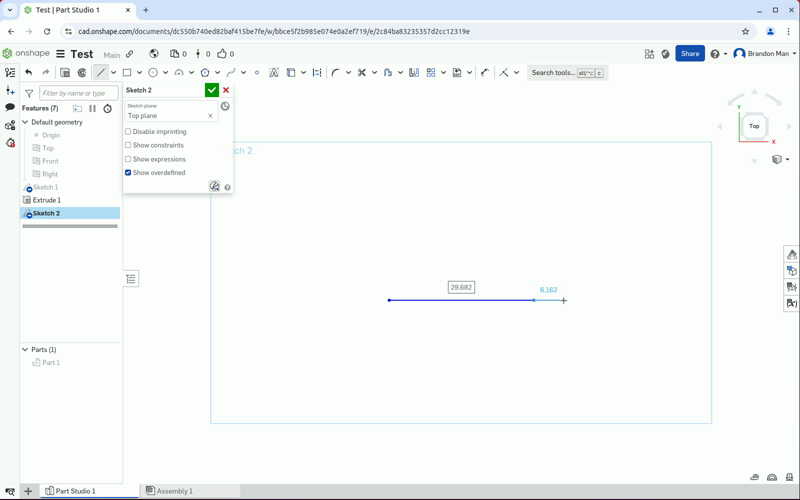
mouse_move(533, 288)
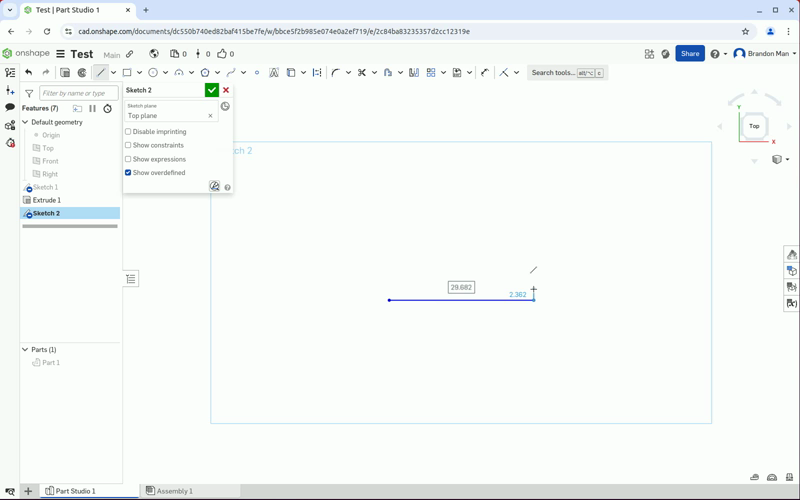
click(533, 288)
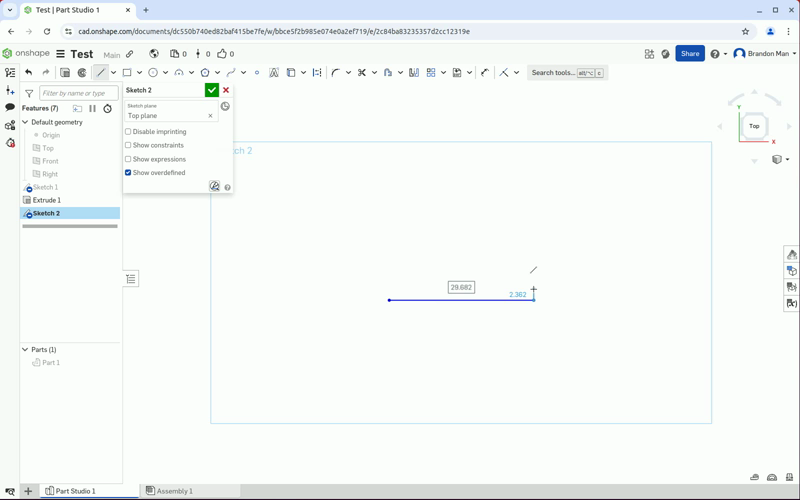
key_up(shift)
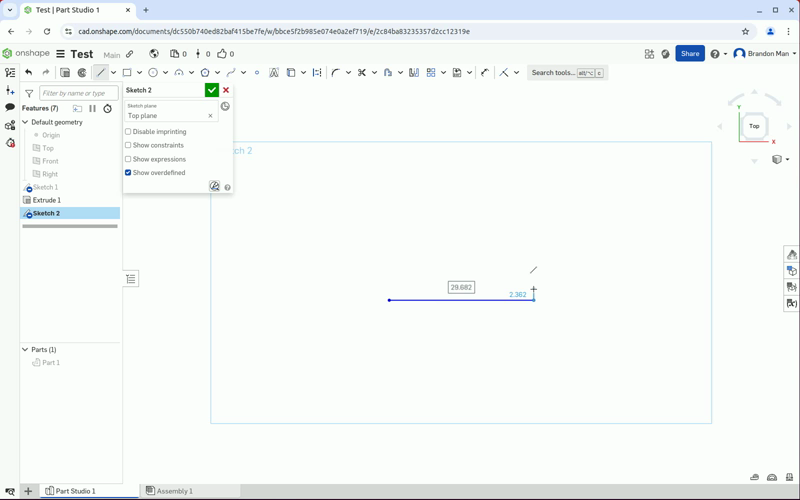
key(esc)
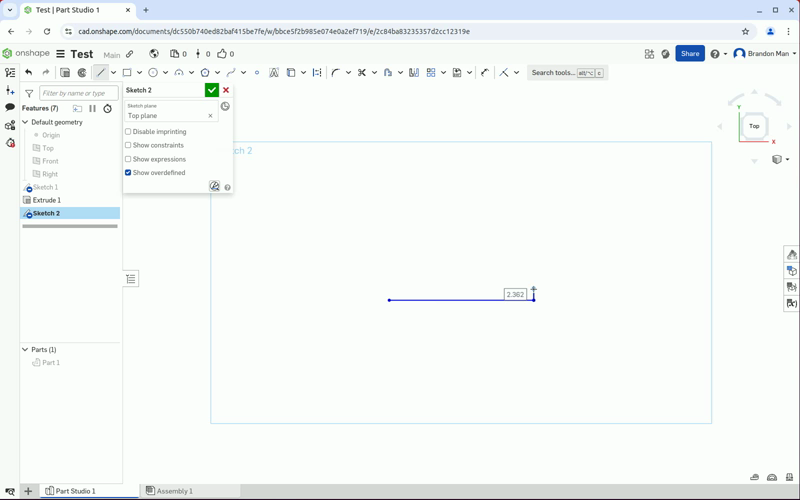
key(a)
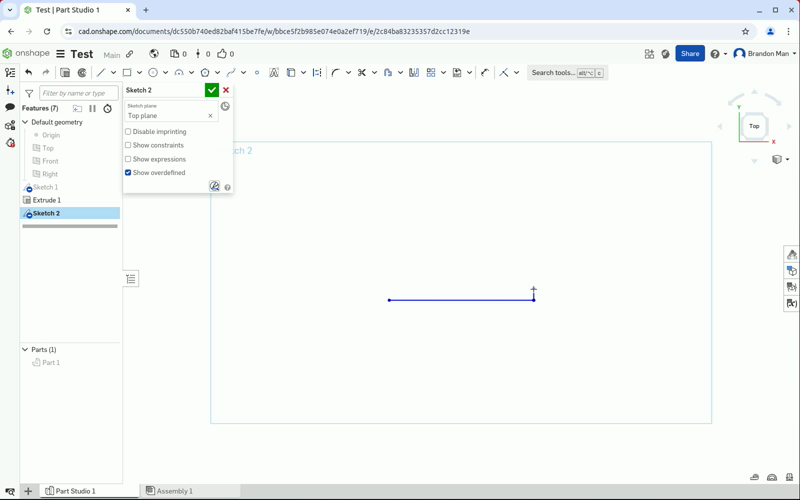
mouse_move(533, 288)
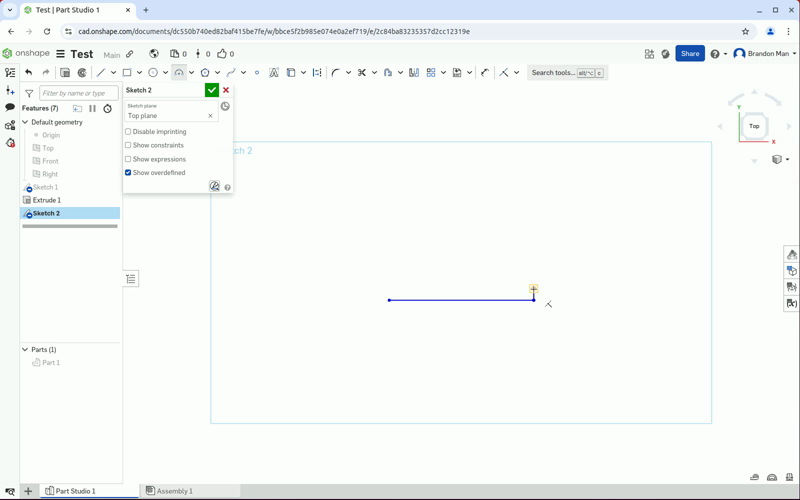
click(533, 288)
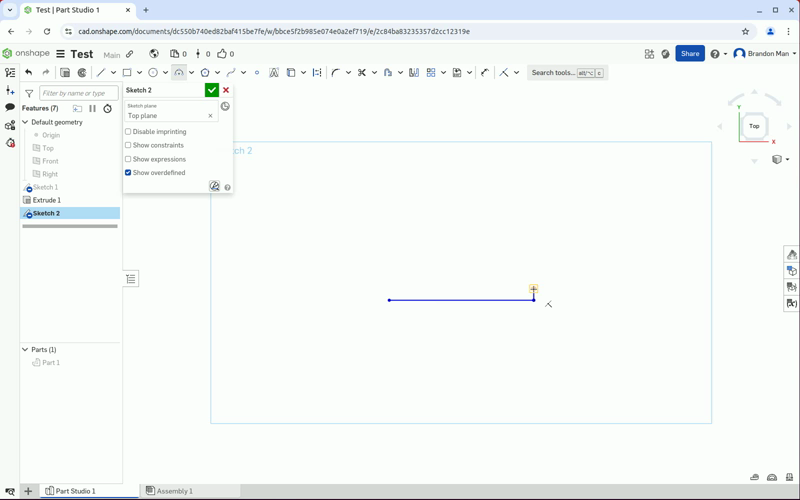
key_down(shift)
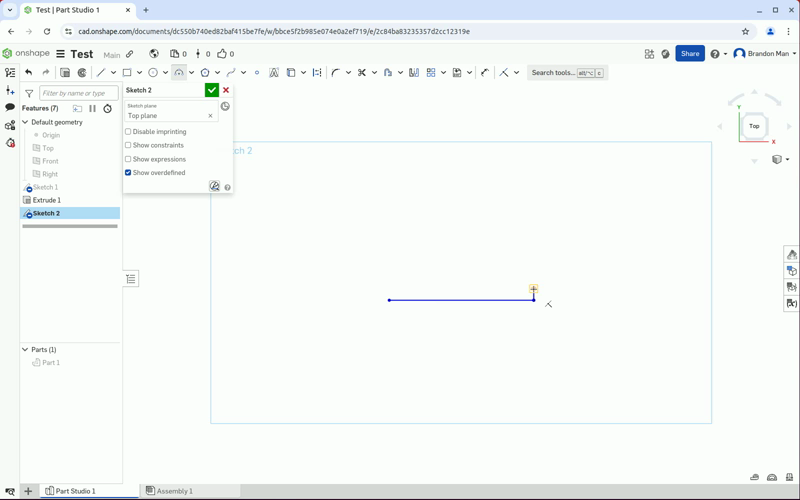
mouse_move(533, 260)
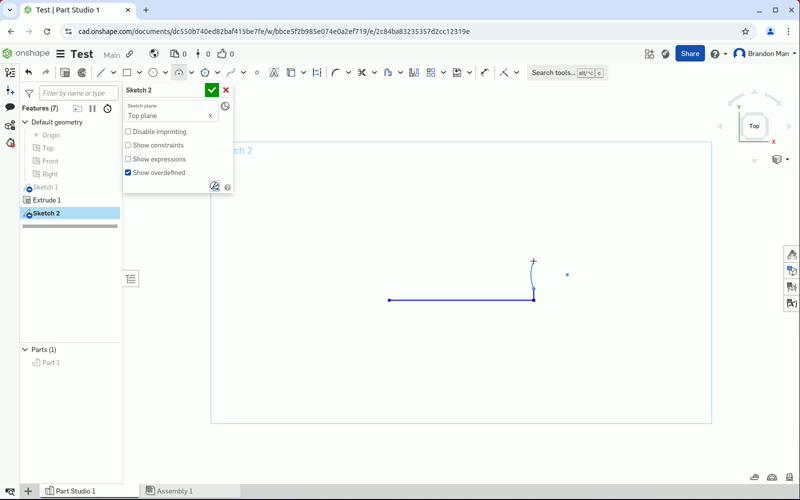
click(533, 260)
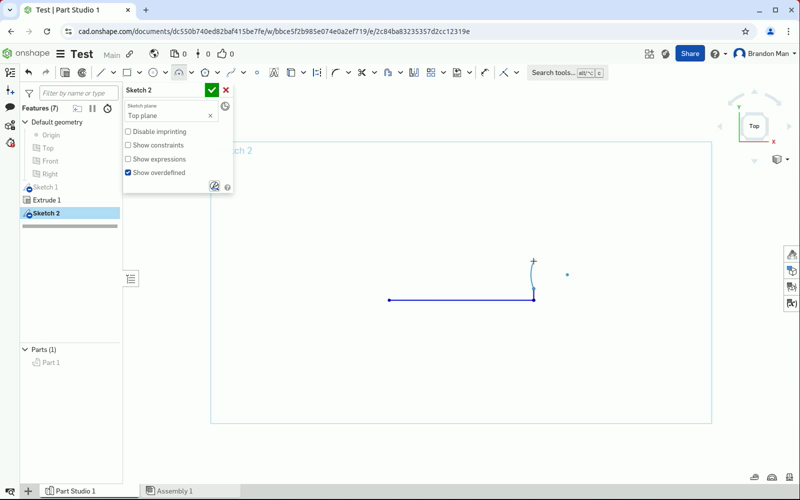
mouse_move(547, 274)
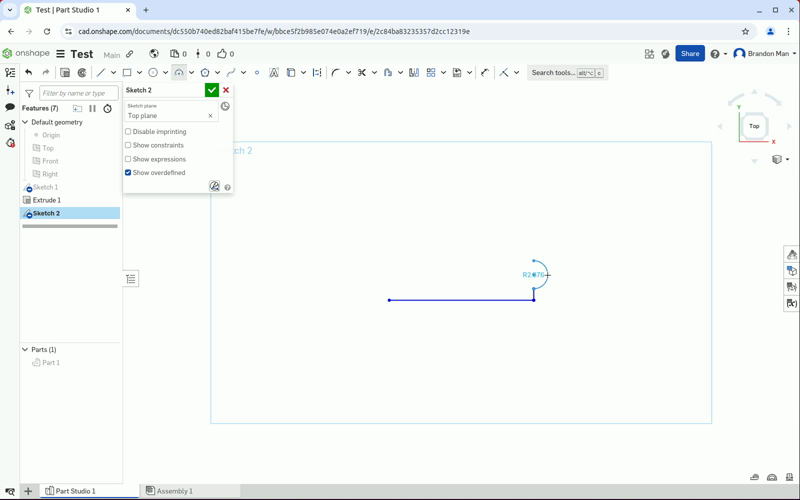
click(547, 274)
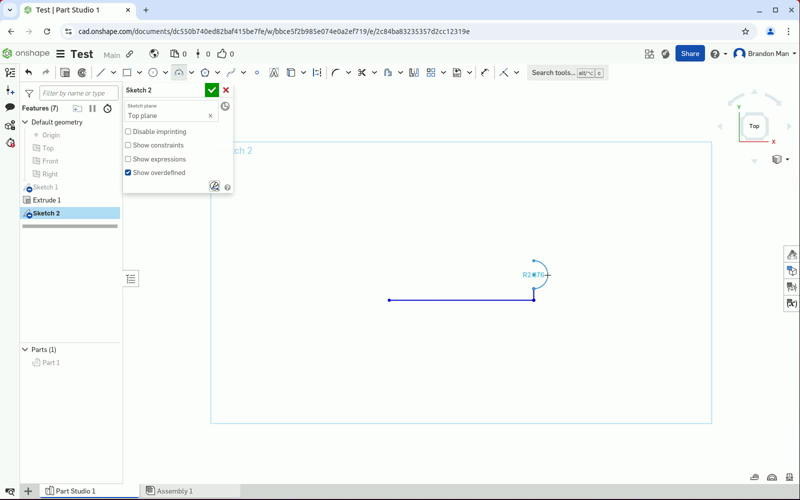
key_up(shift)
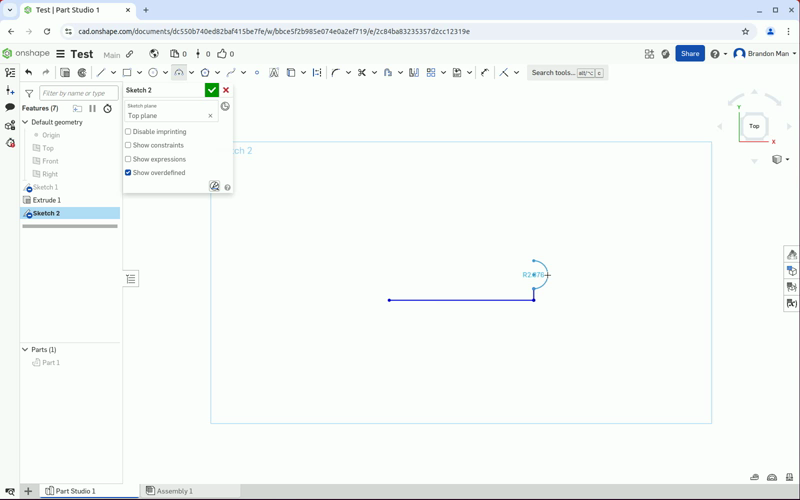
key(esc)
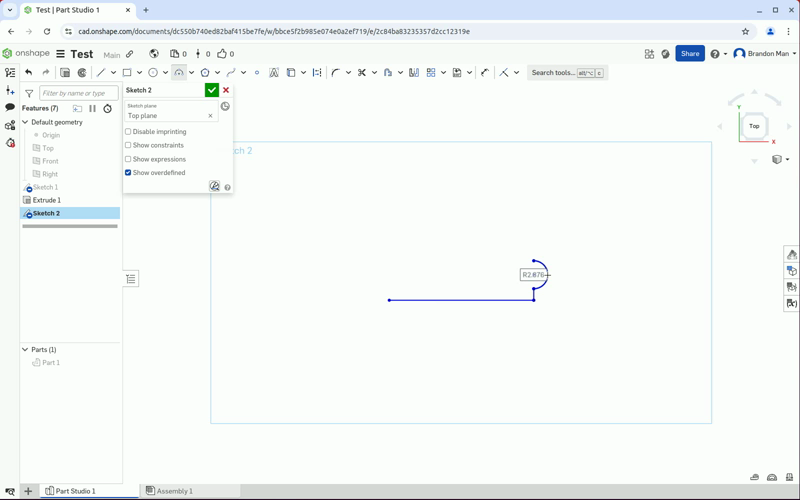
key(l)
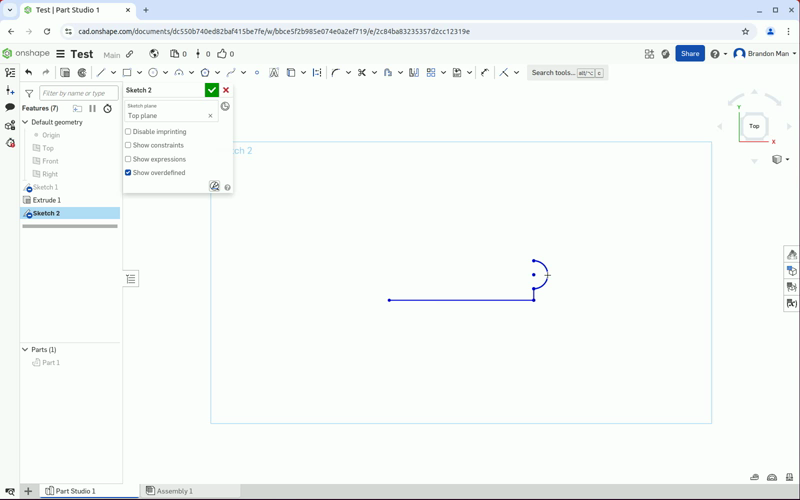
mouse_move(533, 260)
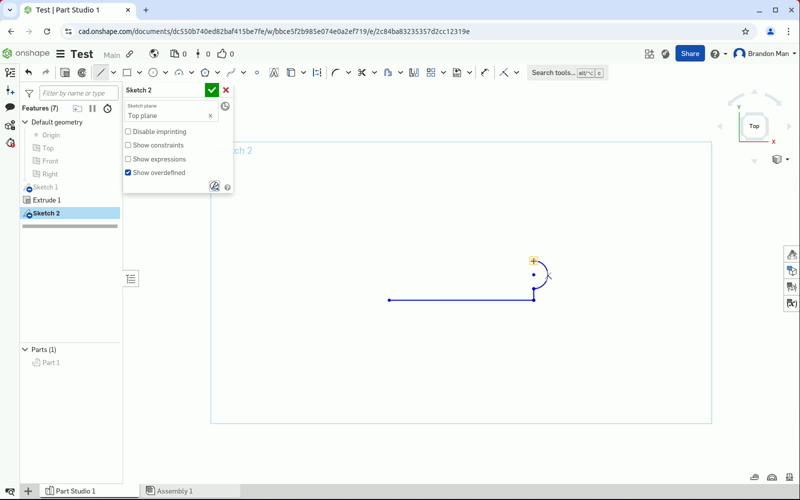
click(533, 260)
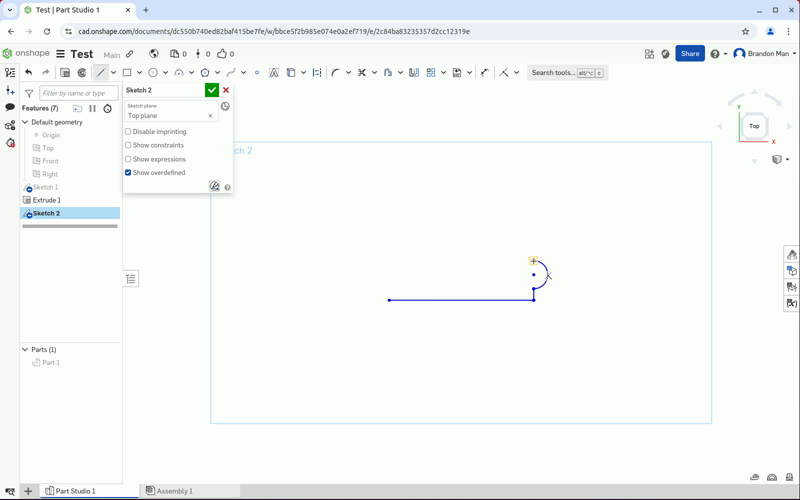
key_down(shift)
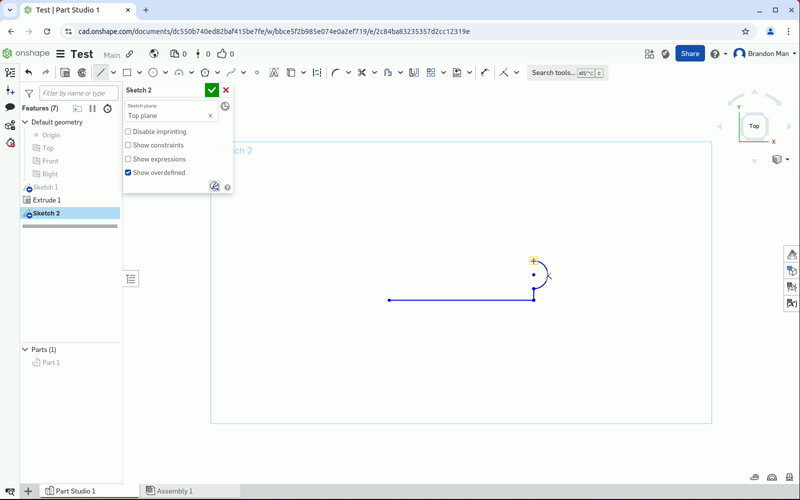
mouse_move(563, 260)
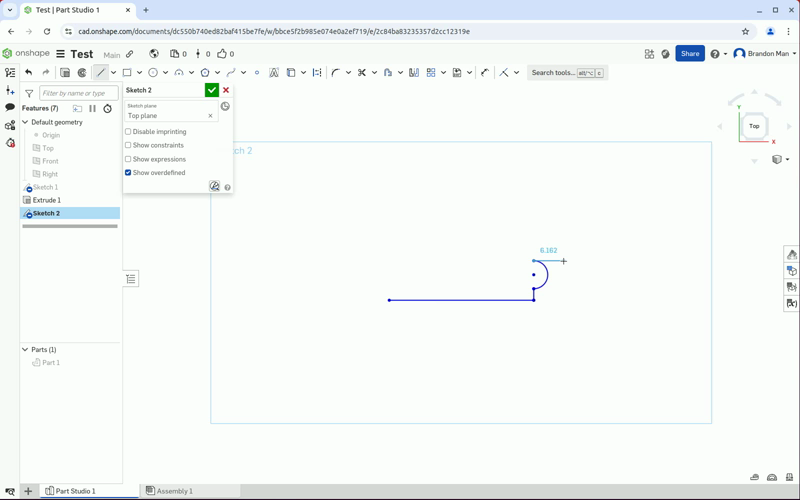
mouse_move(533, 247)
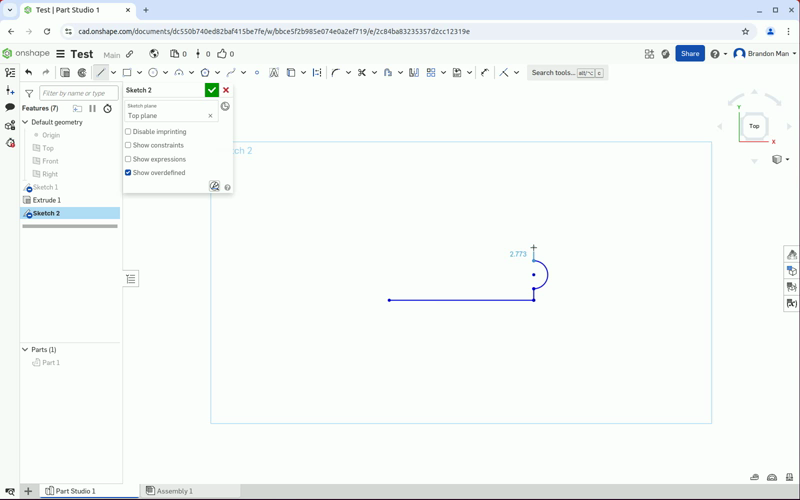
click(533, 247)
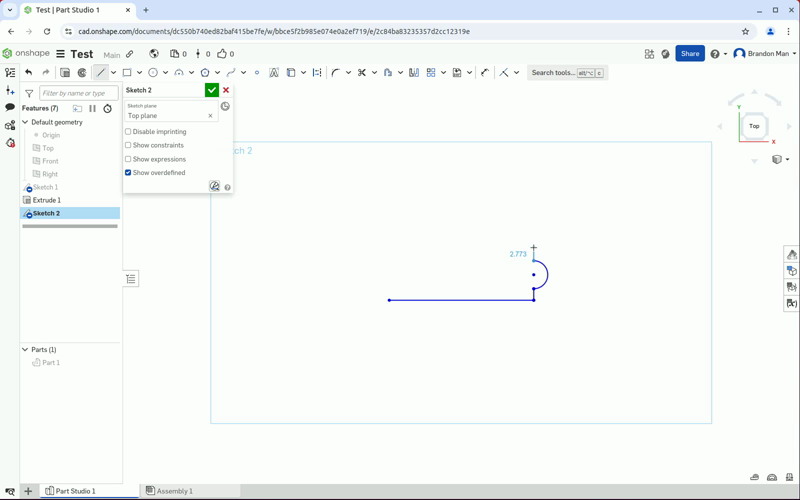
key_up(shift)
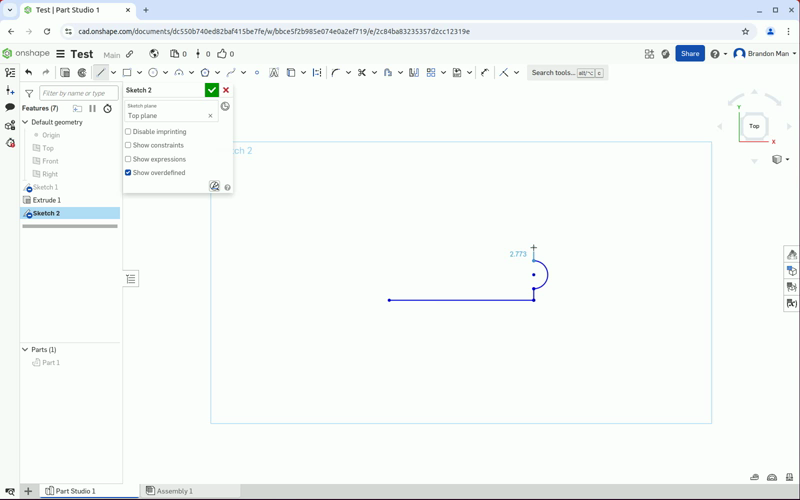
key_down(shift)
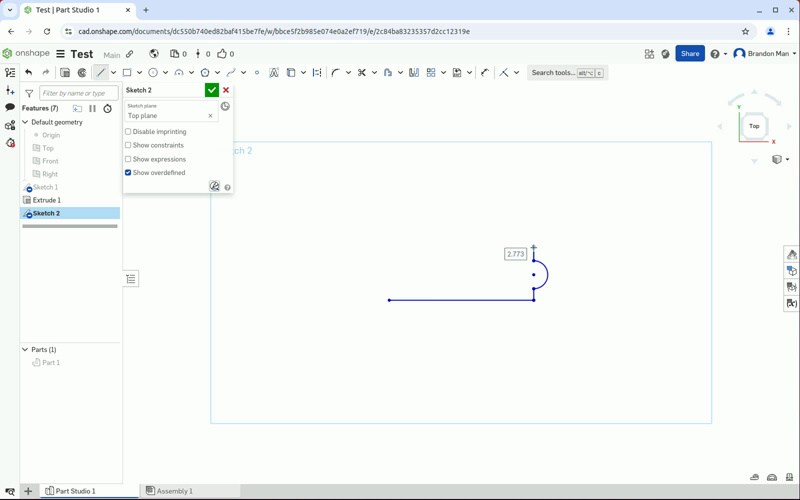
mouse_move(389, 247)
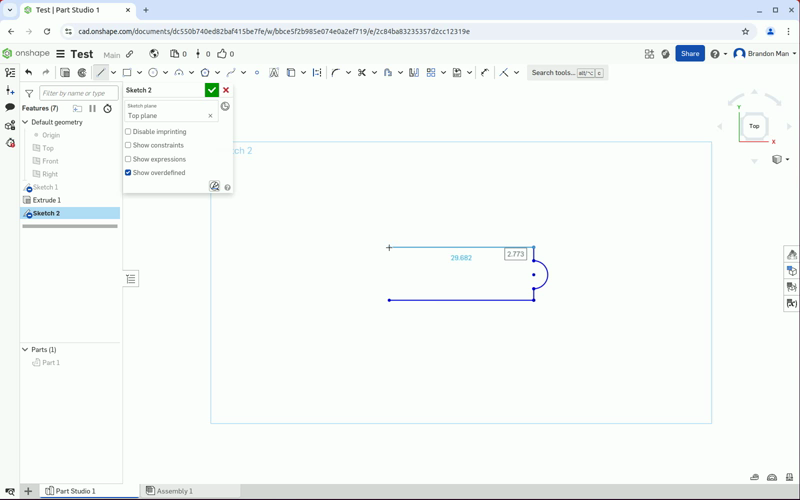
click(389, 247)
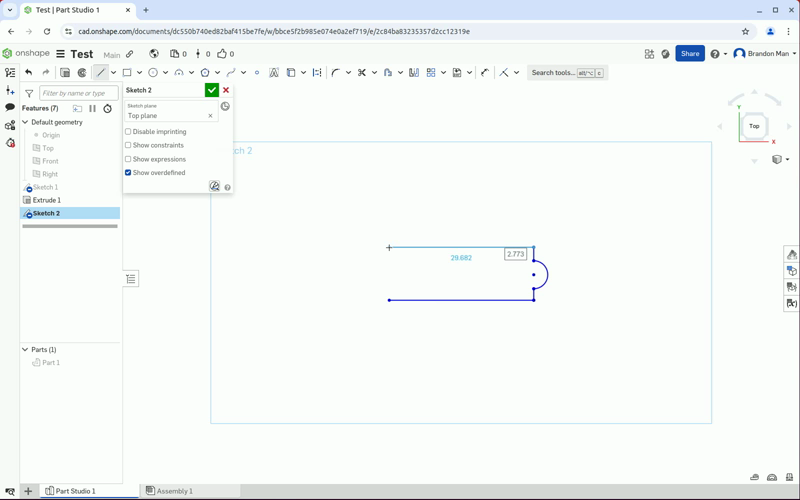
key_up(shift)
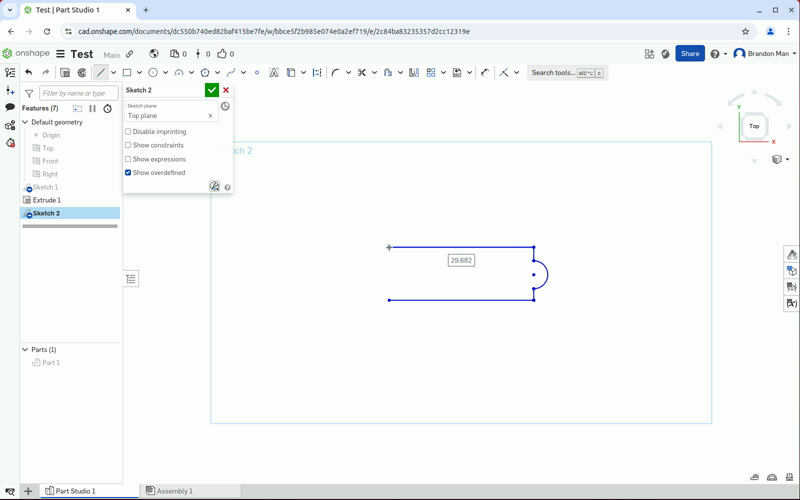
key_down(shift)
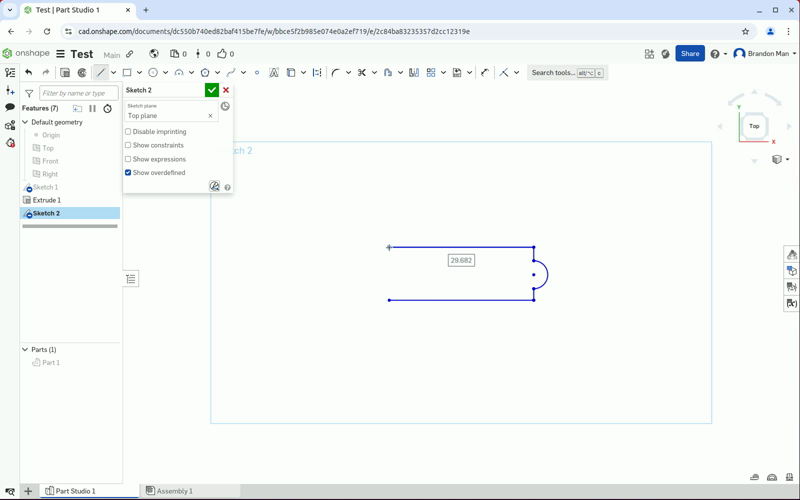
mouse_move(419, 247)
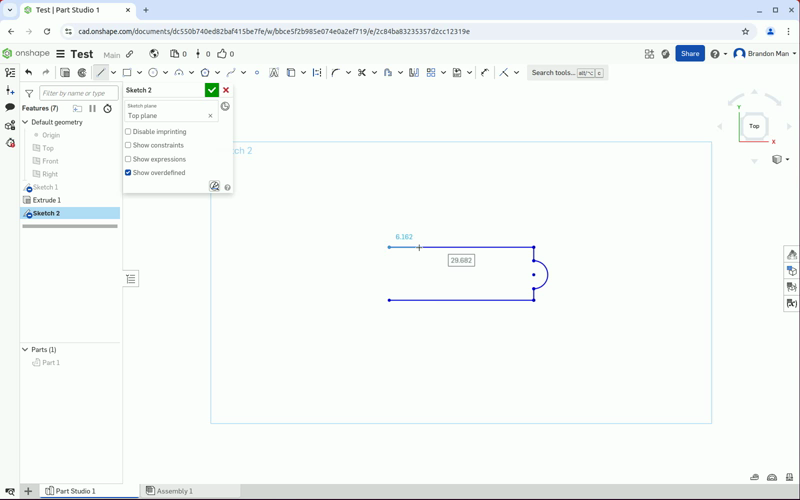
mouse_move(389, 262)
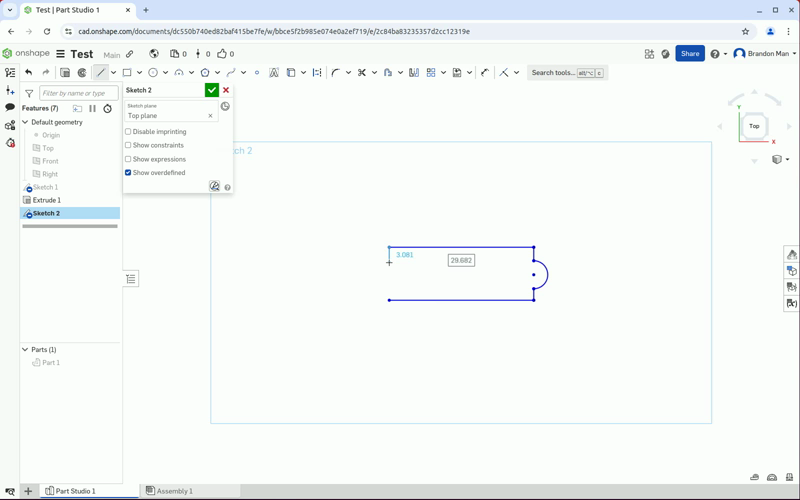
click(389, 262)
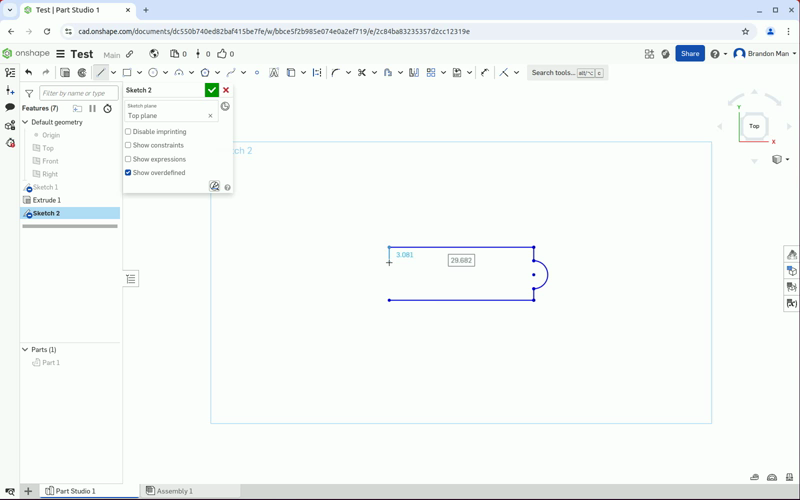
key_up(shift)
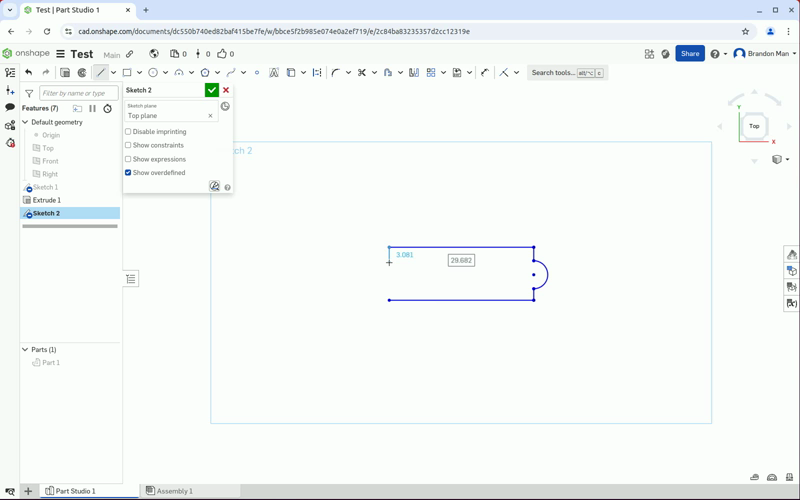
key(esc)
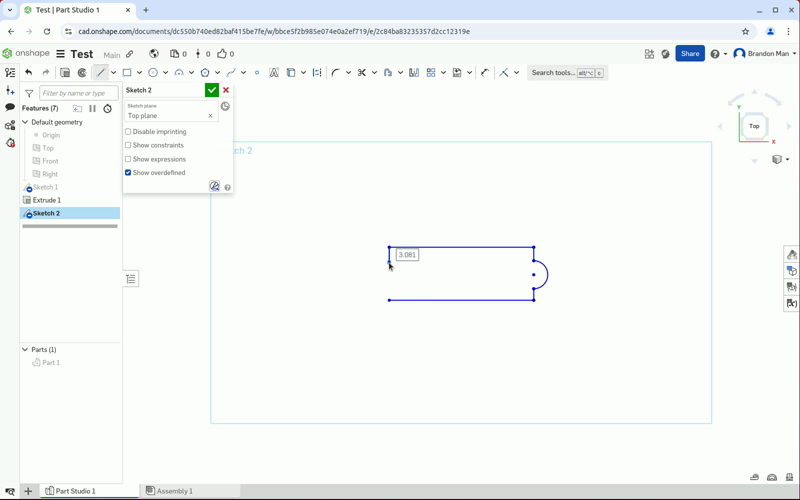
key(a)
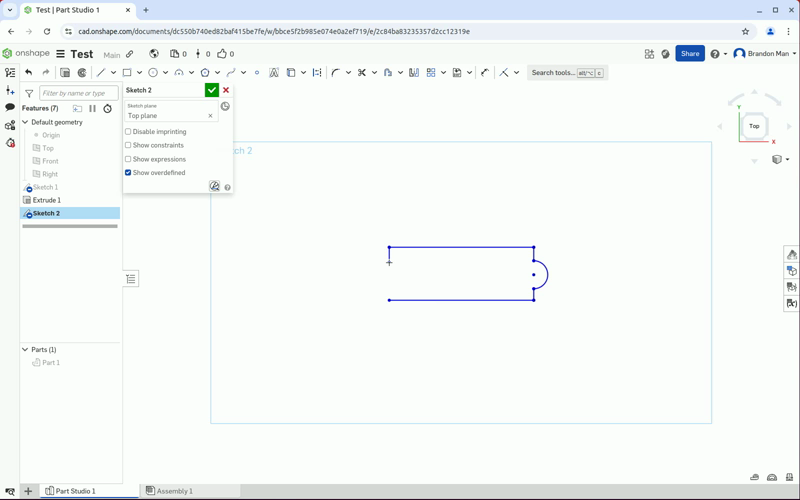
mouse_move(389, 262)
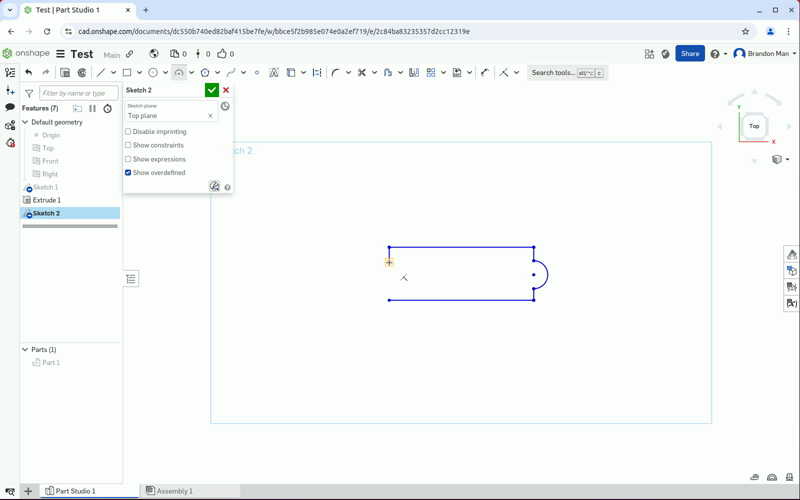
click(389, 262)
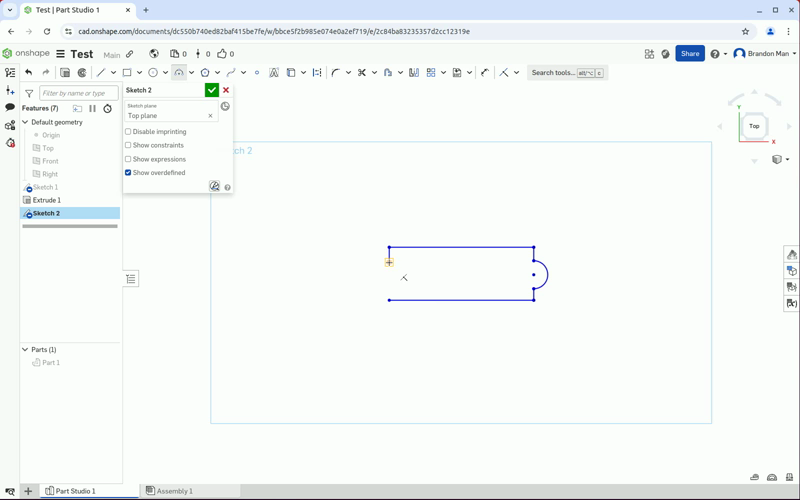
key_down(shift)
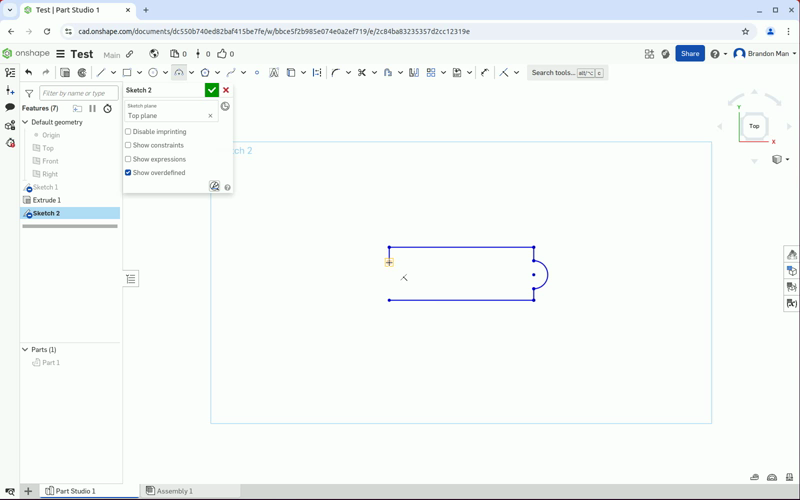
mouse_move(389, 287)
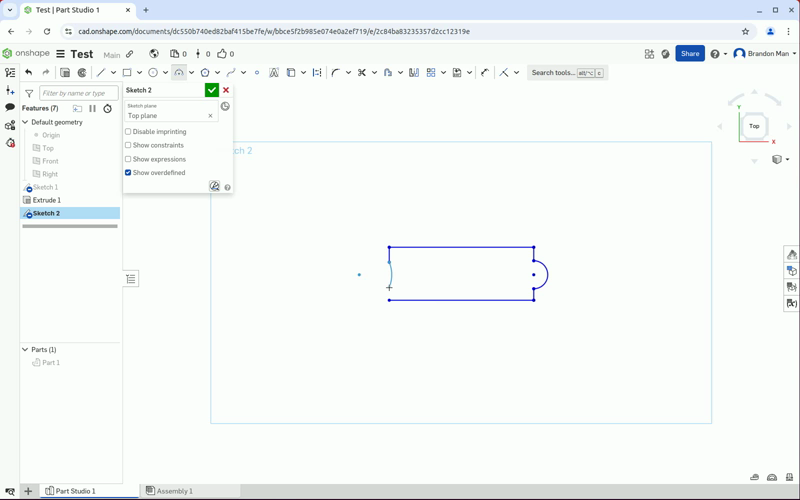
click(389, 287)
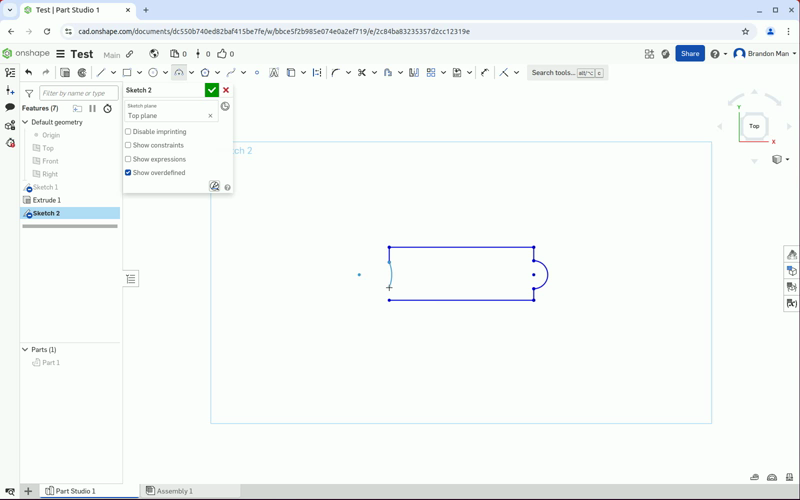
mouse_move(401, 274)
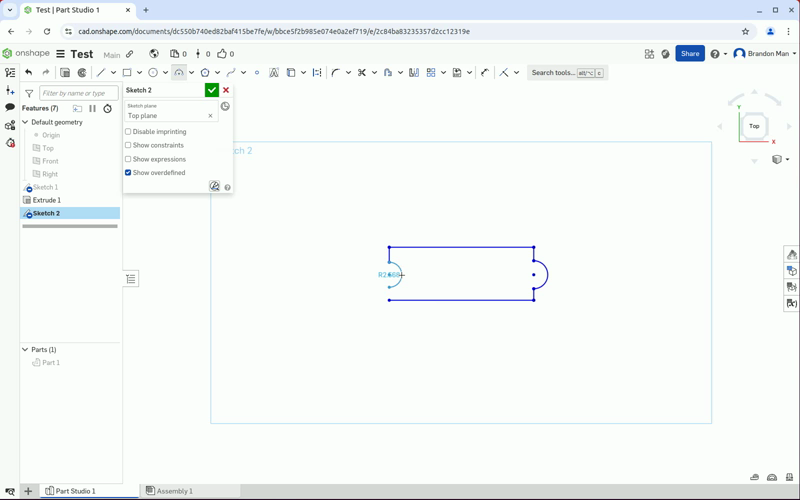
click(401, 274)
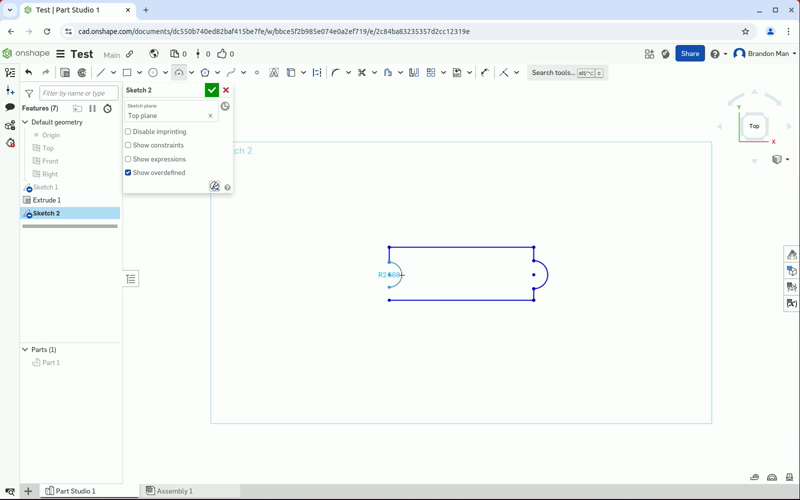
key_up(shift)
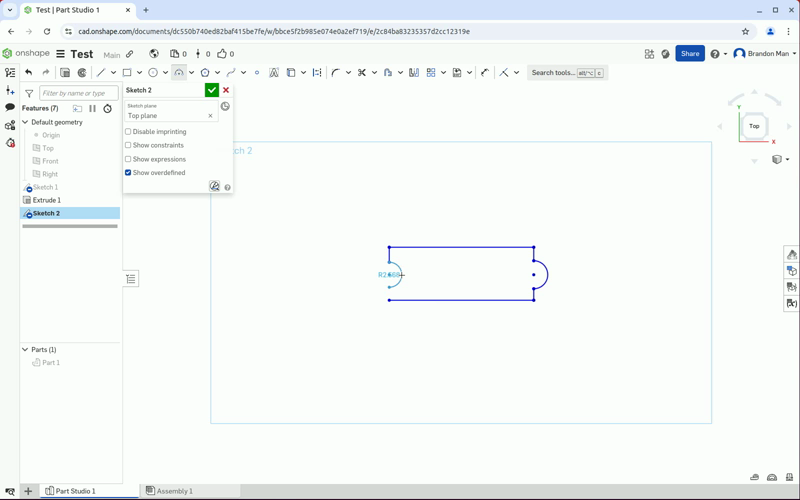
key(esc)
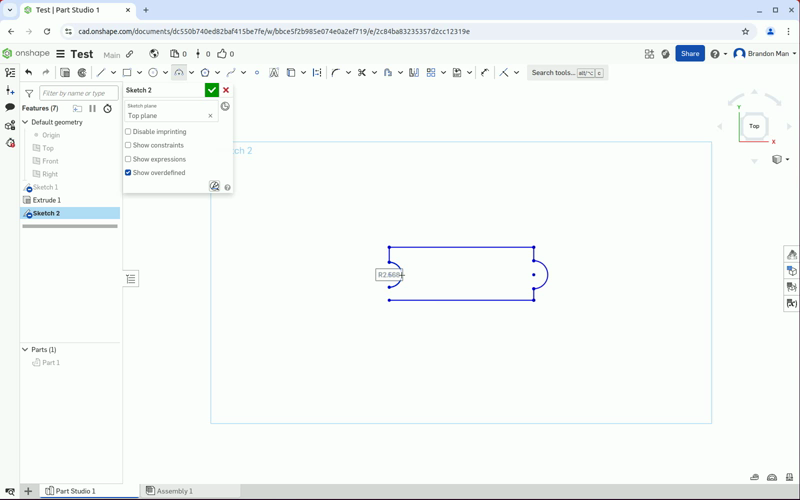
key(l)
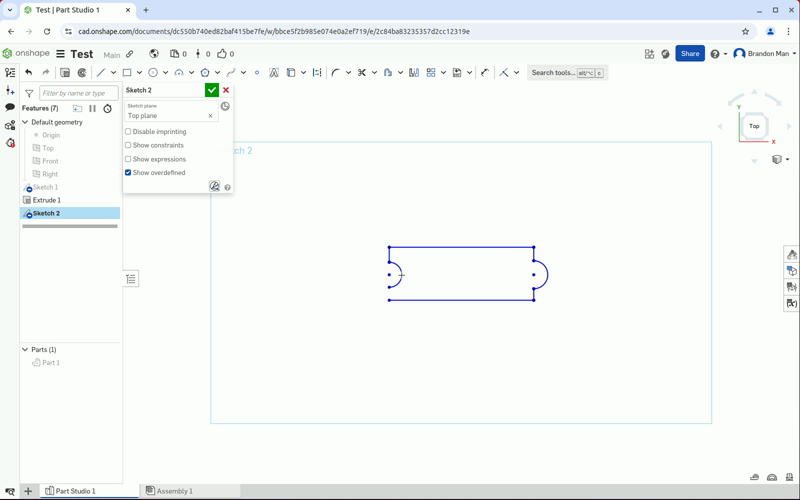
mouse_move(389, 287)
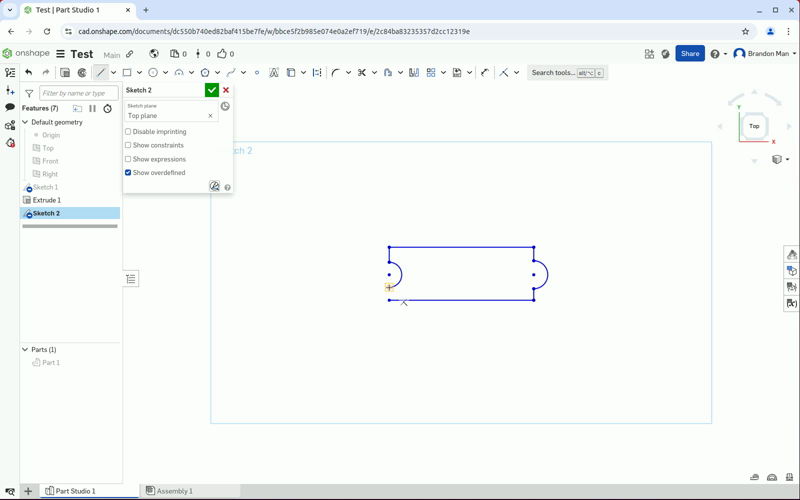
click(389, 287)
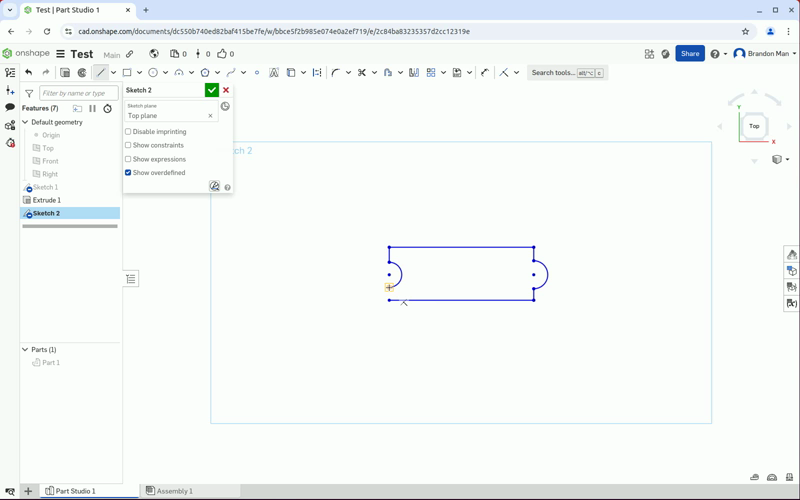
mouse_move(419, 287)
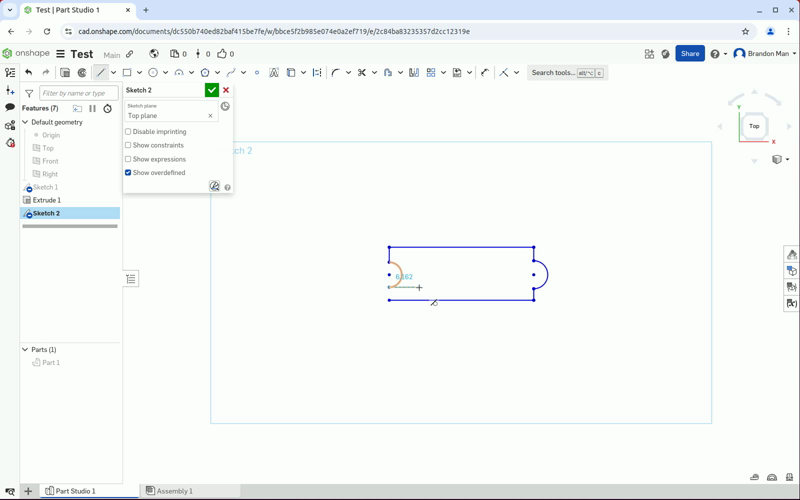
key_down(shift)
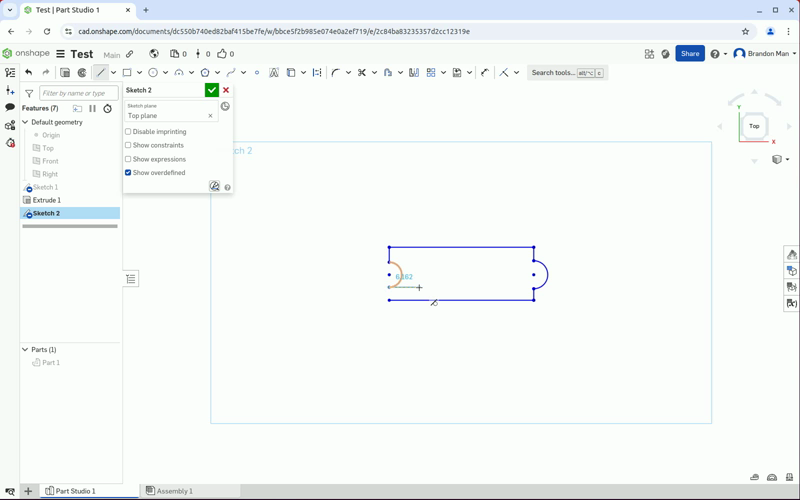
mouse_move(389, 300)
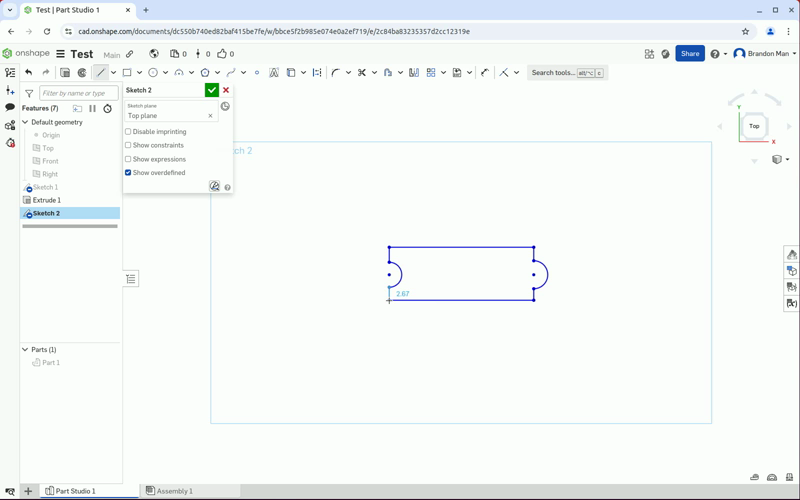
key_up(shift)
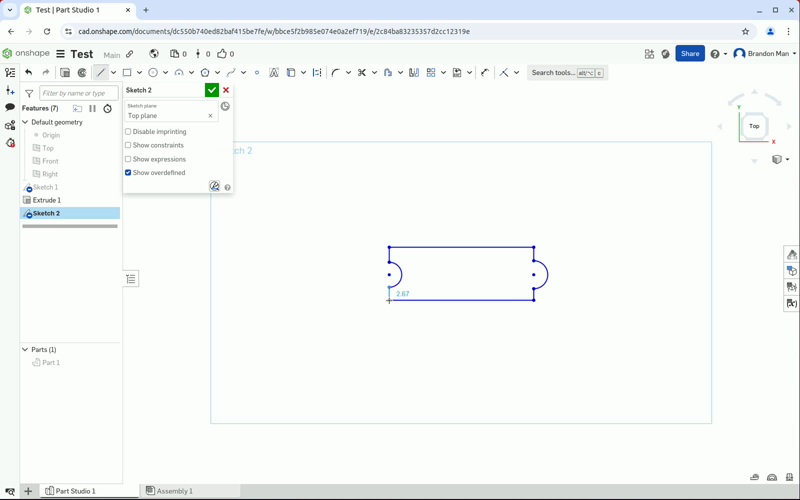
click(389, 300)
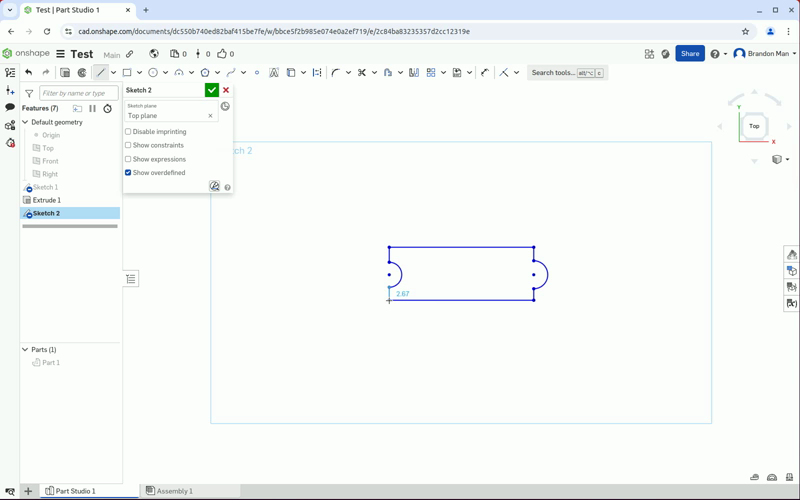
key(esc)
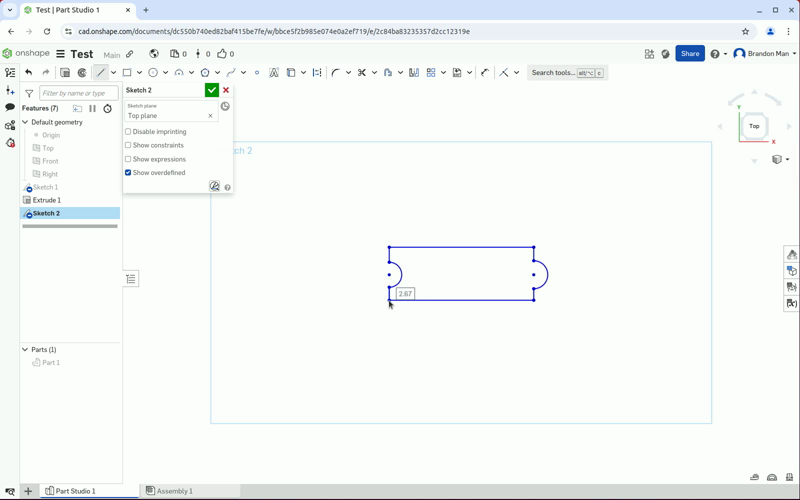
key(l)
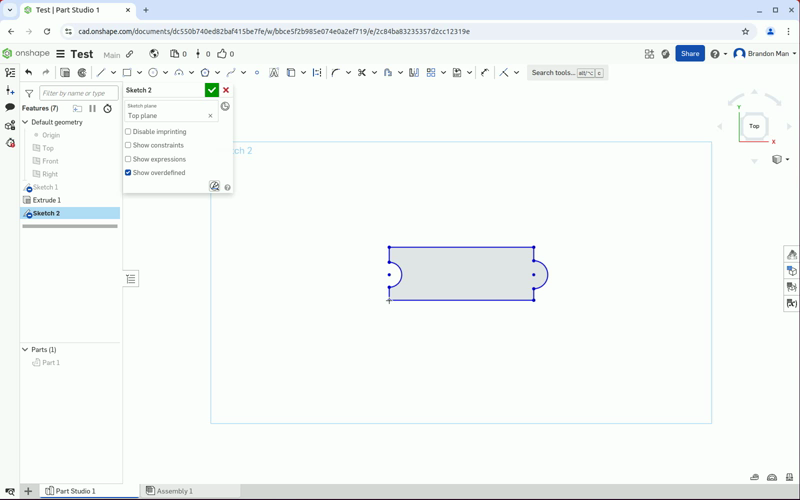
key_down(shift)
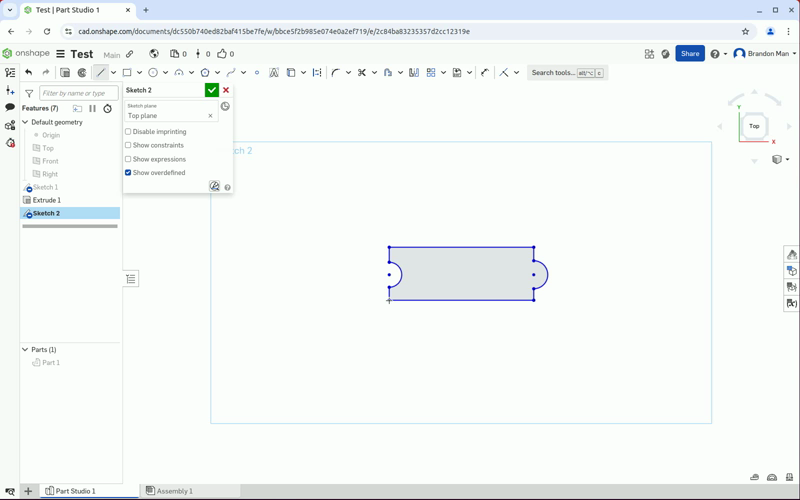
mouse_move(425, 290)
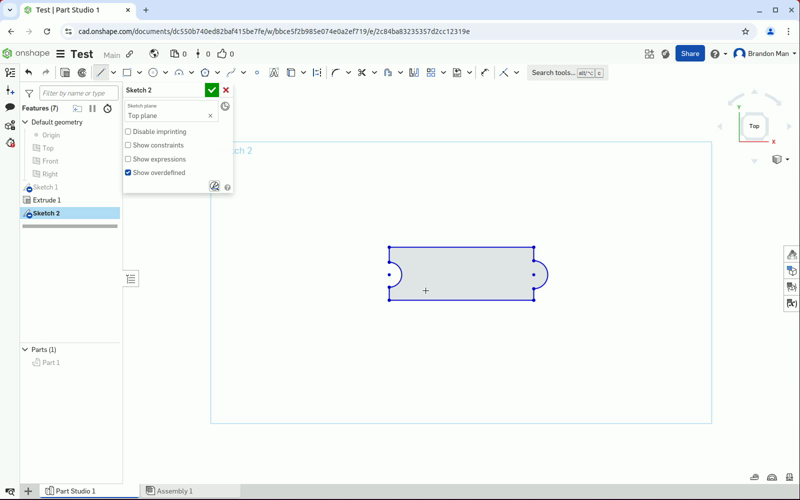
click(425, 290)
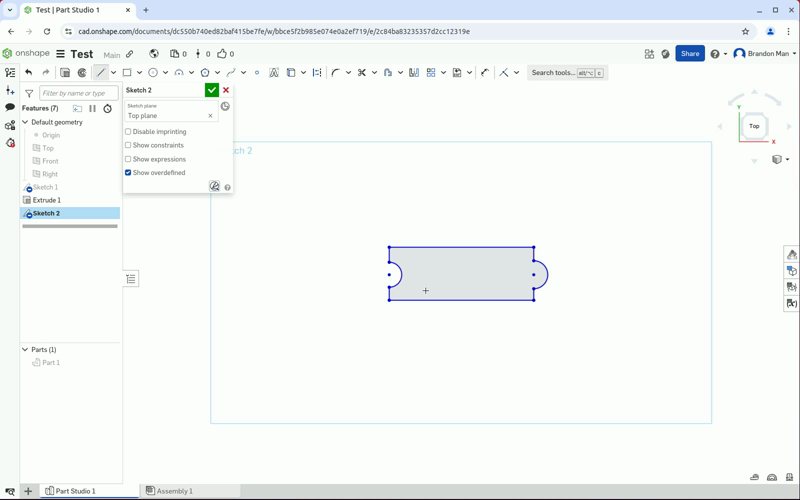
key_up(shift)
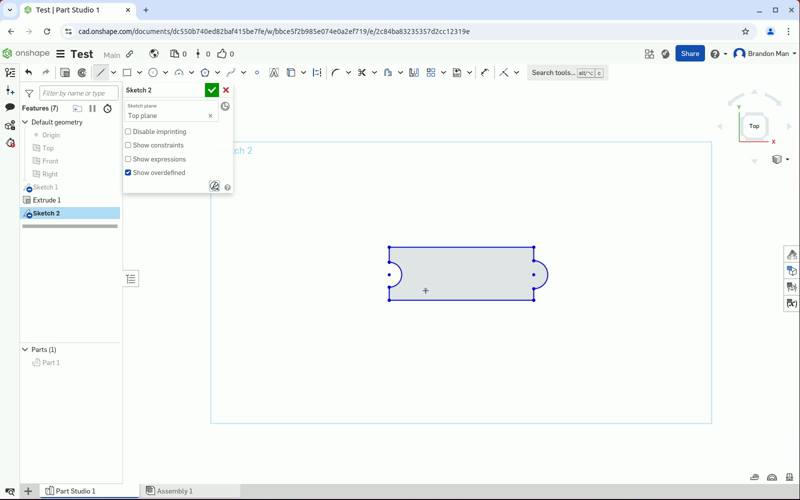
key_down(shift)
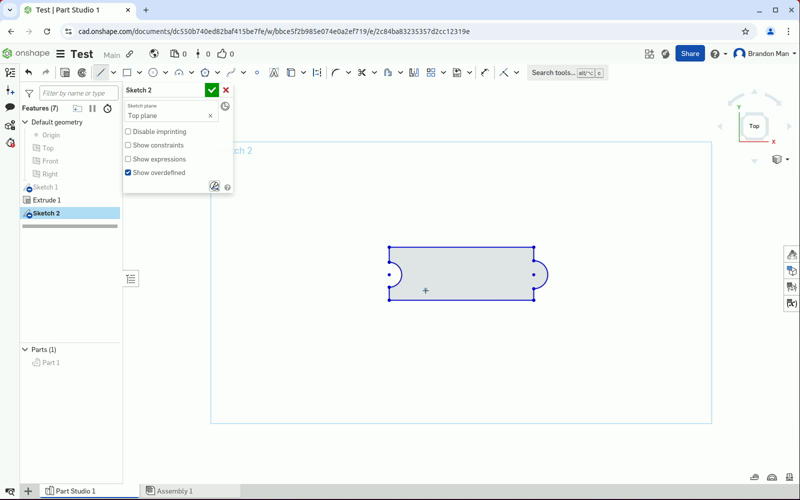
mouse_move(502, 290)
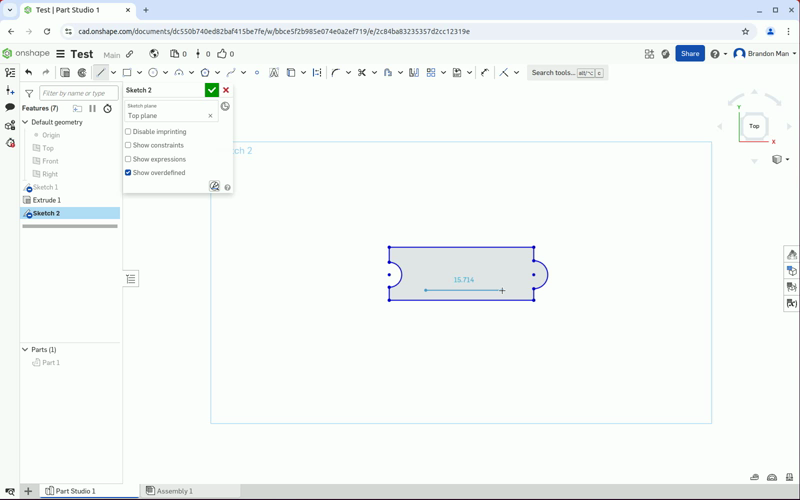
click(502, 290)
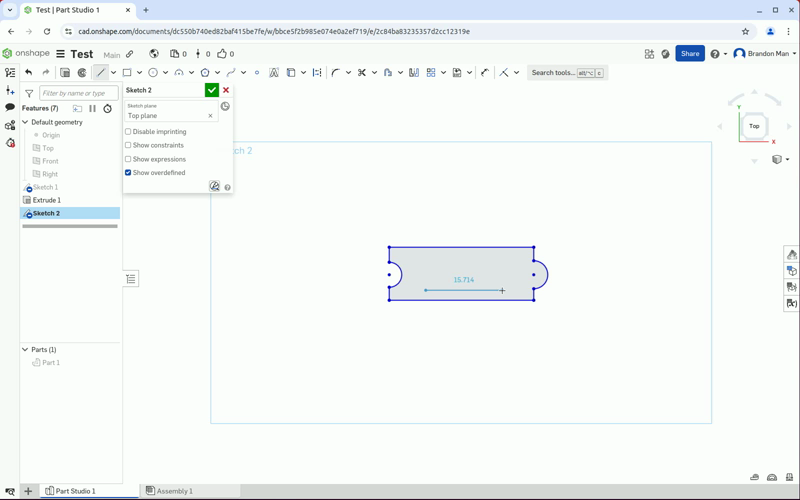
key_up(shift)
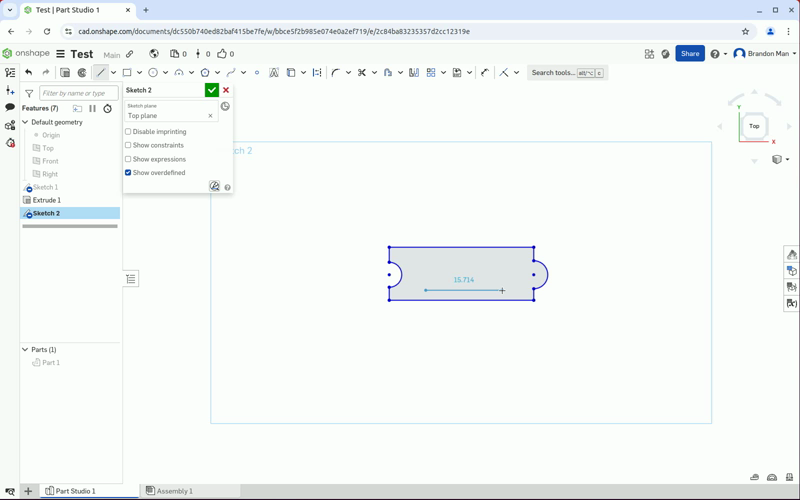
key_down(shift)
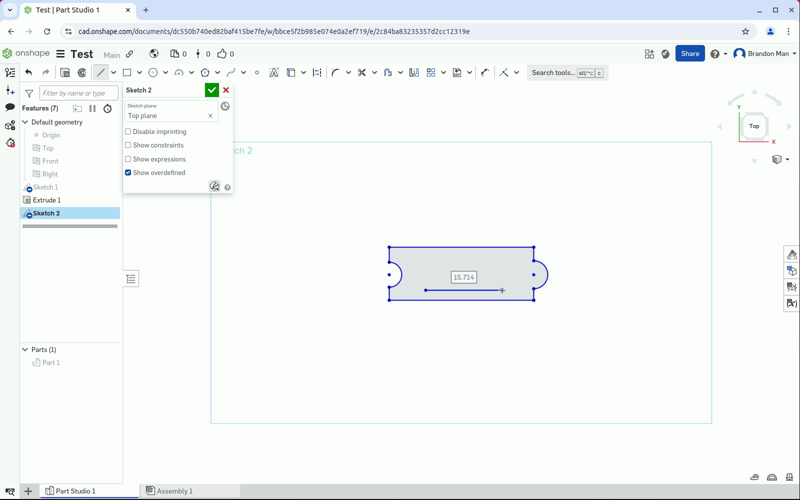
mouse_move(532, 290)
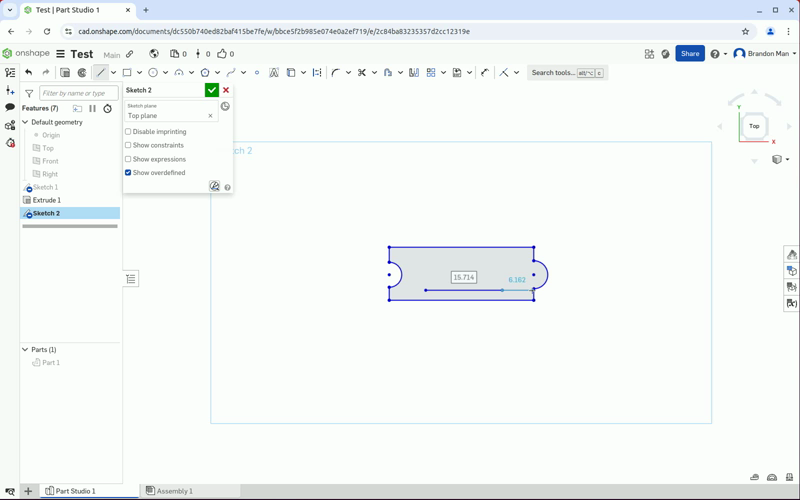
mouse_move(502, 282)
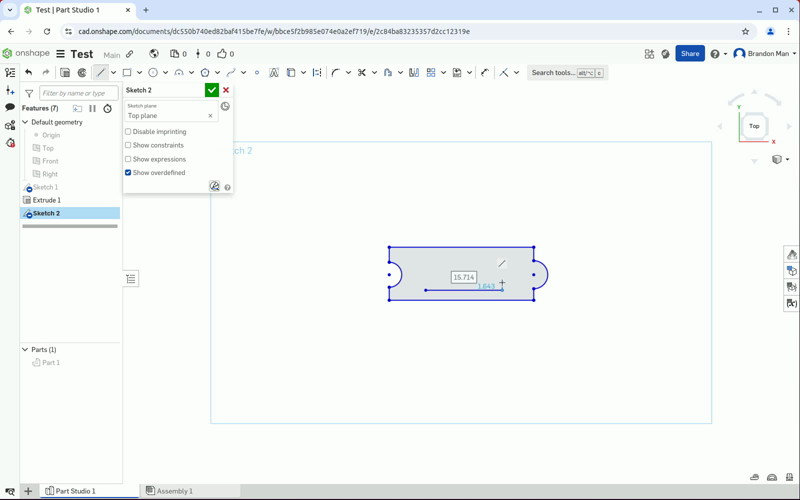
click(502, 282)
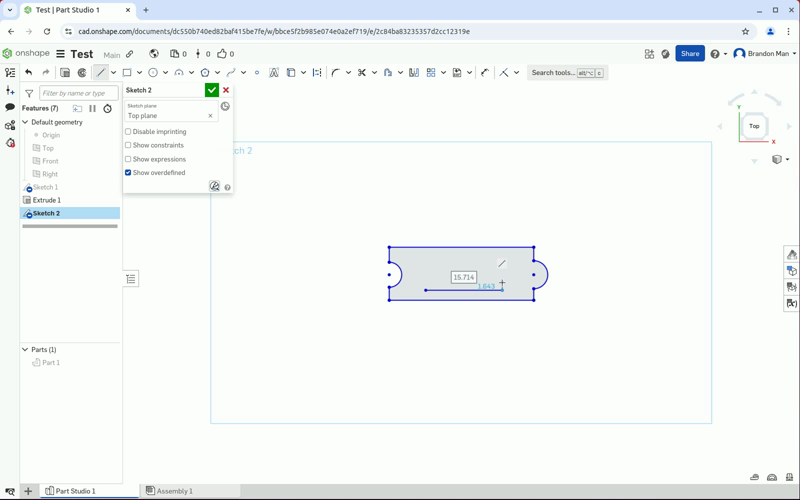
key_up(shift)
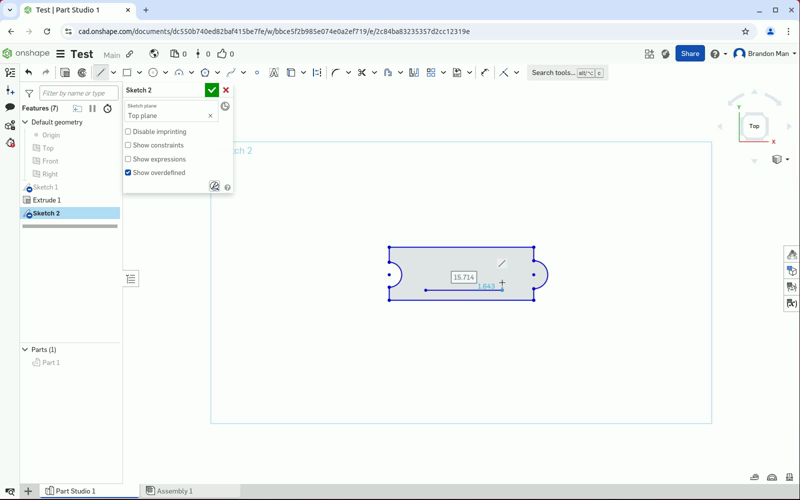
key_down(shift)
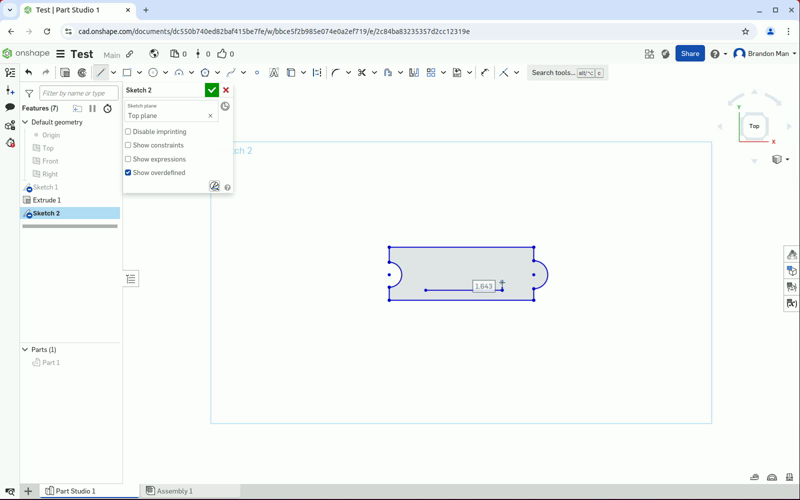
mouse_move(532, 282)
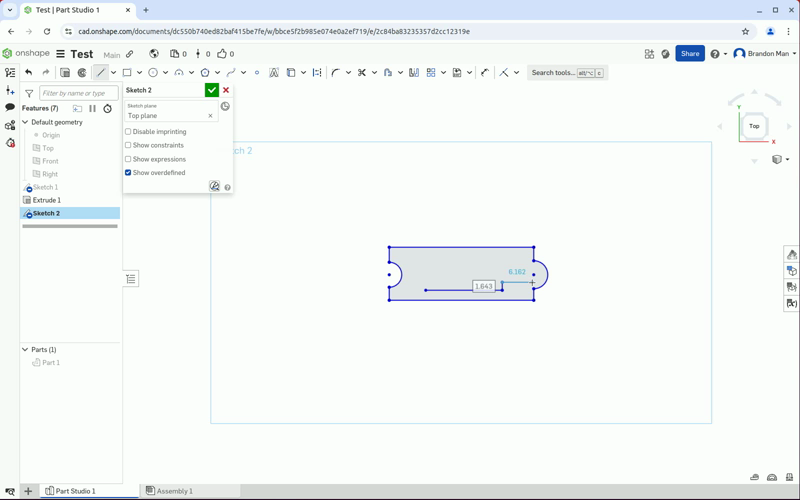
mouse_move(502, 264)
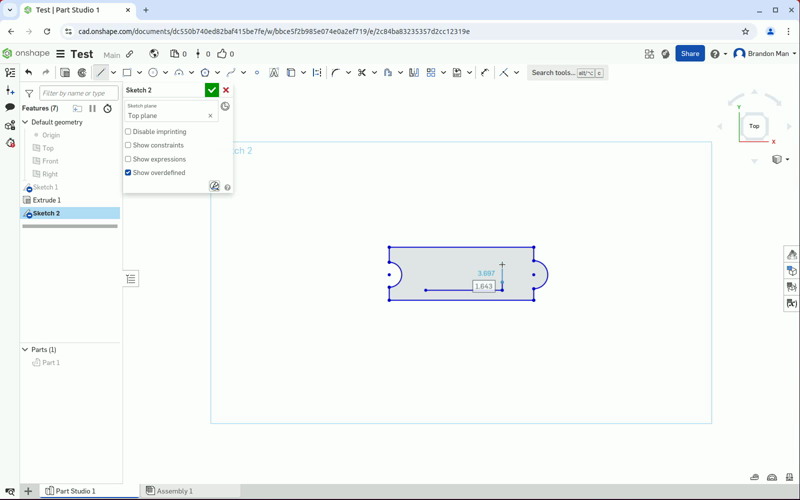
click(502, 264)
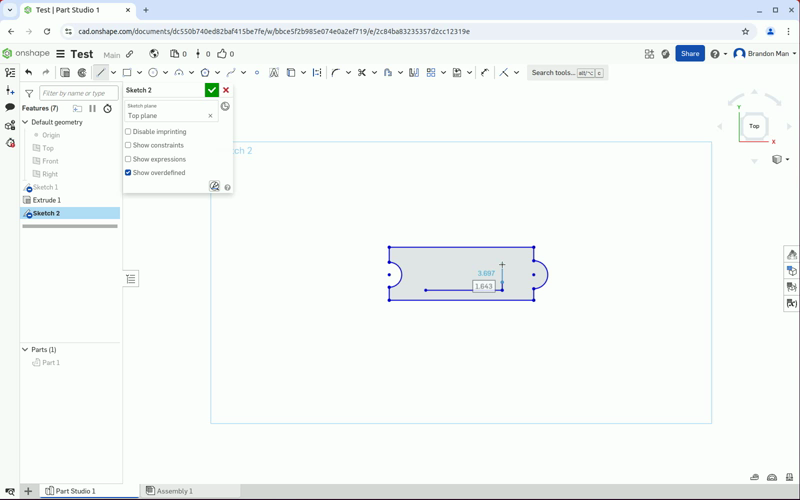
key_up(shift)
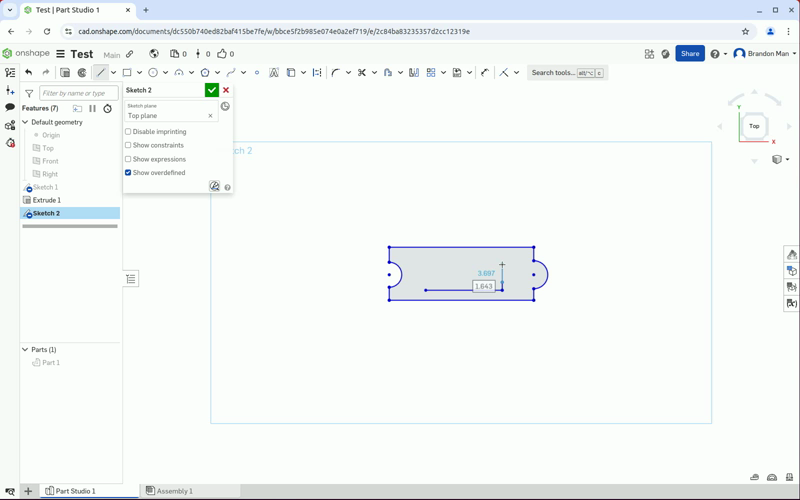
key_down(shift)
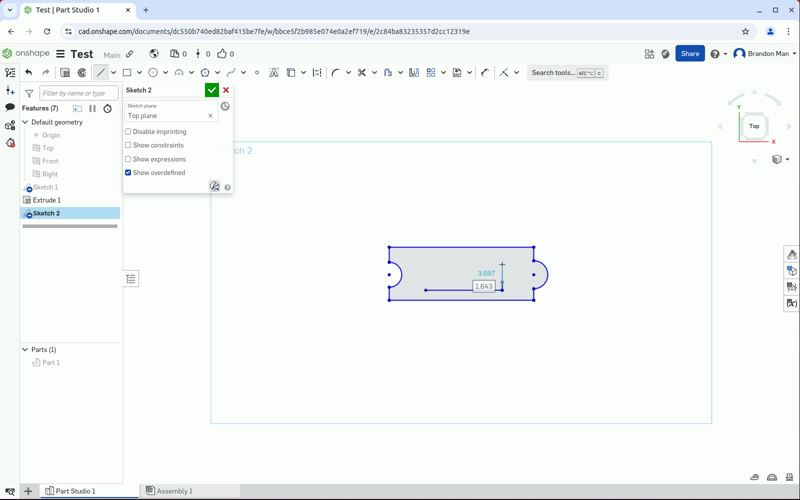
mouse_move(425, 264)
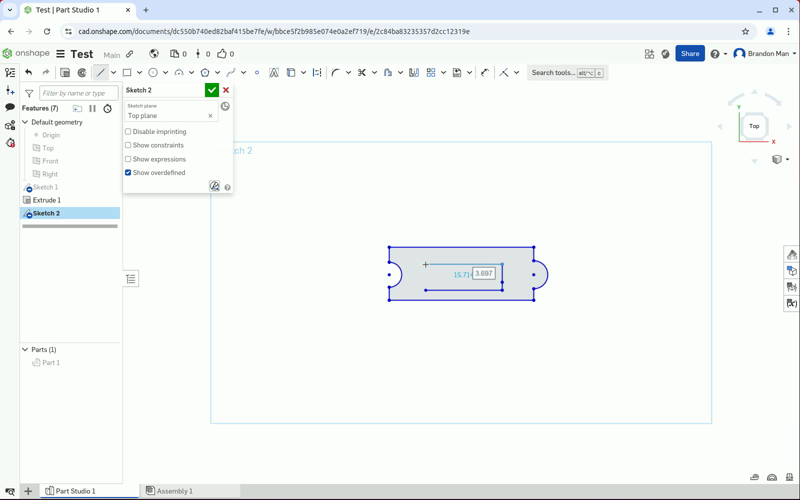
click(425, 264)
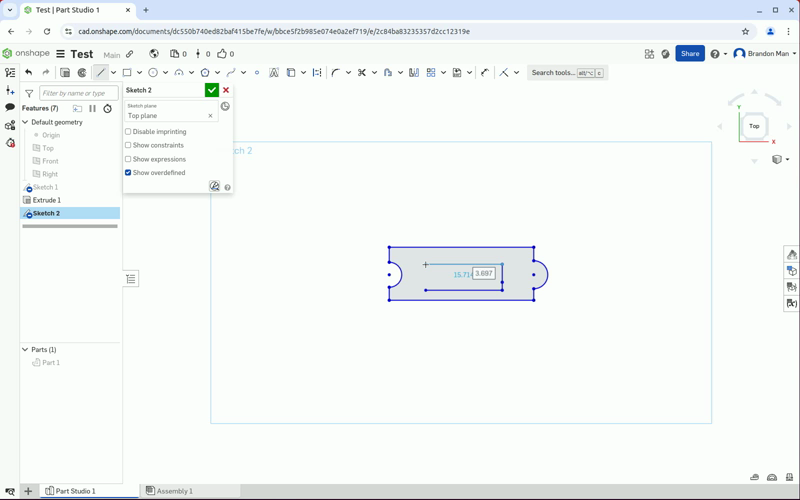
key_up(shift)
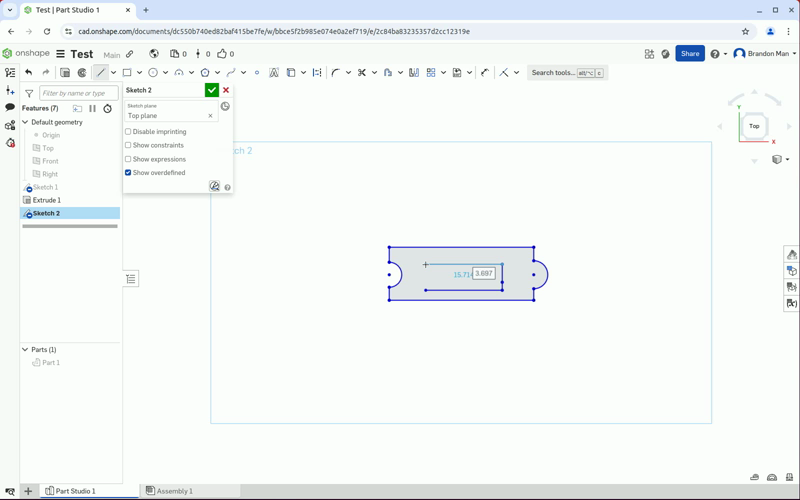
key_down(shift)
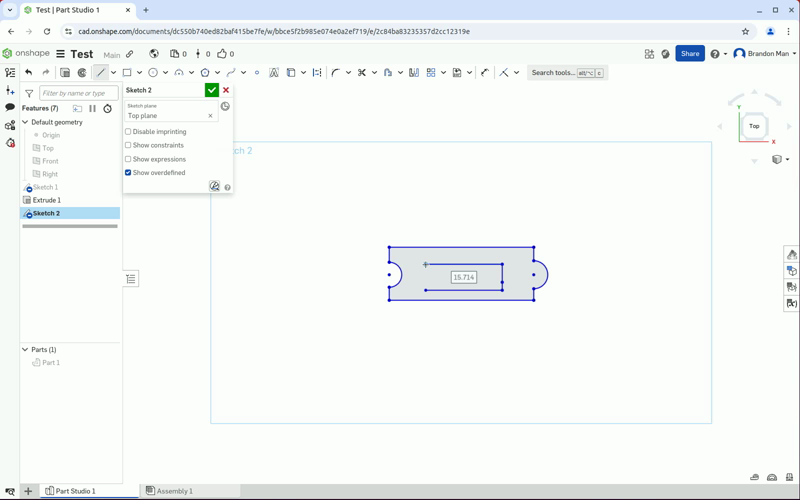
mouse_move(455, 264)
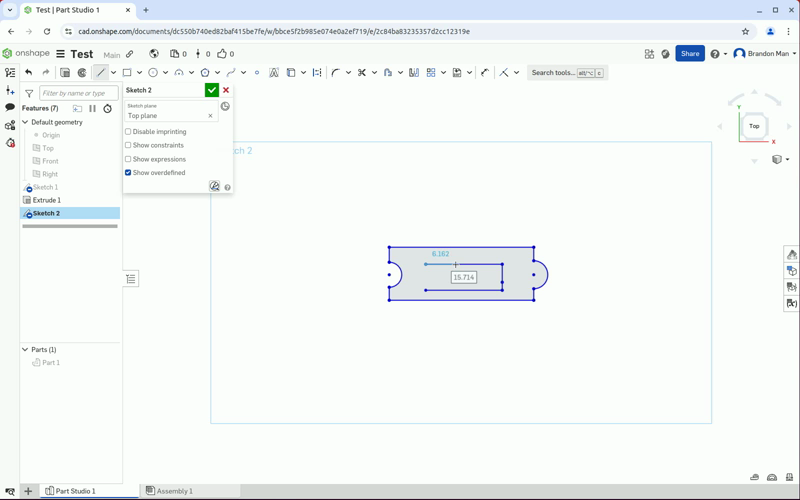
mouse_move(425, 282)
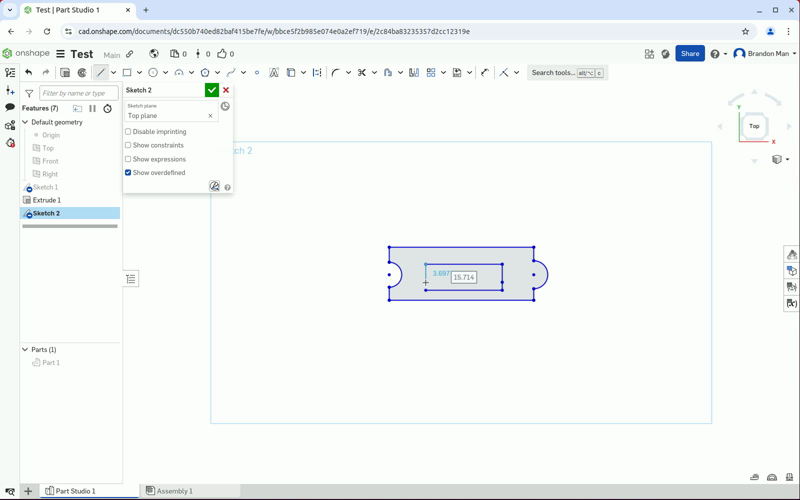
click(425, 282)
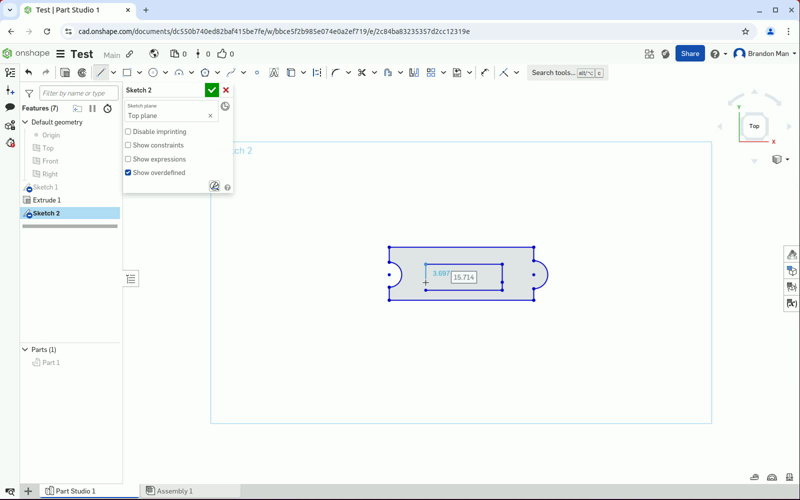
key_up(shift)
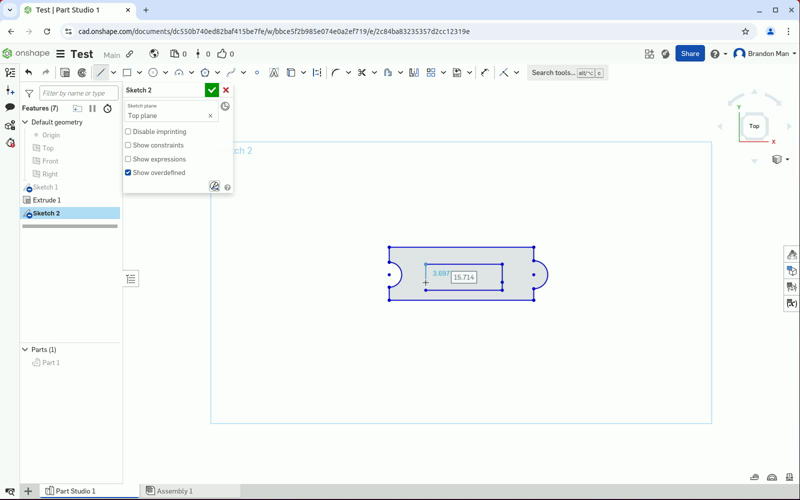
mouse_move(455, 282)
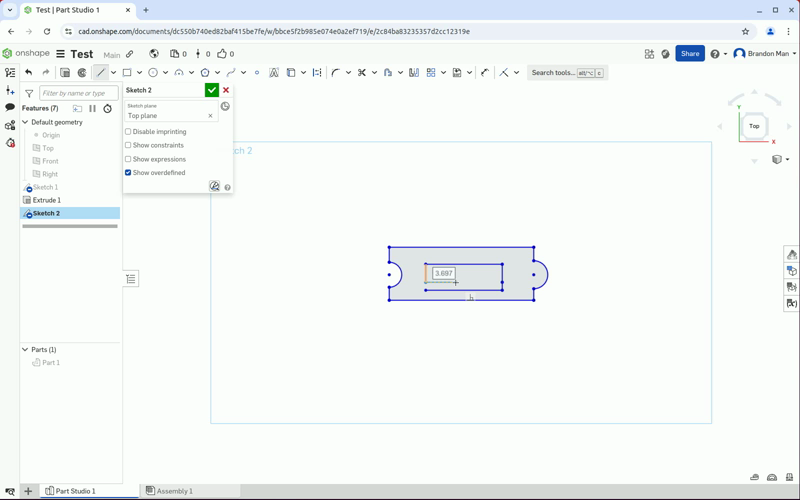
key_down(shift)
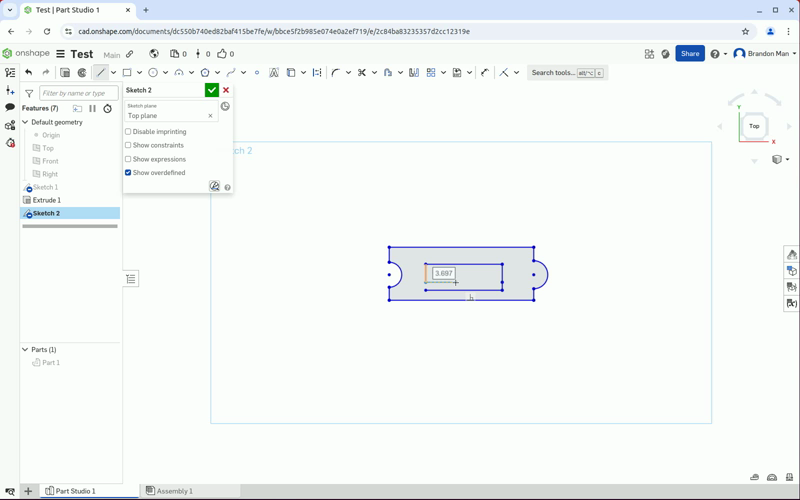
mouse_move(425, 290)
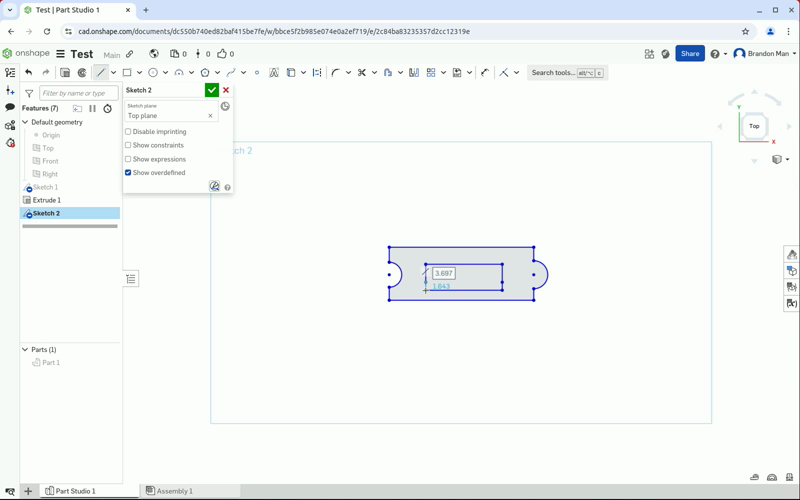
key_up(shift)
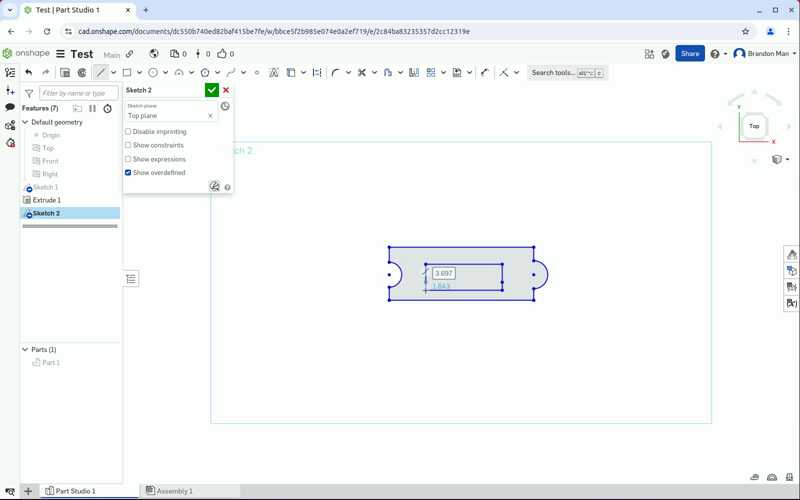
click(425, 290)
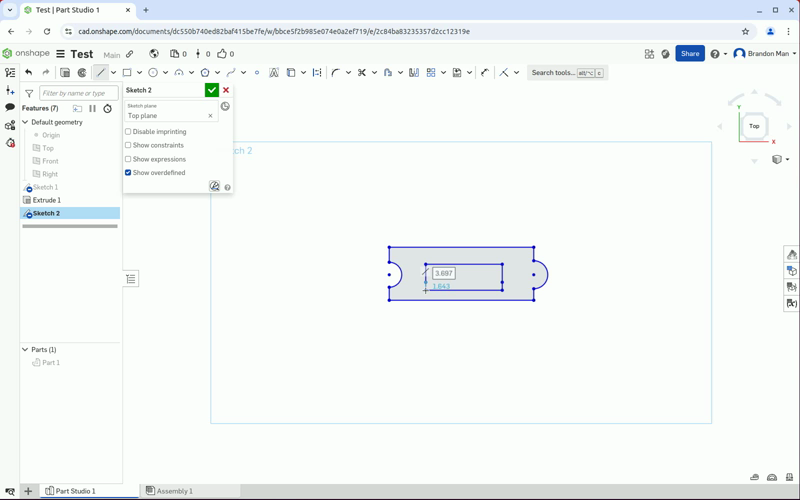
key(esc)
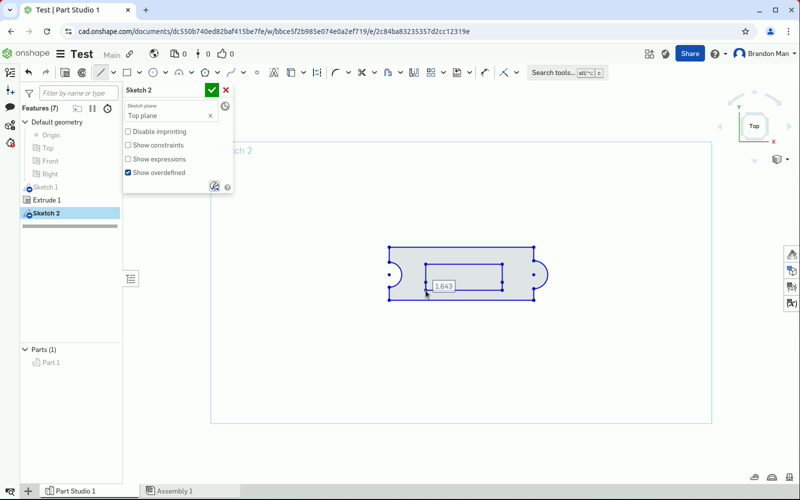
mouse_move(404, 293)
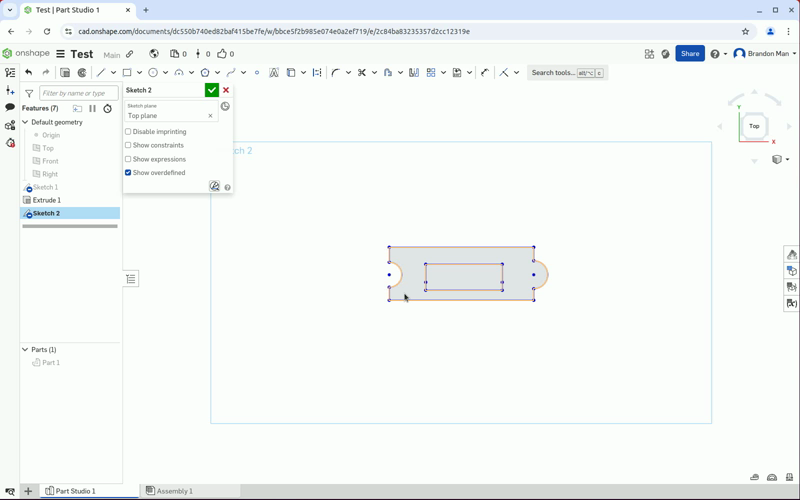
click(404, 293)
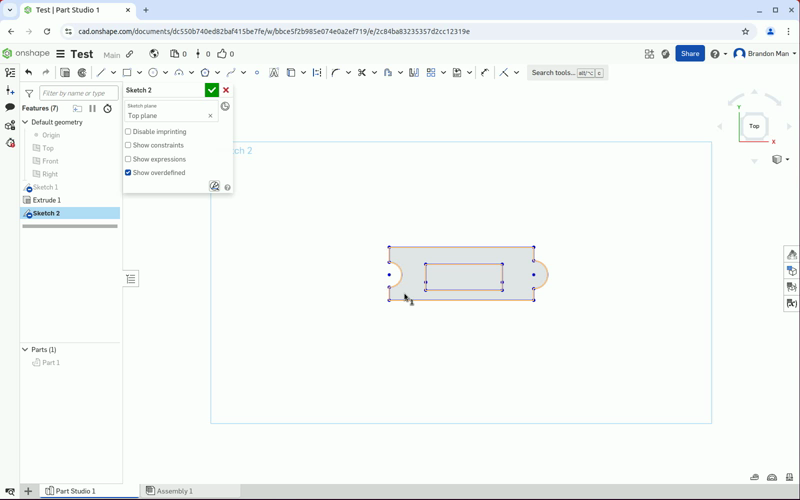
mouse_move(73, 352)
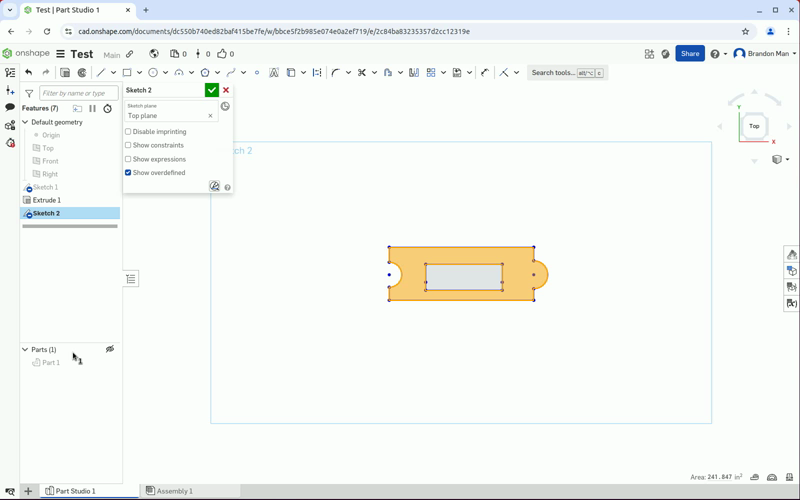
key(shift+y)
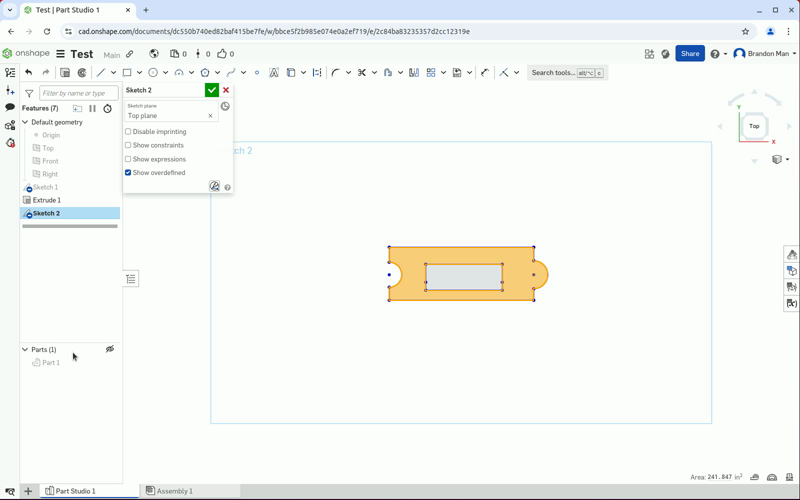
key(shift+e)
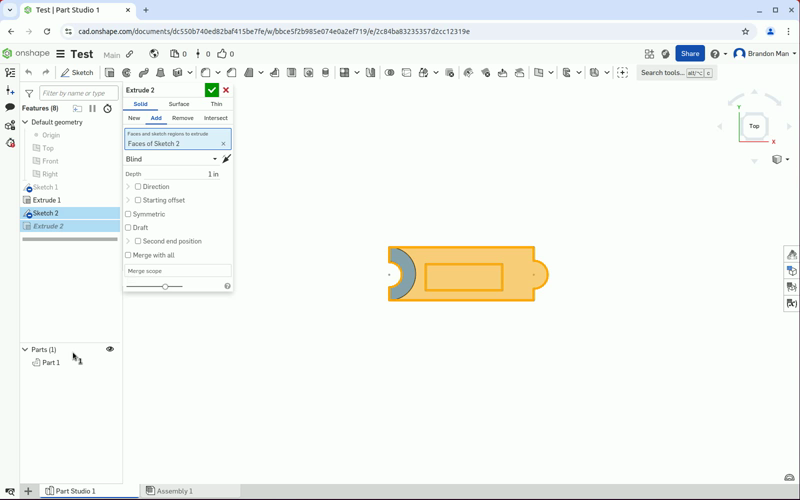
mouse_move(143, 106)
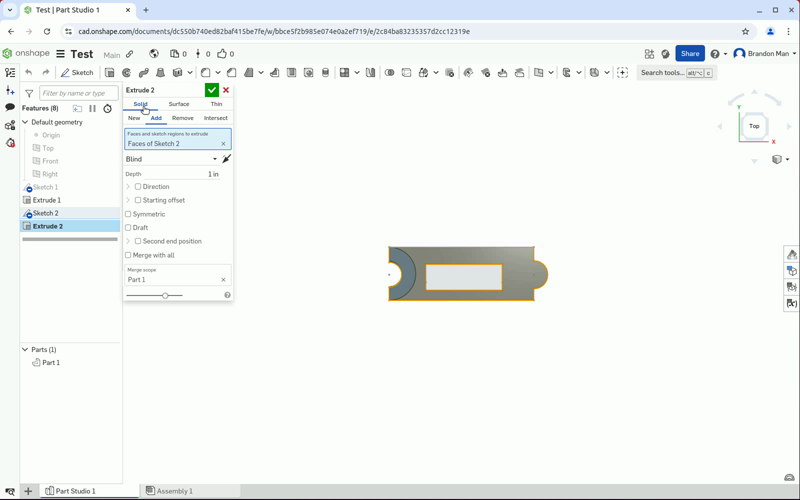
click(143, 106)
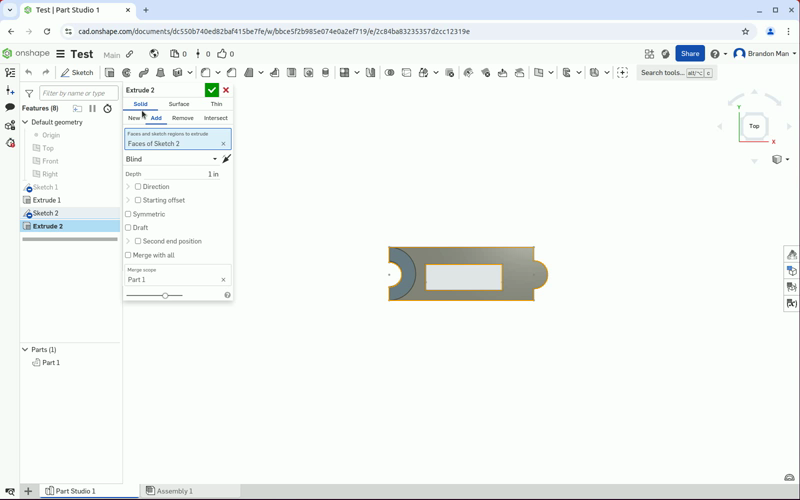
mouse_move(137, 120)
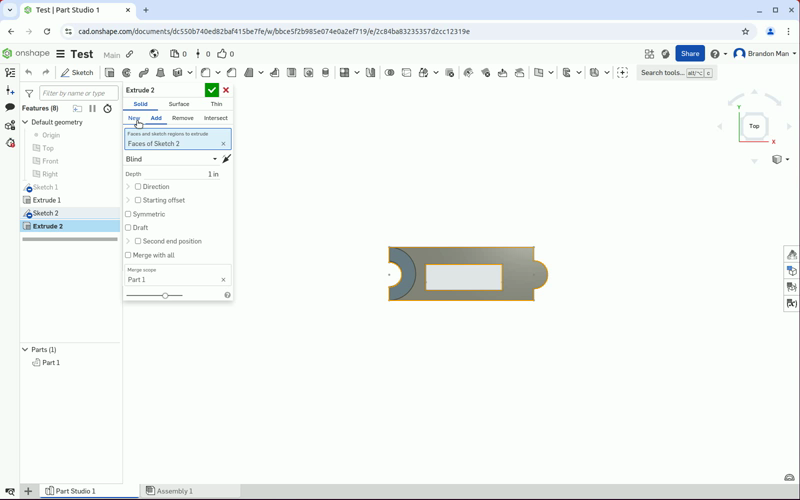
click(137, 120)
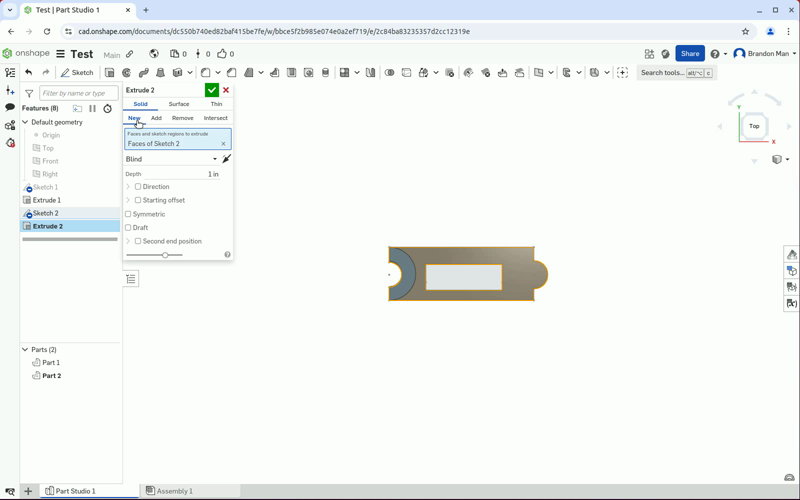
key(tab, 4)
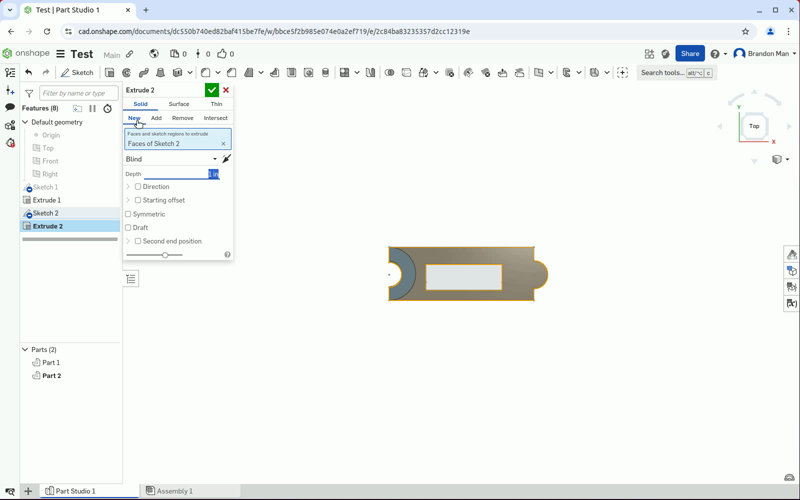
text(10.11)
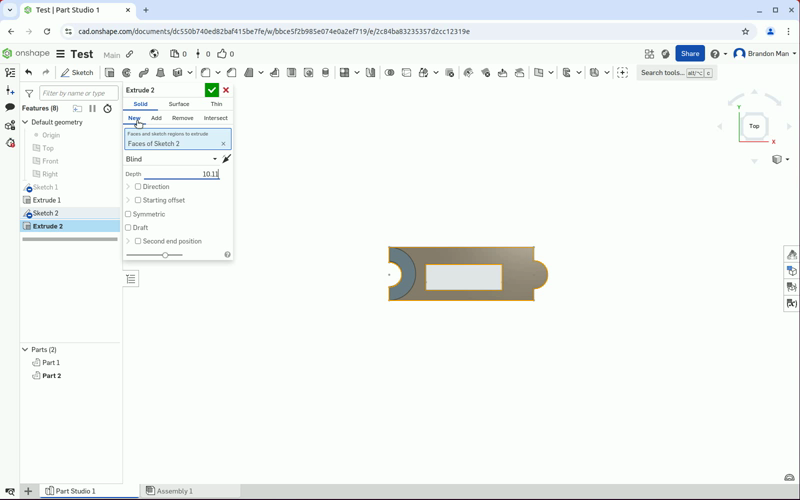
key(enter)
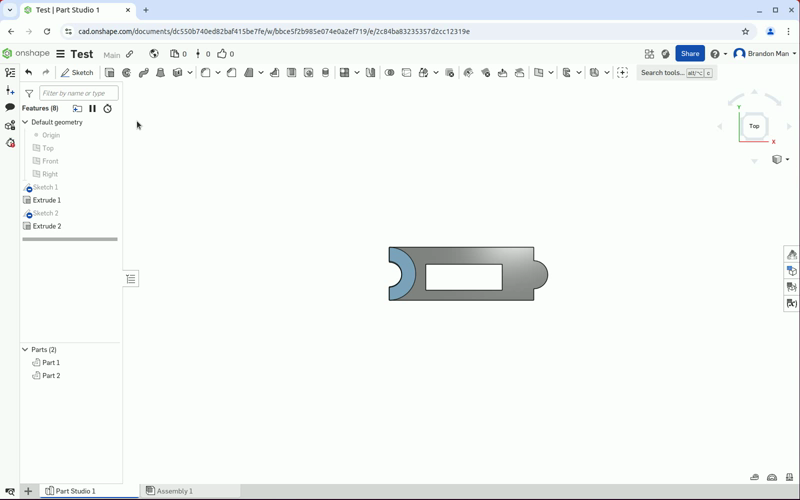
key(shift+h)
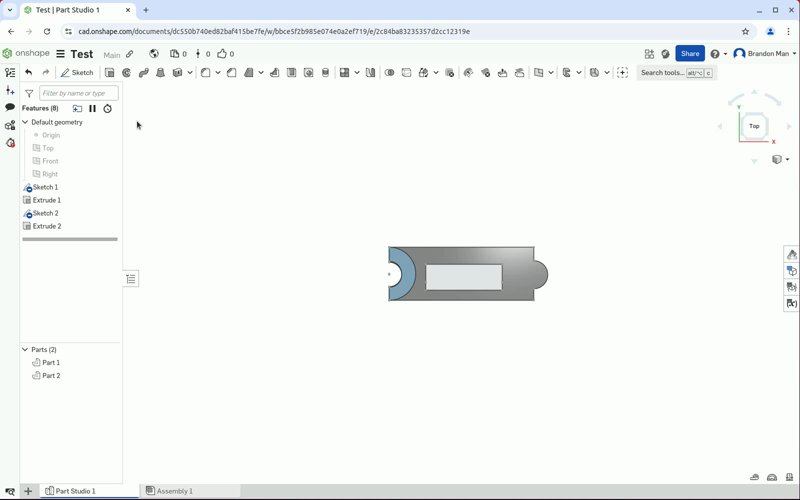
key(shift+h)
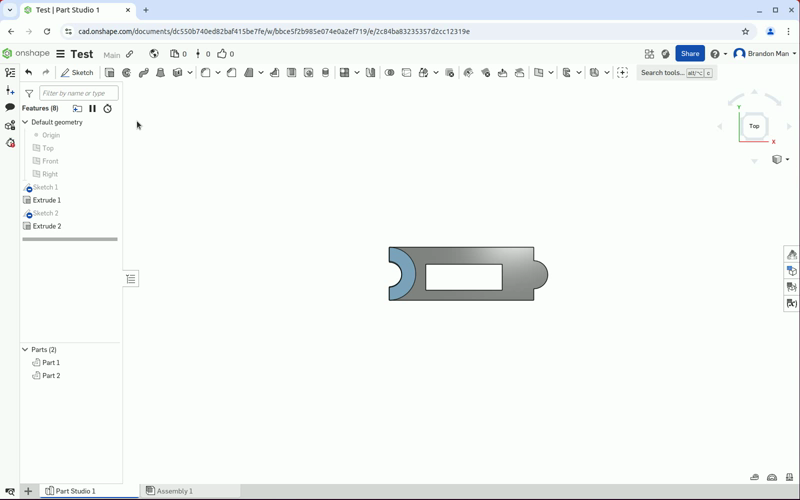
mouse_move(73, 189)
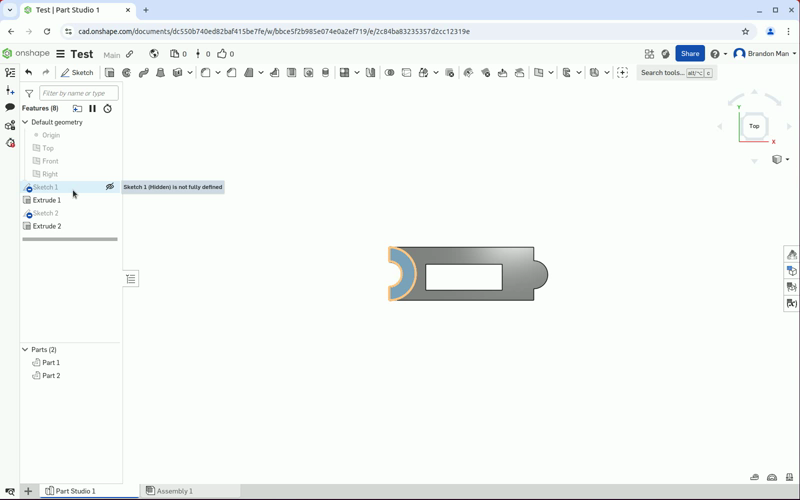
click(73, 189)
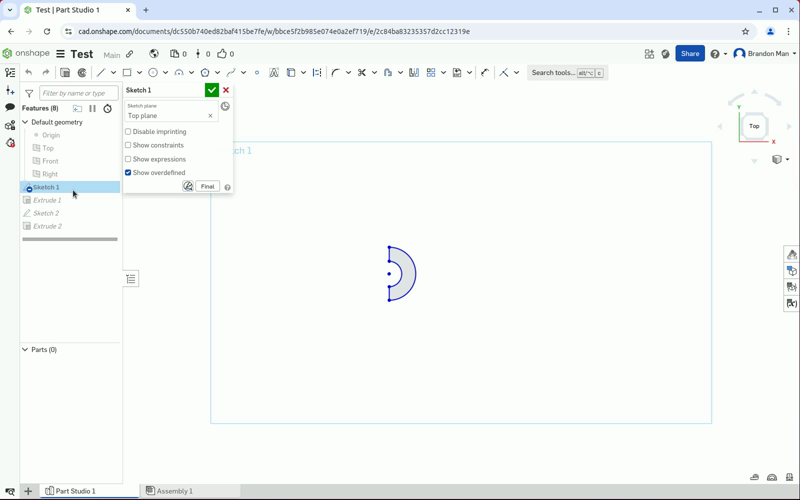
mouse_move(229, 92)
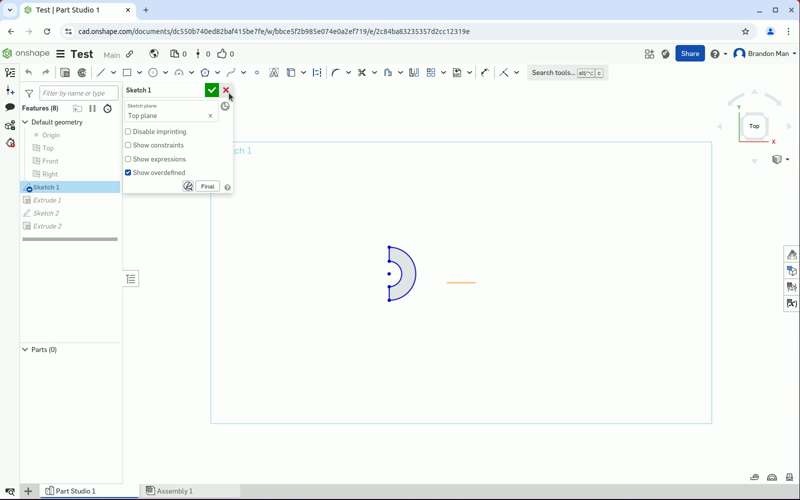
click(229, 92)
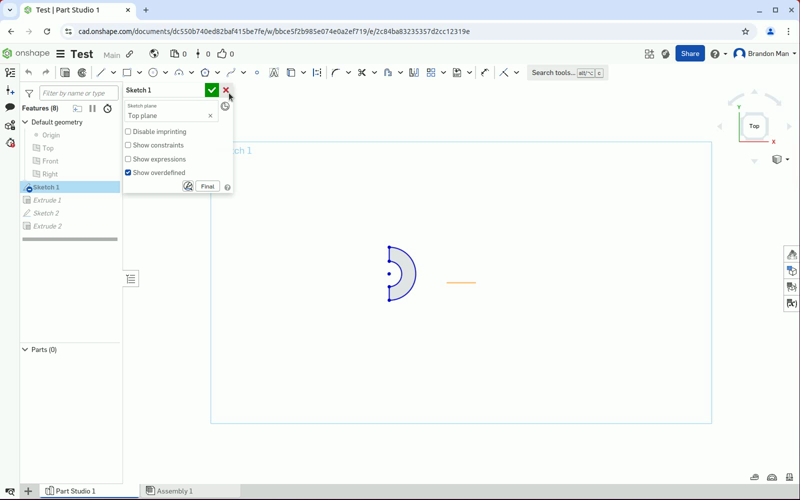
key(shift+s)
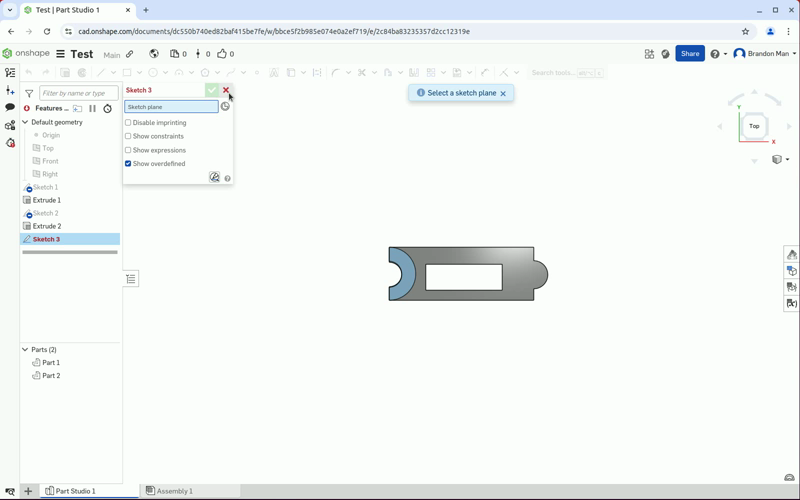
mouse_move(73, 150)
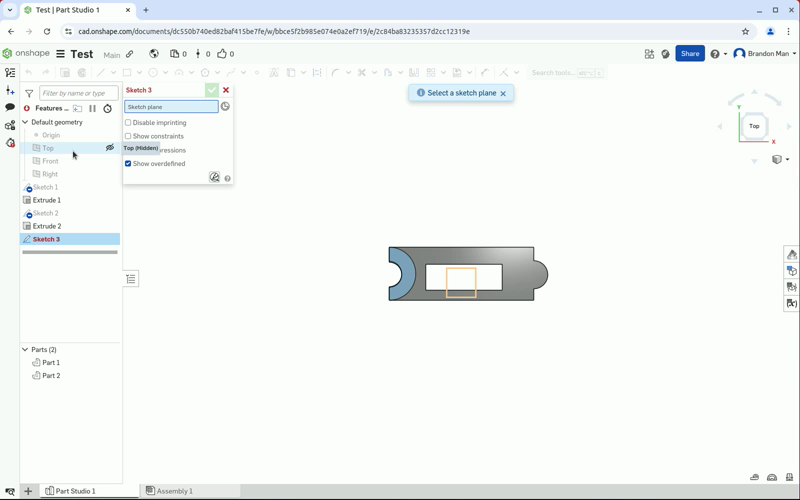
click(73, 150)
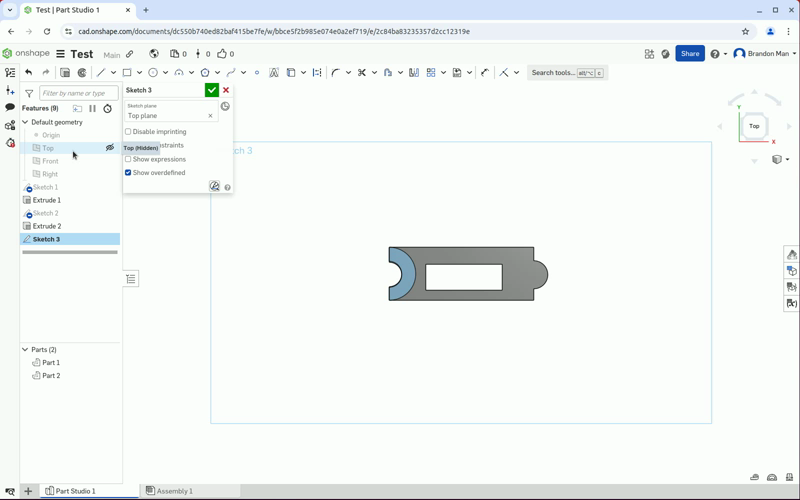
mouse_move(73, 352)
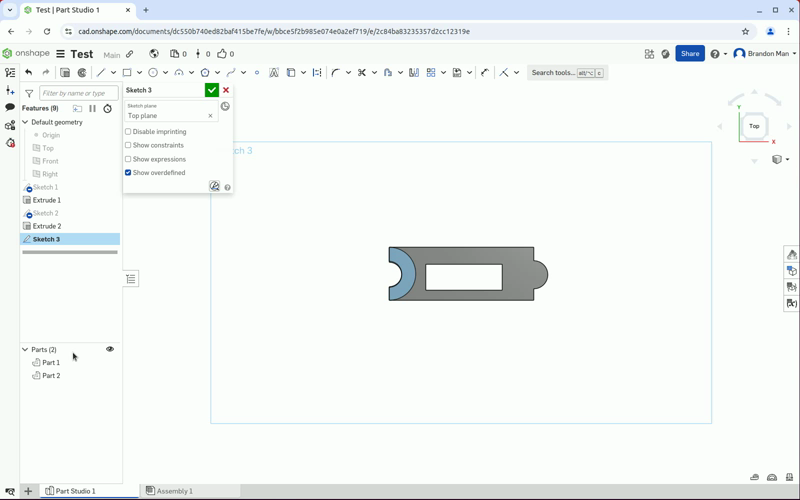
key(y)
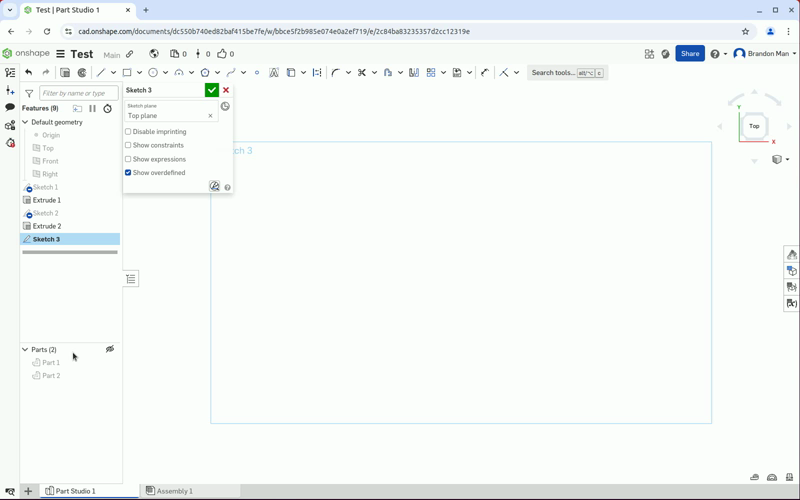
key(a)
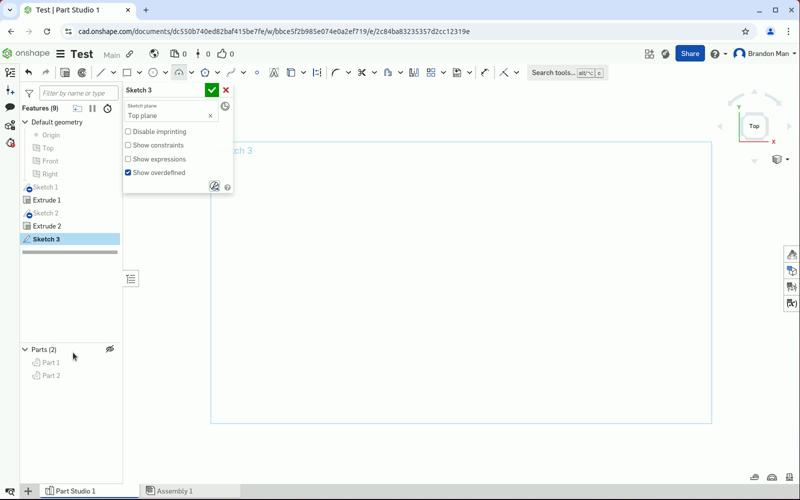
key_down(shift)
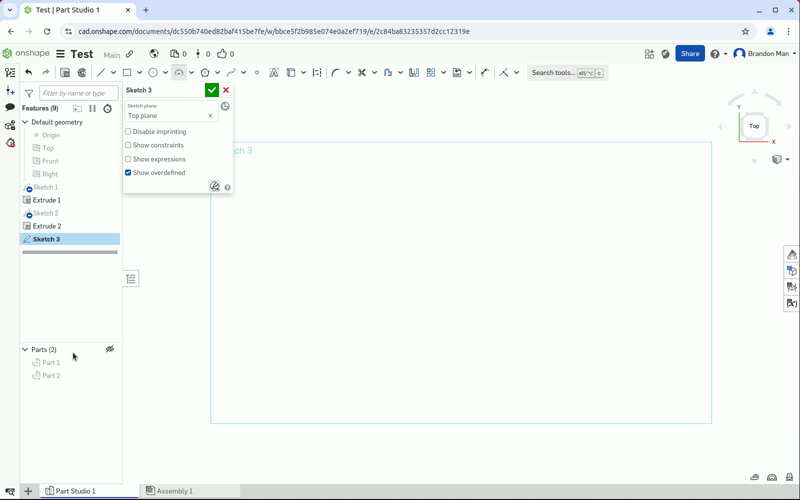
mouse_move(533, 300)
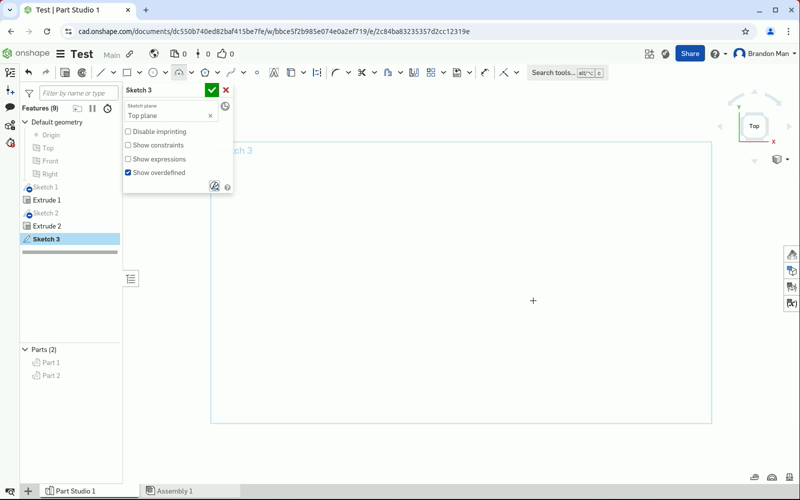
click(533, 300)
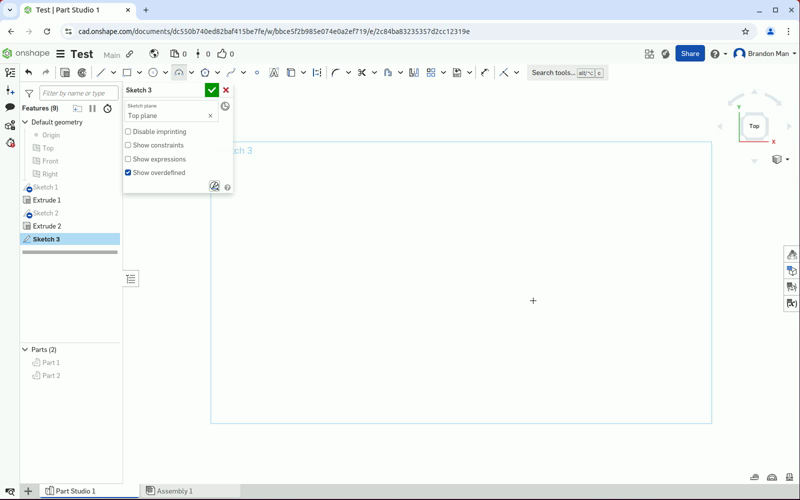
key_up(shift)
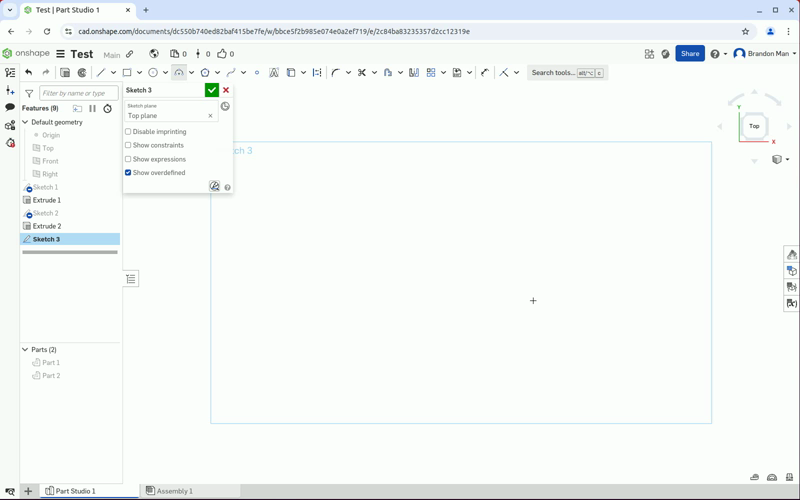
key_down(shift)
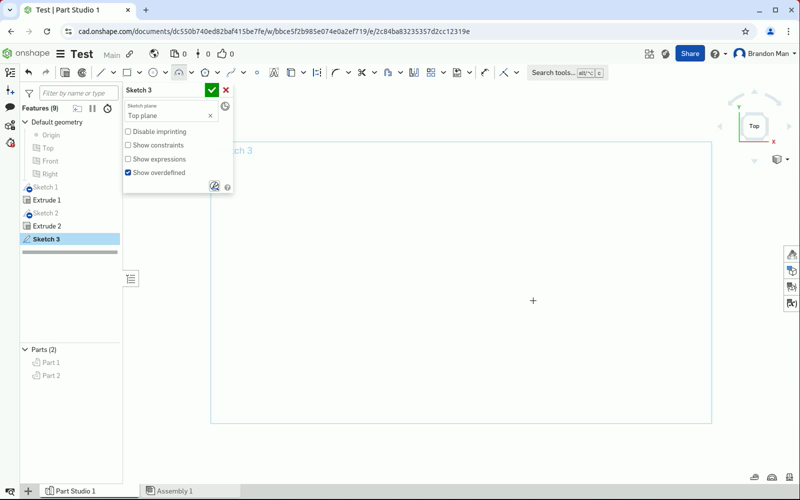
mouse_move(533, 247)
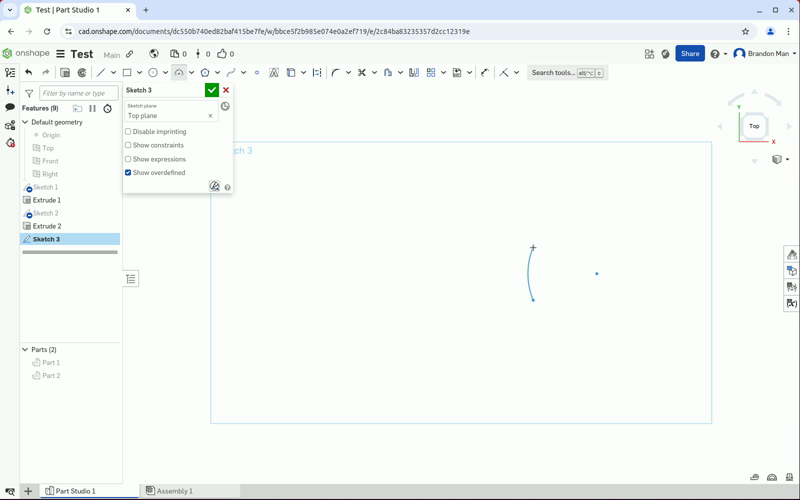
click(533, 247)
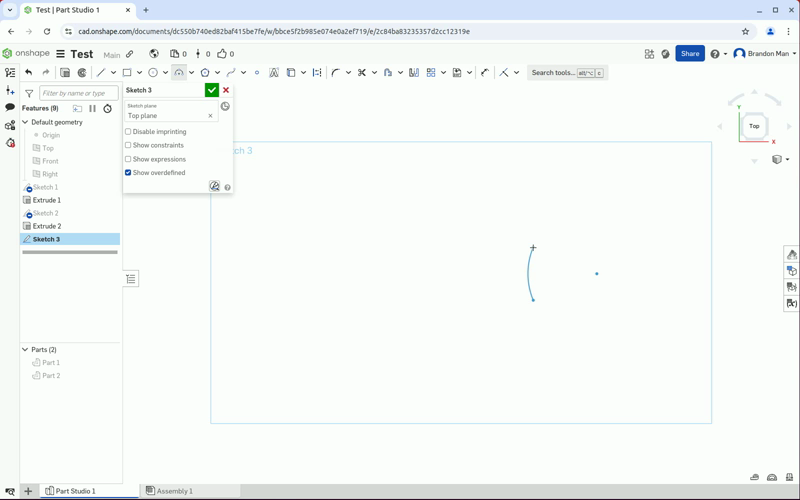
mouse_move(560, 273)
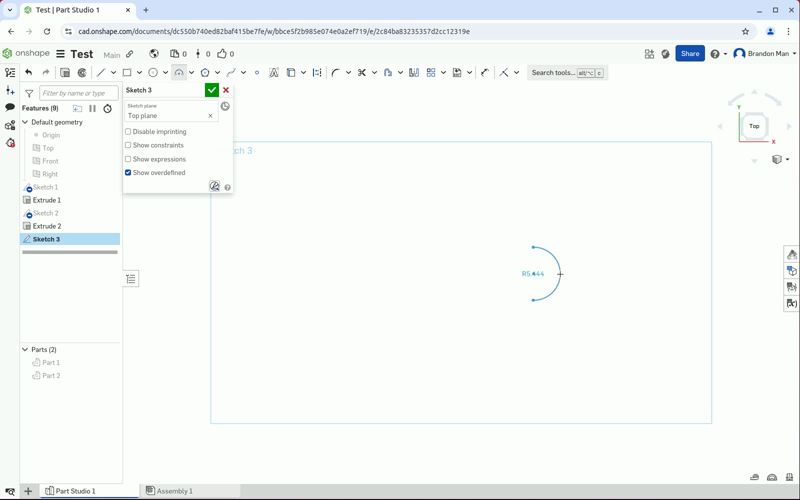
click(560, 273)
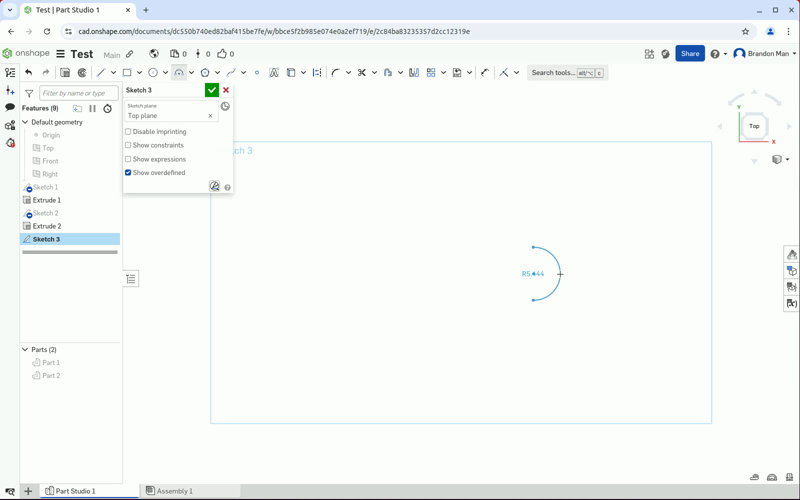
key_up(shift)
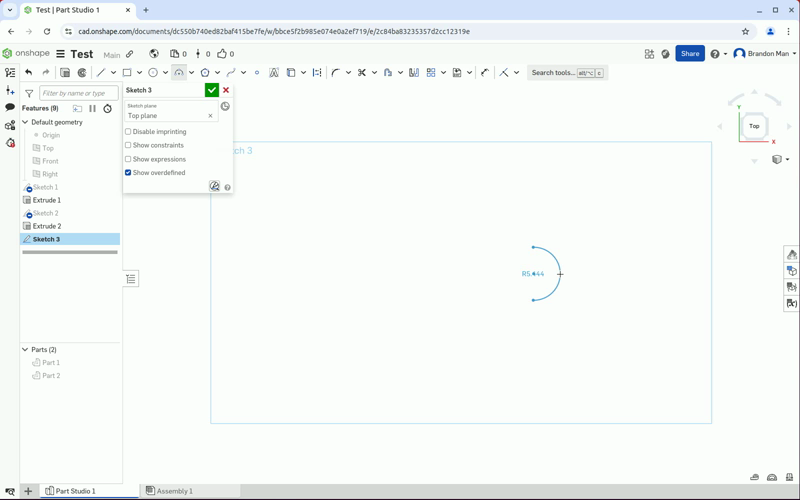
key(esc)
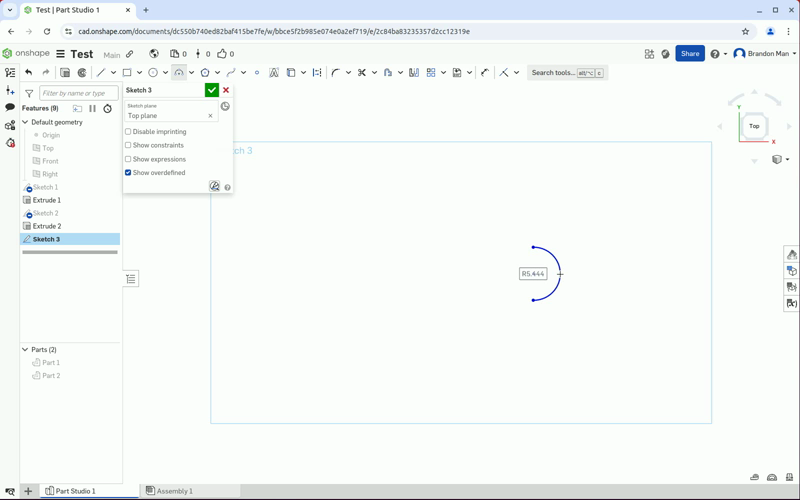
key(l)
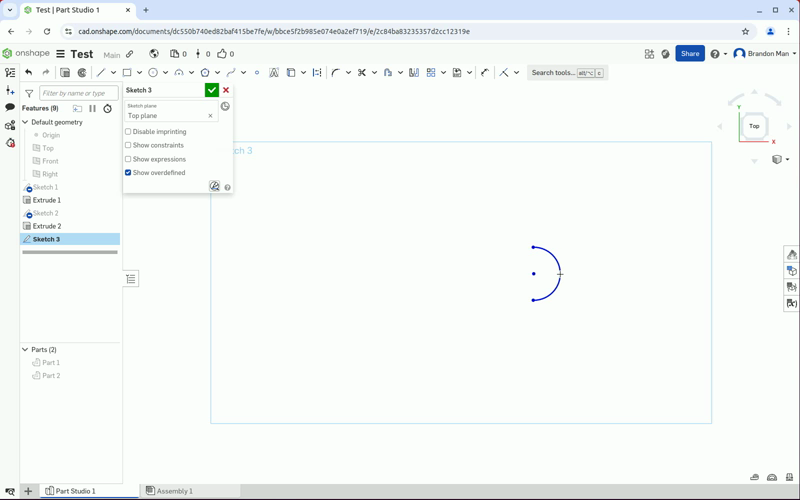
mouse_move(533, 247)
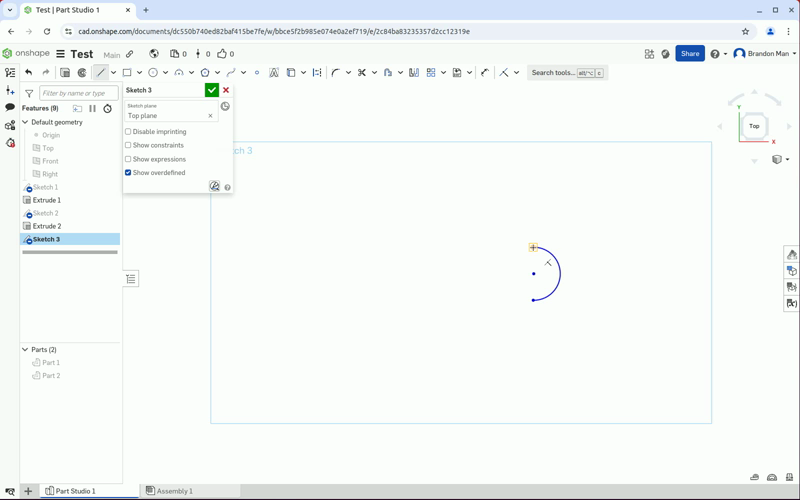
click(533, 247)
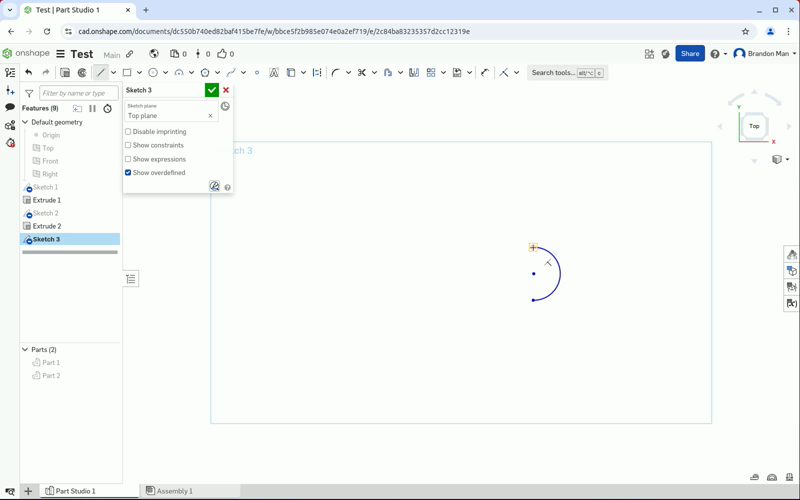
key_down(shift)
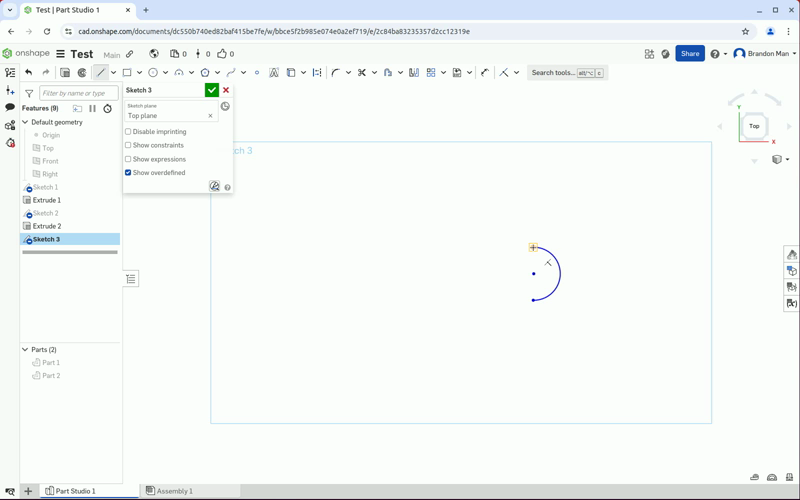
mouse_move(563, 247)
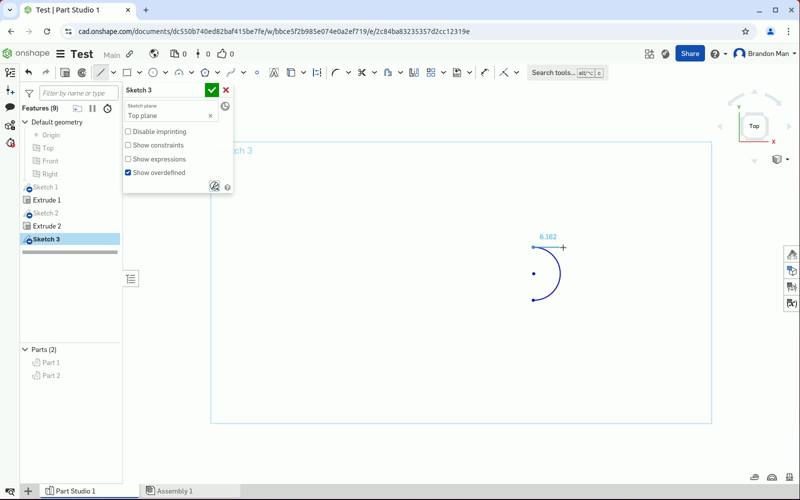
mouse_move(533, 259)
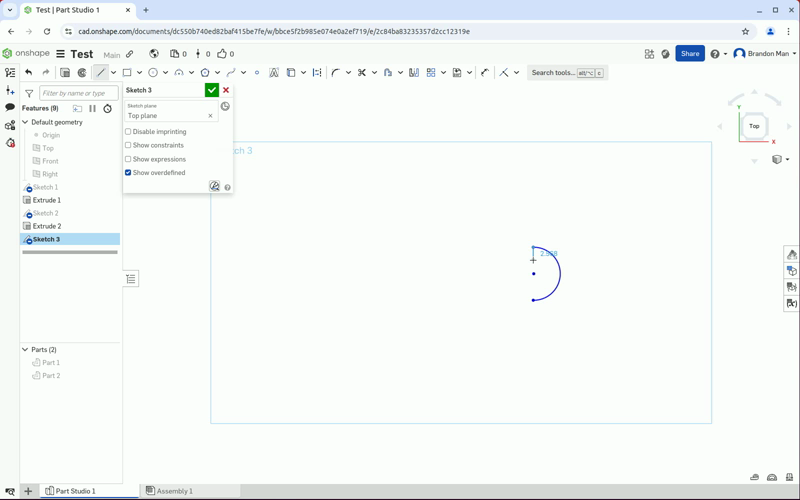
click(533, 259)
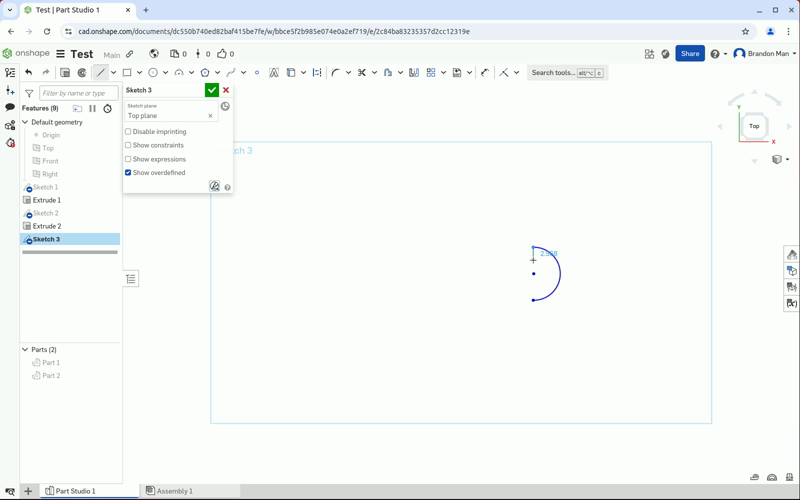
key_up(shift)
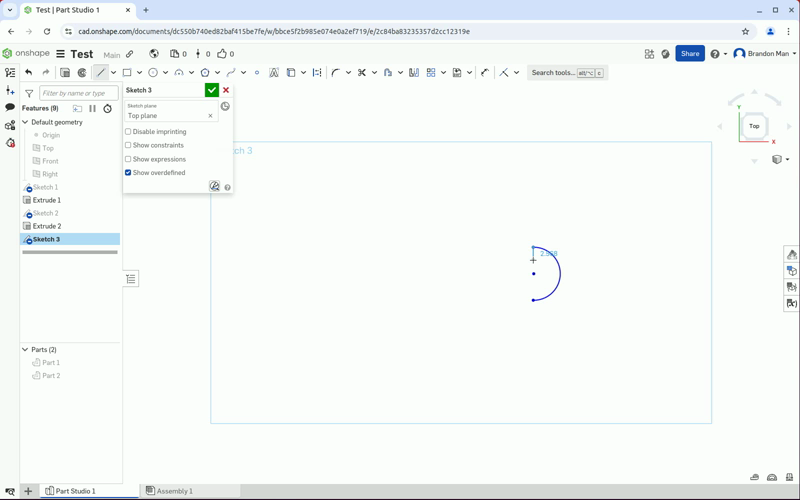
key(esc)
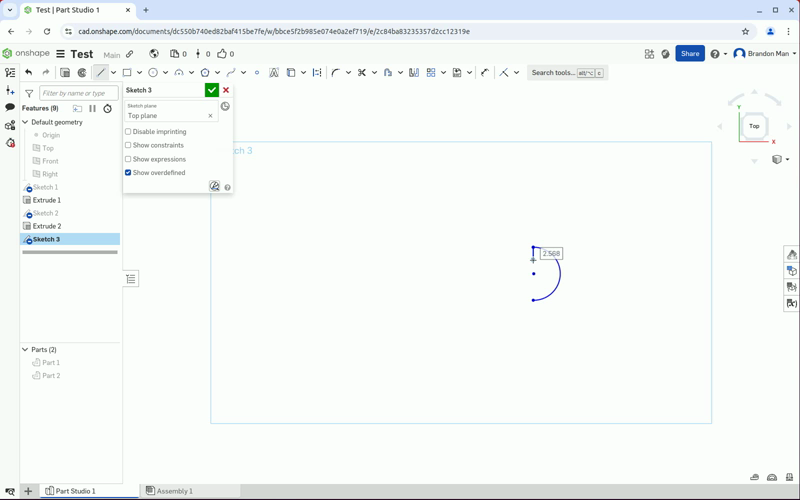
key(a)
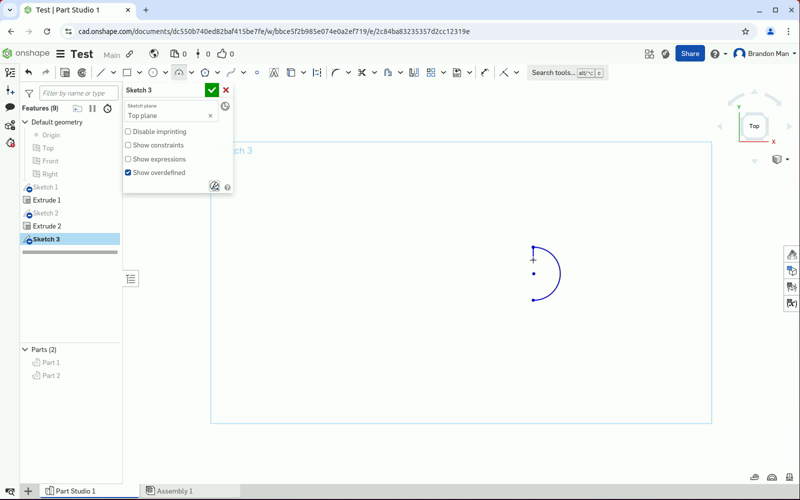
mouse_move(533, 259)
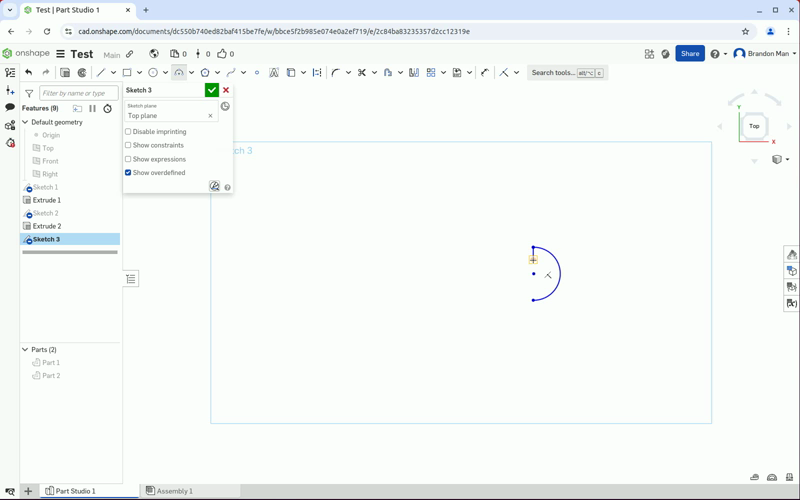
click(533, 259)
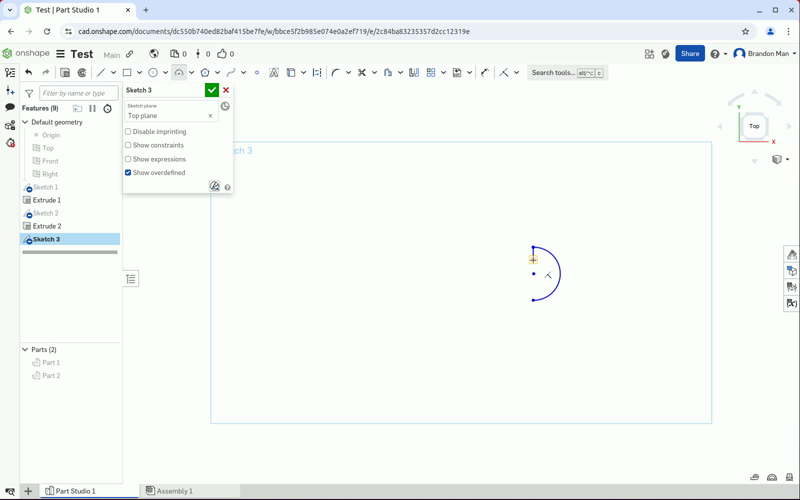
key_down(shift)
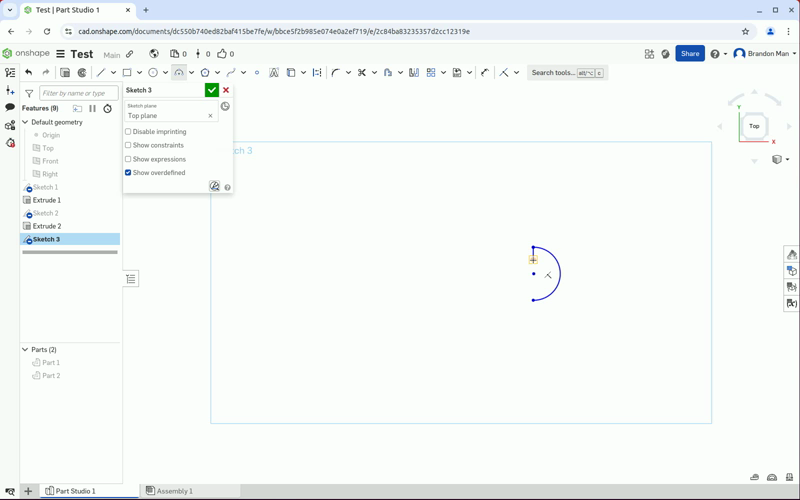
mouse_move(533, 288)
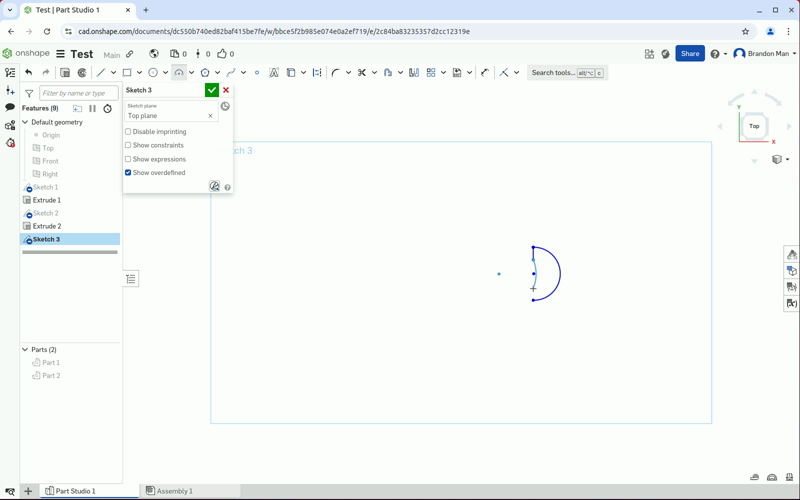
click(533, 288)
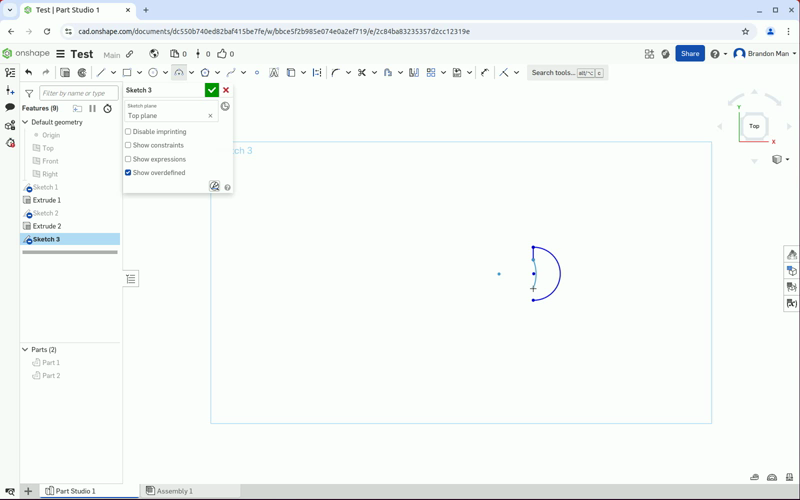
mouse_move(547, 273)
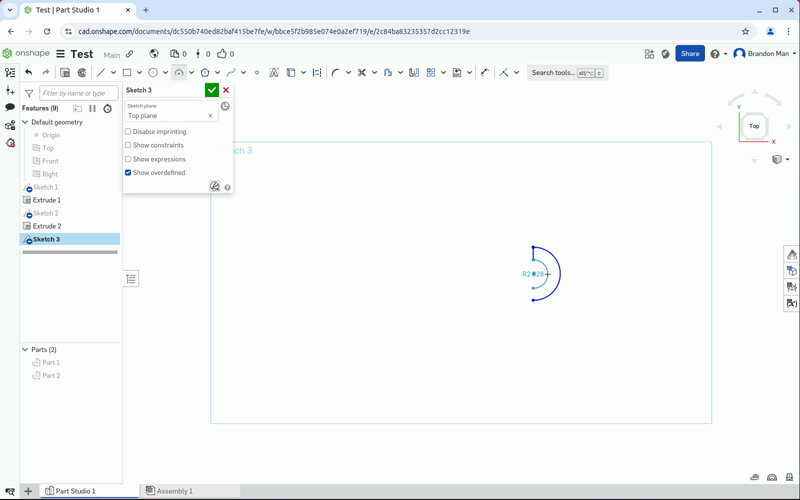
click(547, 273)
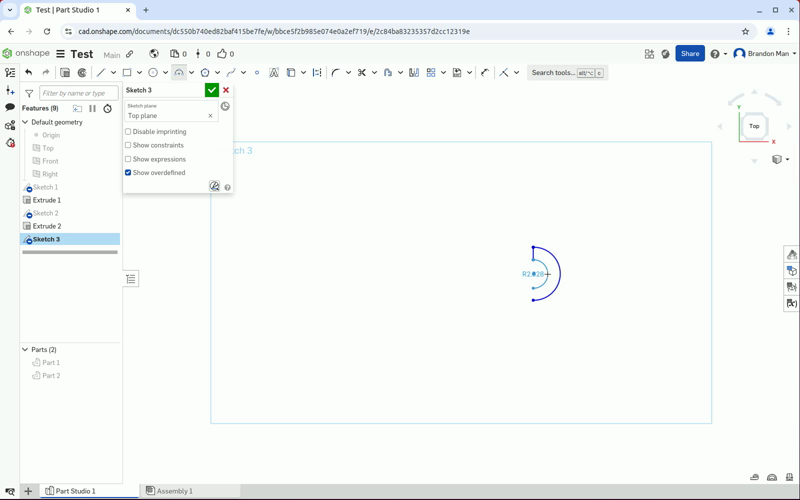
key_up(shift)
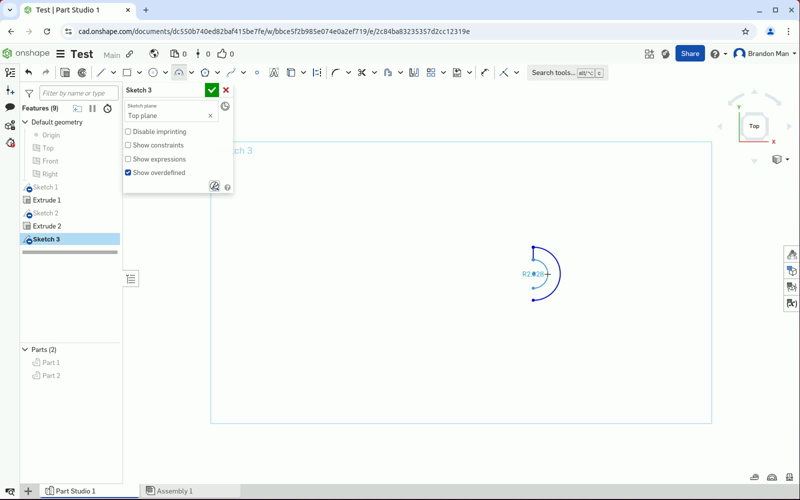
key(esc)
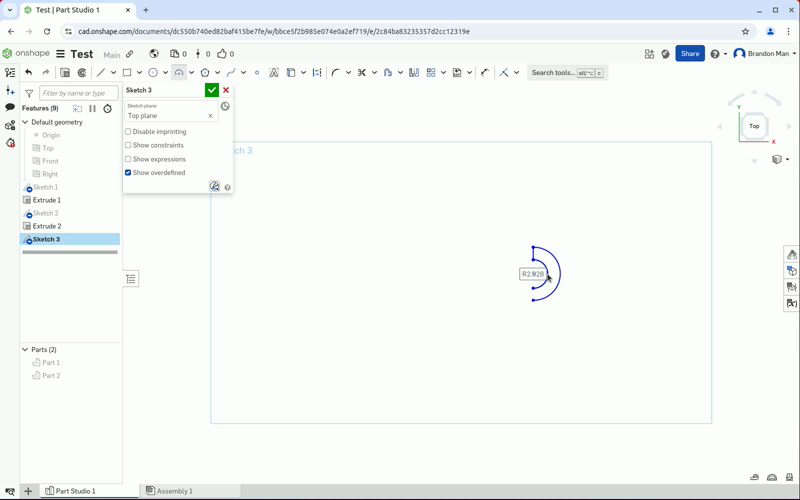
key(l)
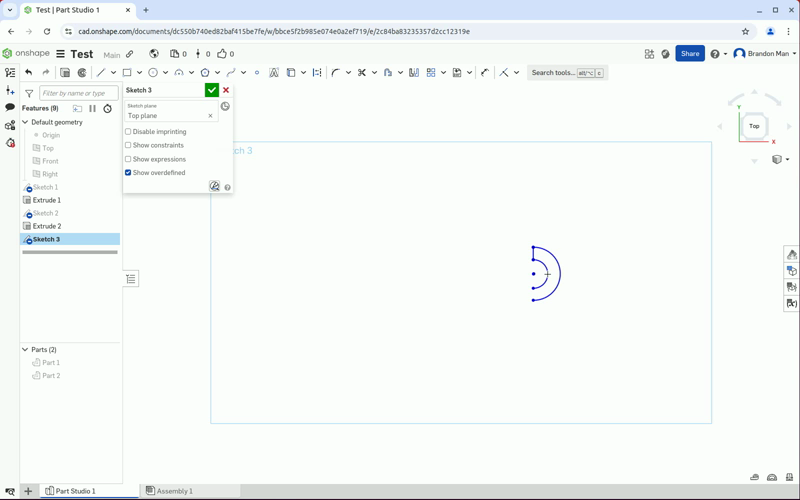
mouse_move(533, 288)
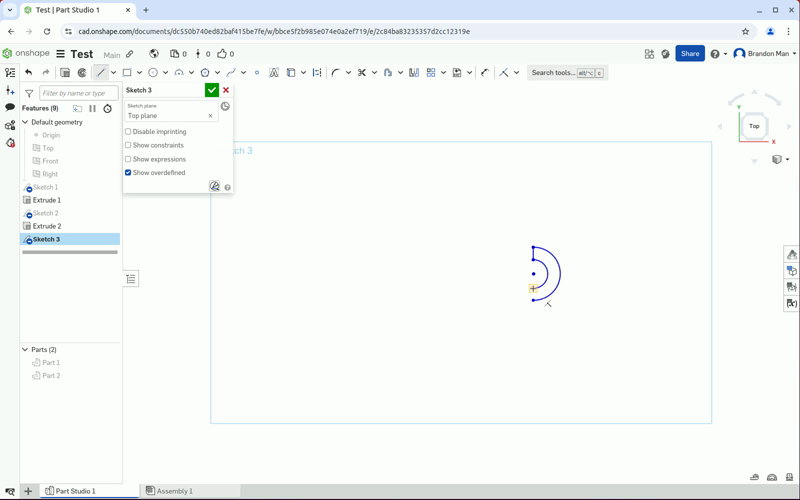
click(533, 288)
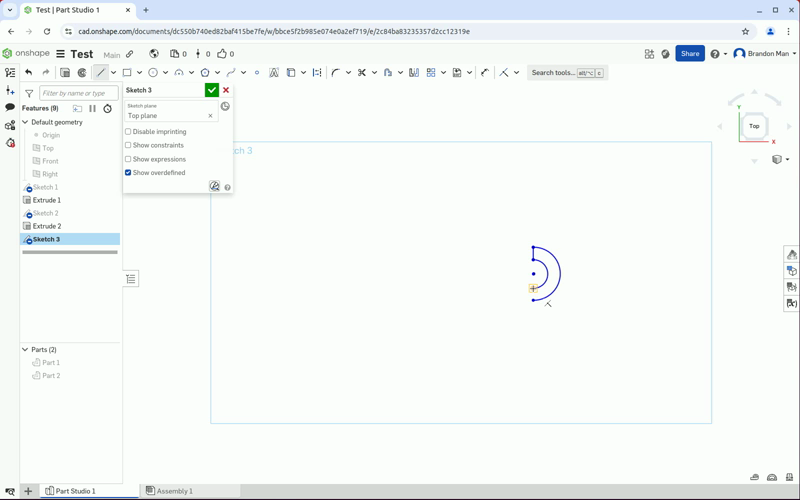
mouse_move(563, 288)
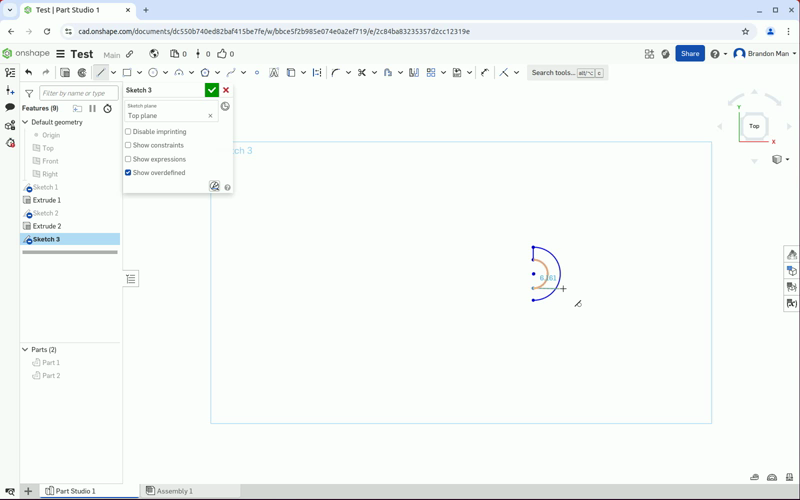
key_down(shift)
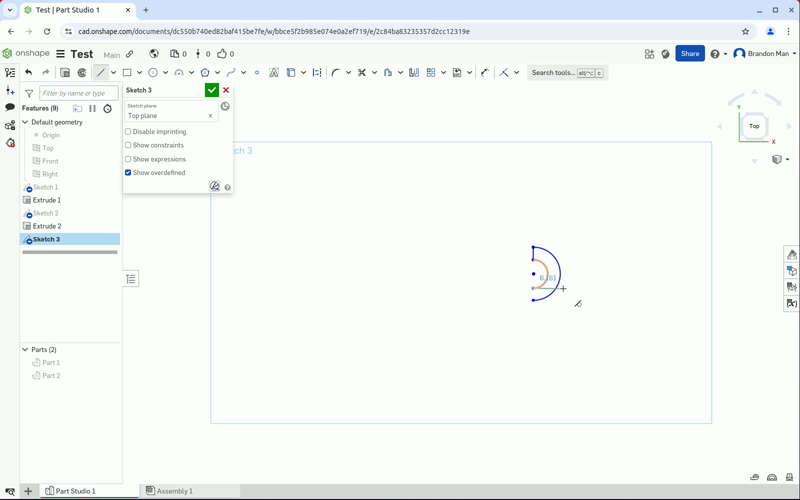
mouse_move(533, 300)
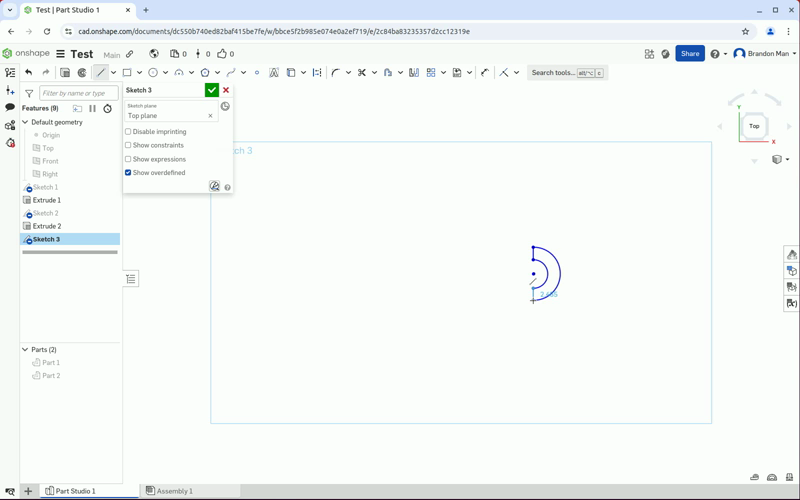
key_up(shift)
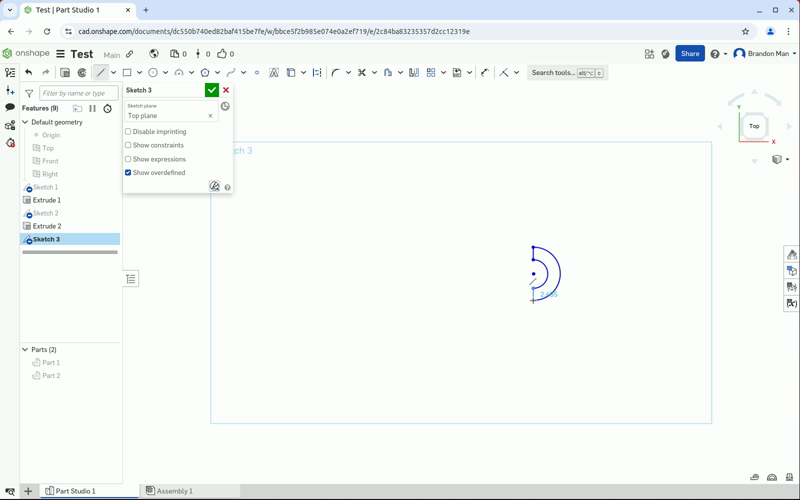
click(533, 300)
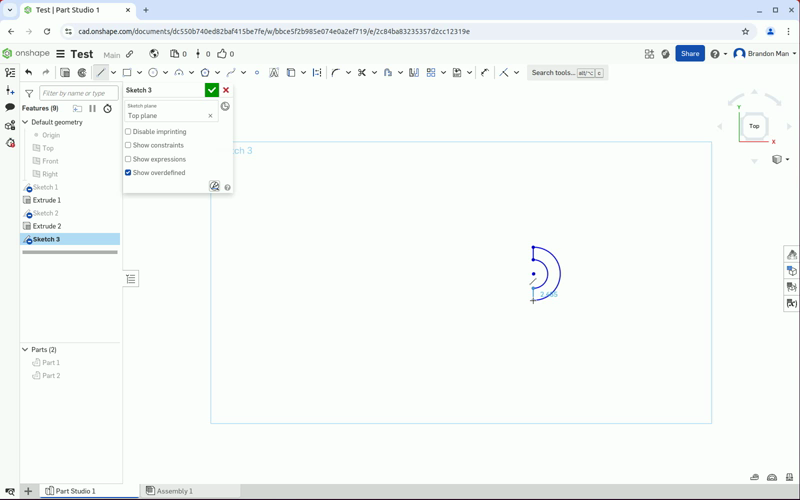
key(esc)
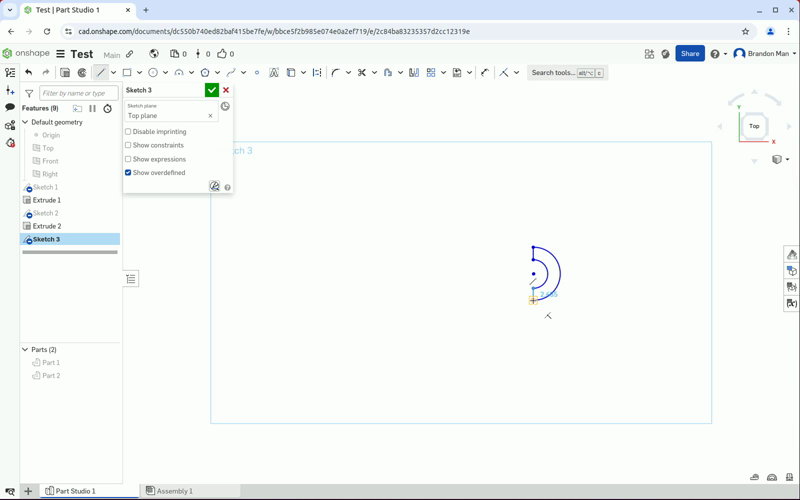
mouse_move(558, 268)
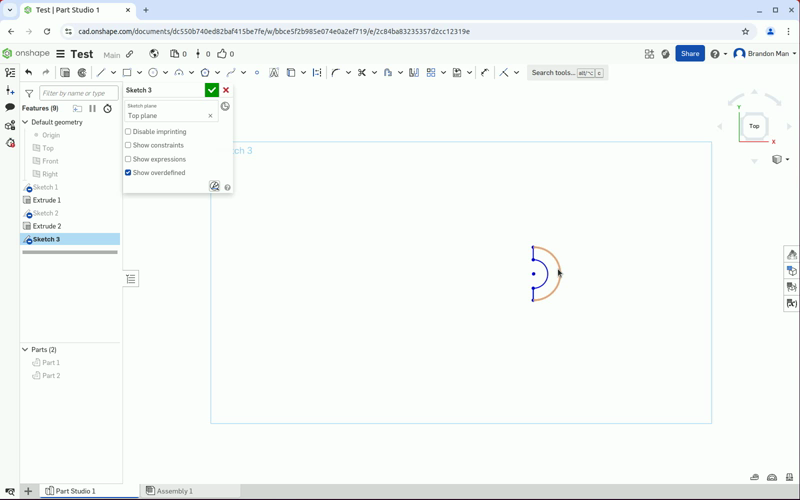
scroll(6)
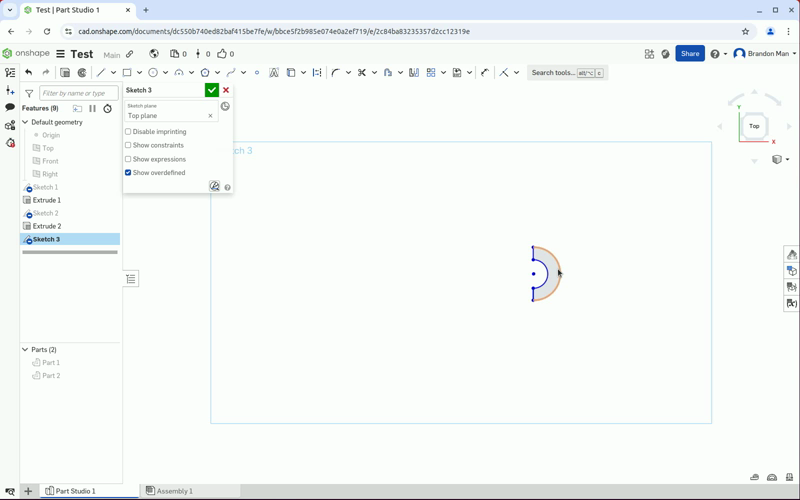
scroll(6)
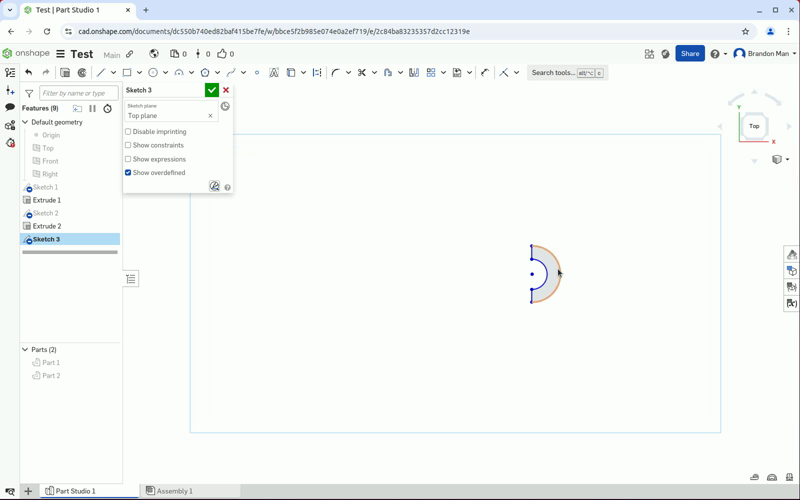
scroll(6)
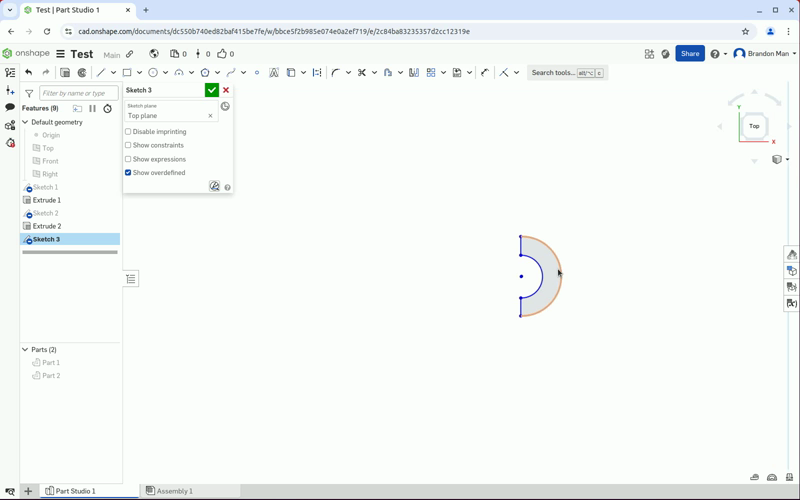
scroll(6)
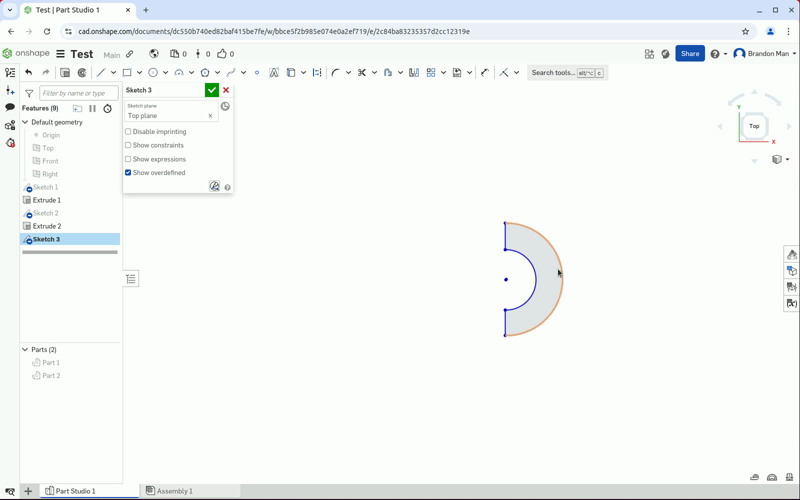
scroll(6)
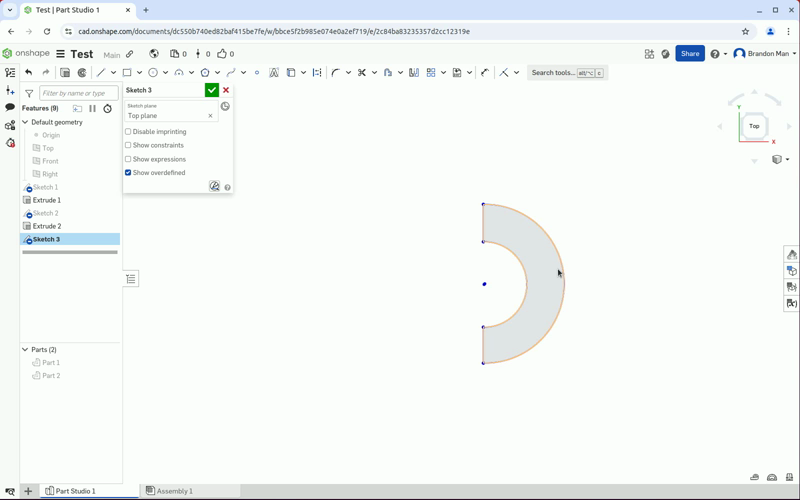
scroll(6)
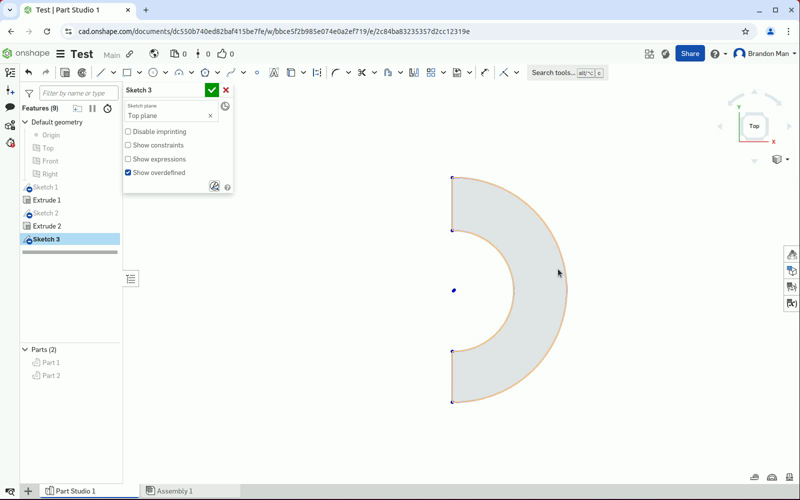
scroll(6)
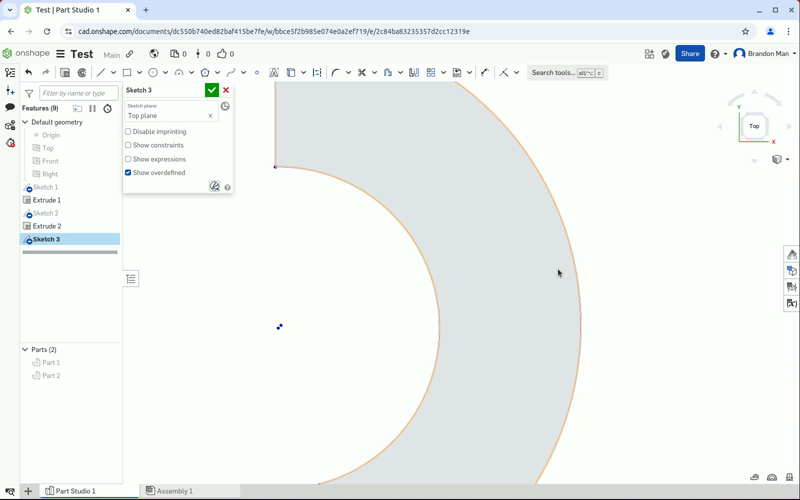
click(558, 268)
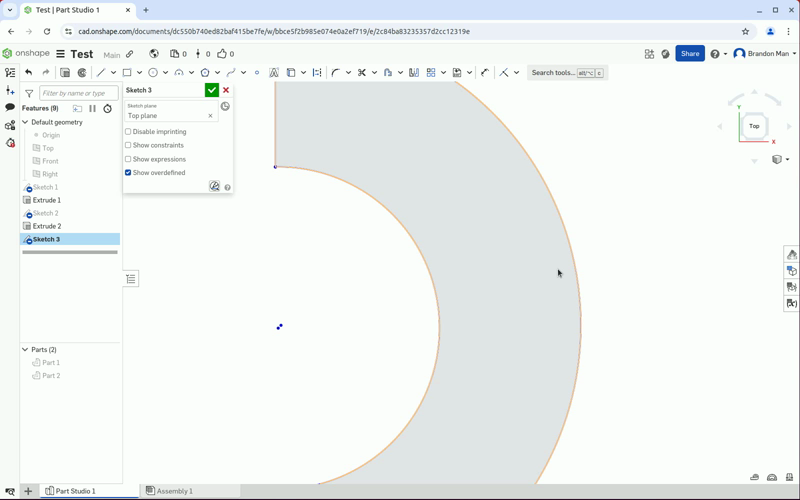
scroll(-6)
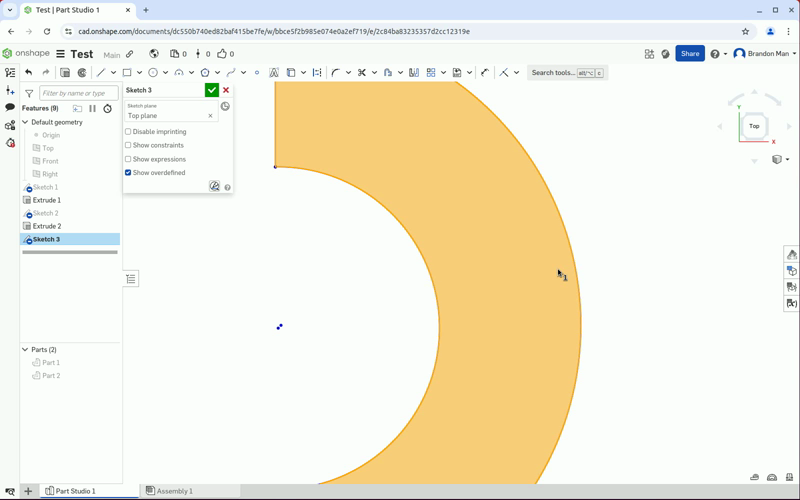
scroll(-6)
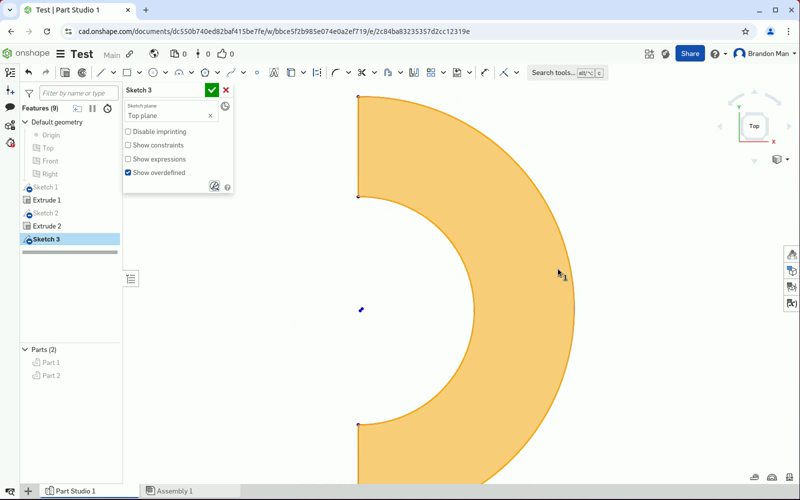
scroll(-6)
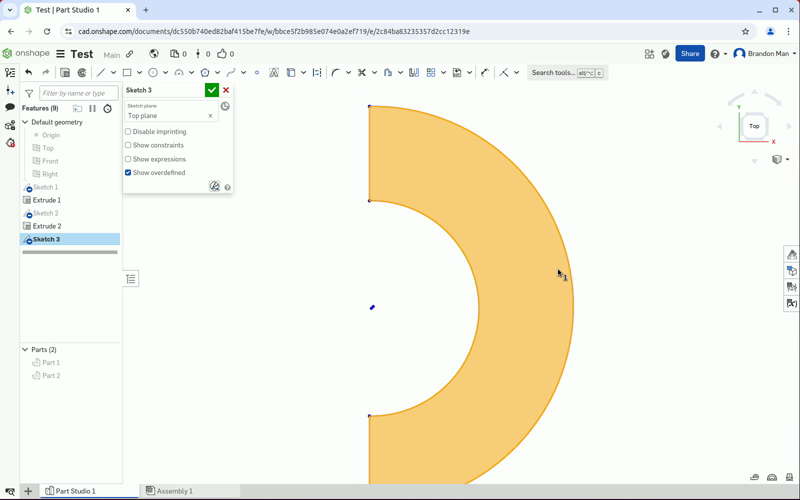
scroll(-6)
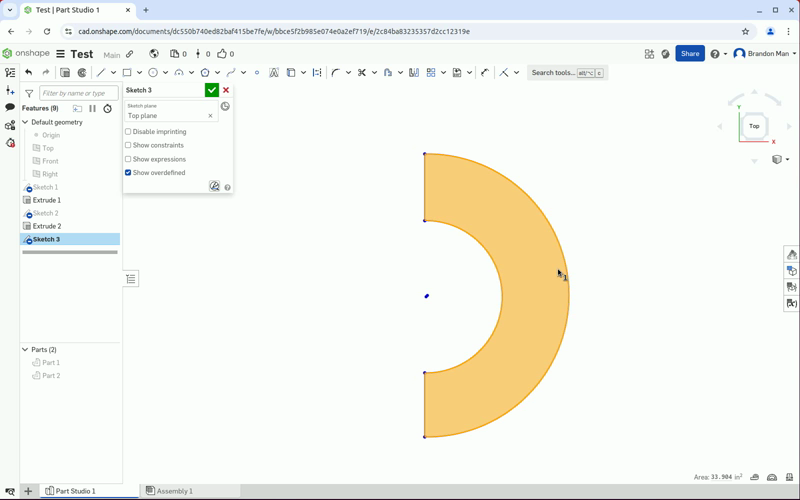
scroll(-6)
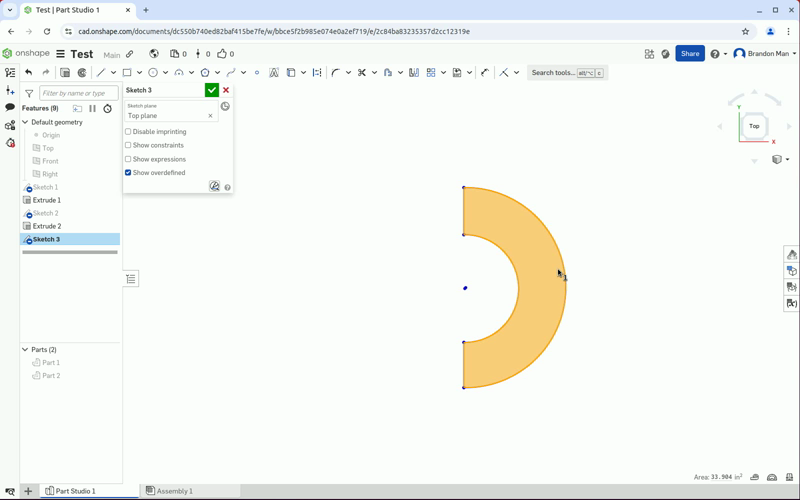
scroll(-6)
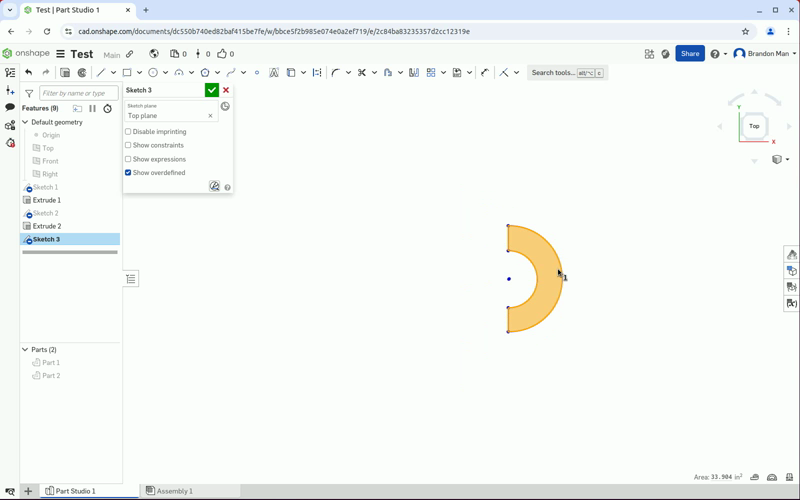
scroll(-6)
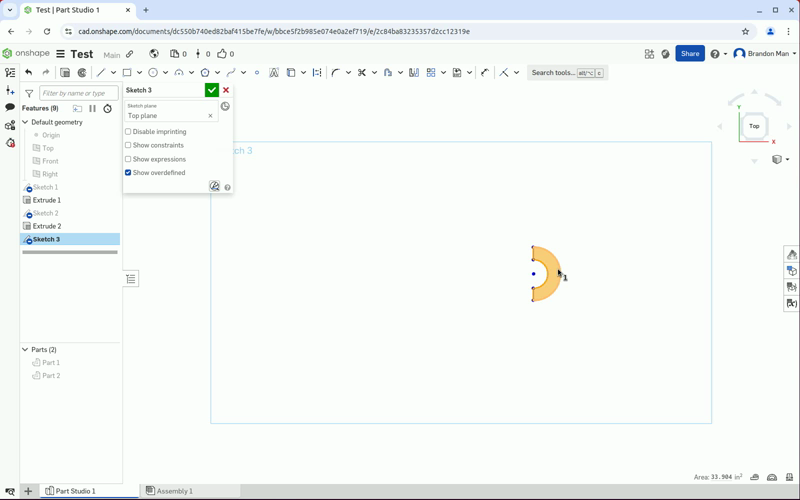
mouse_move(73, 352)
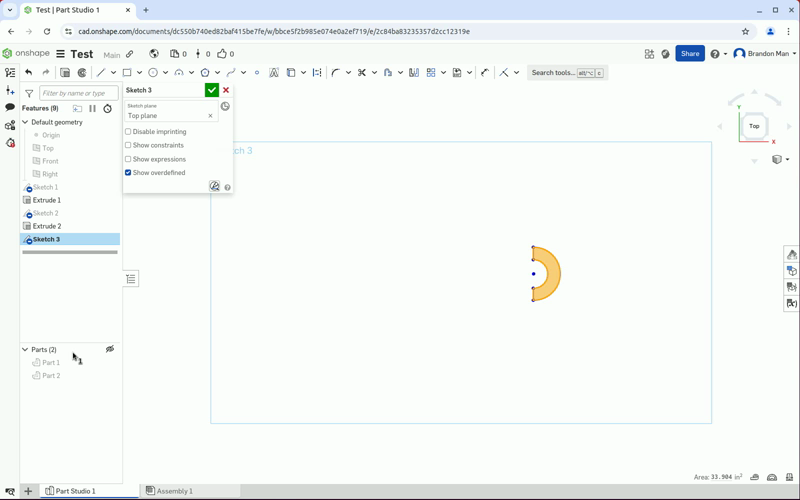
key(shift+y)
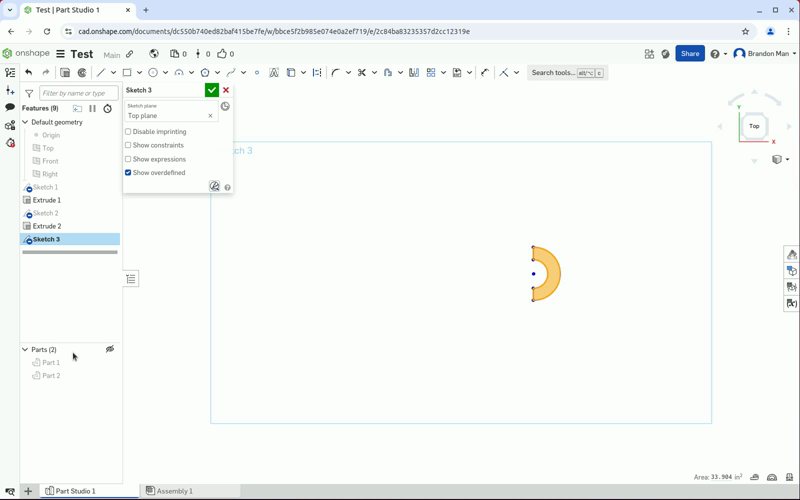
key(shift+e)
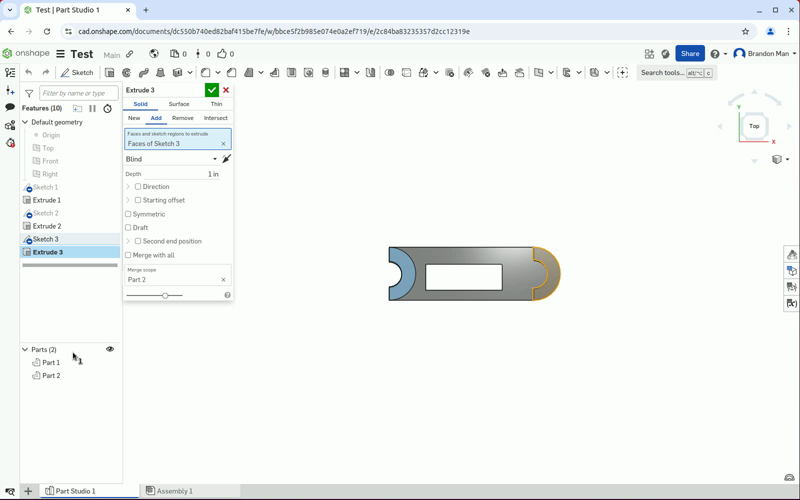
mouse_move(143, 106)
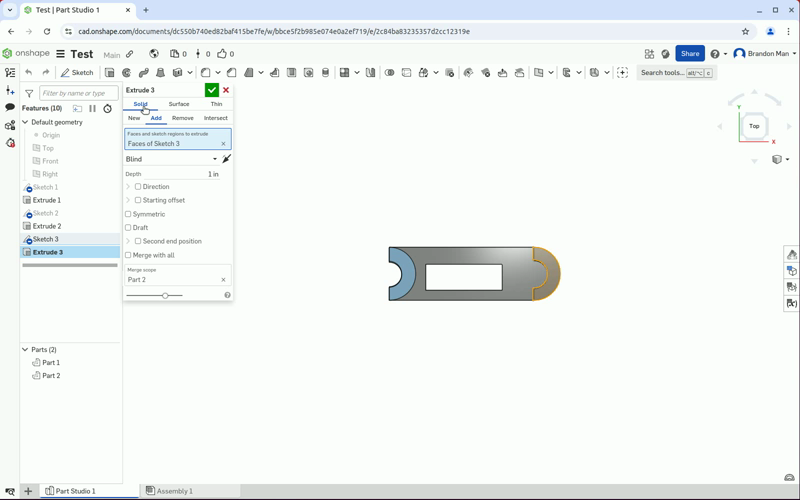
click(143, 106)
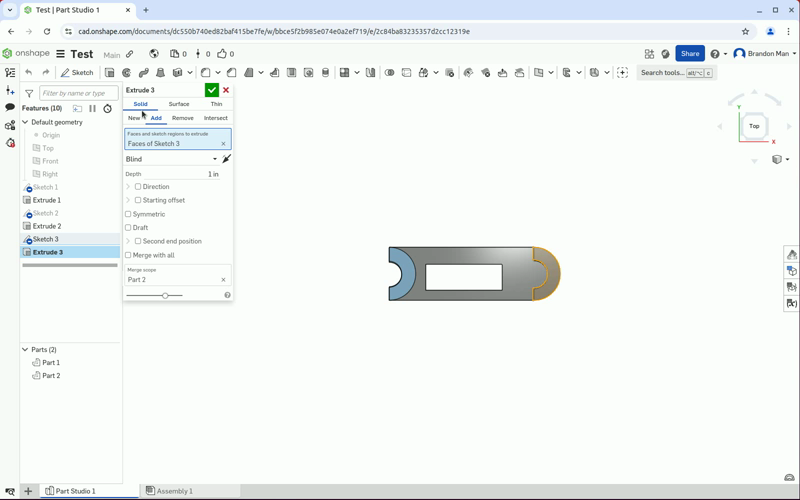
mouse_move(137, 120)
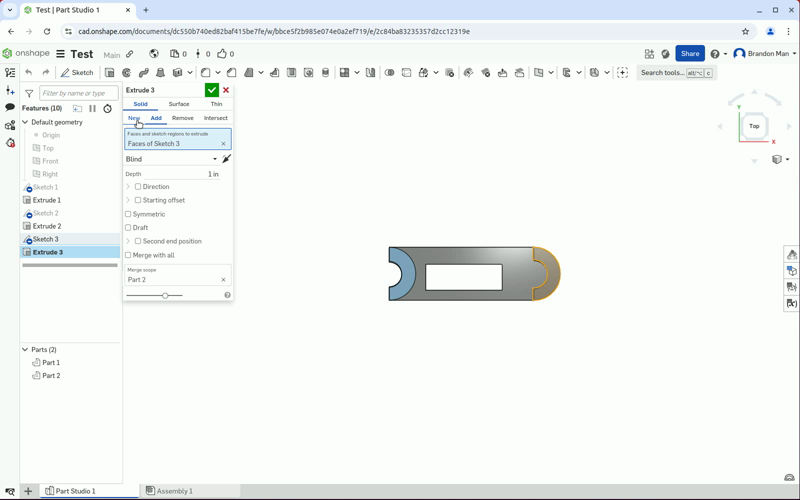
click(137, 120)
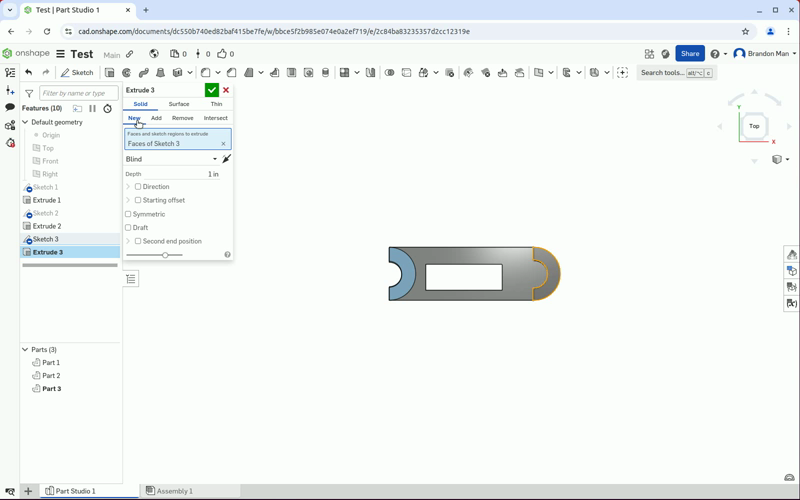
key(tab, 4)
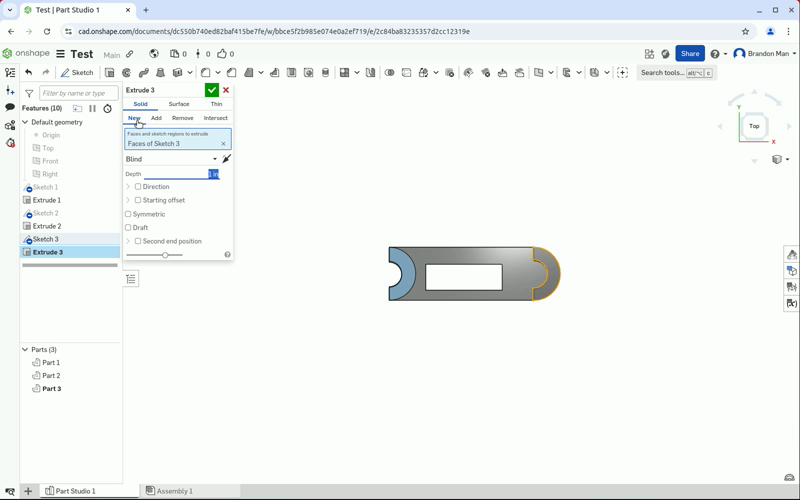
text(10.11)
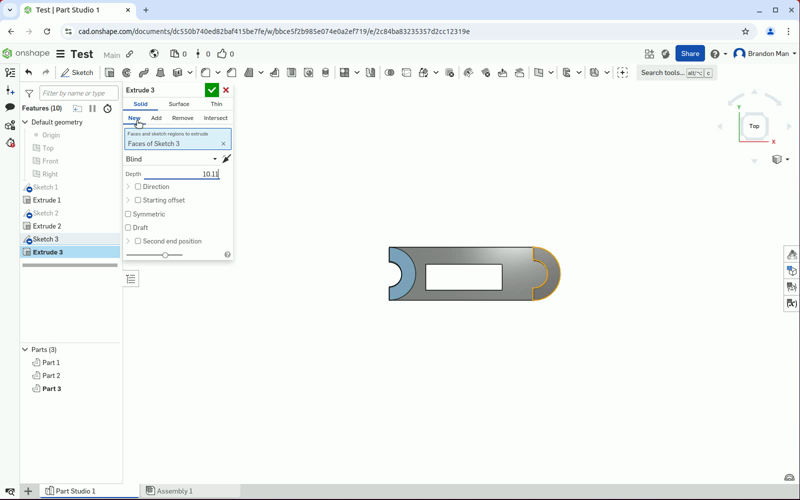
key(enter)
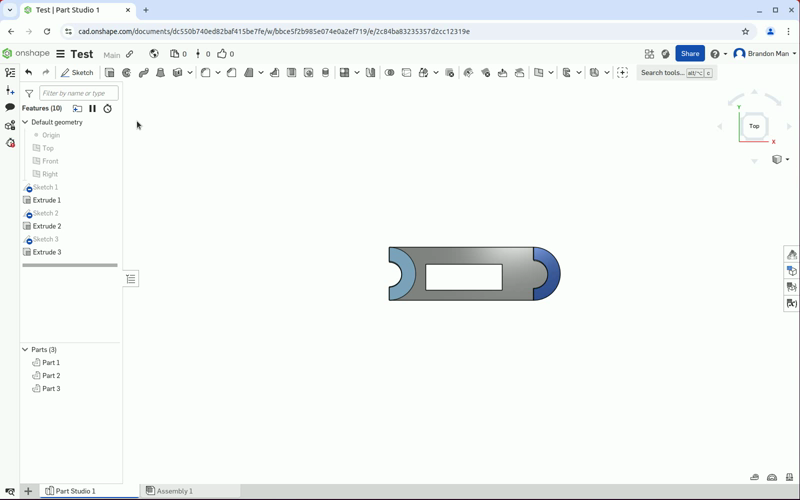
key(shift+h)
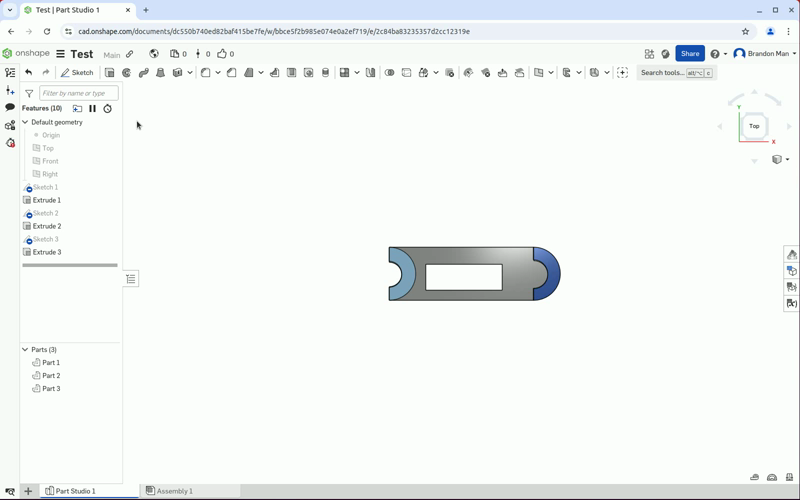
key(shift+h)
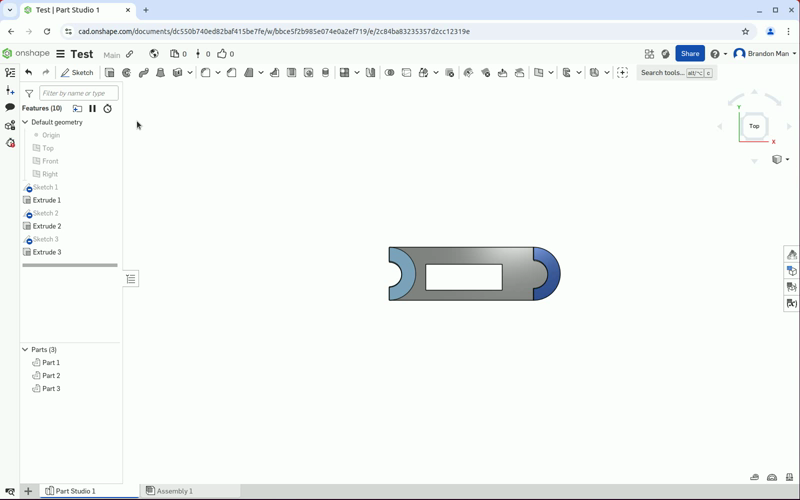
mouse_move(73, 189)
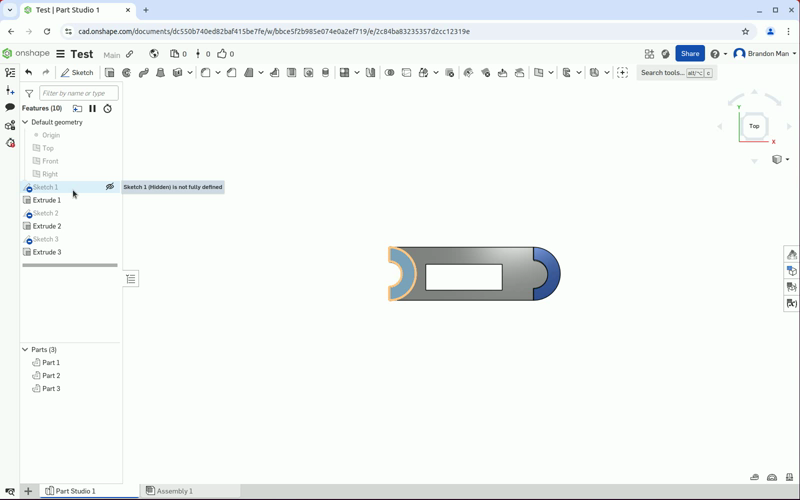
click(73, 189)
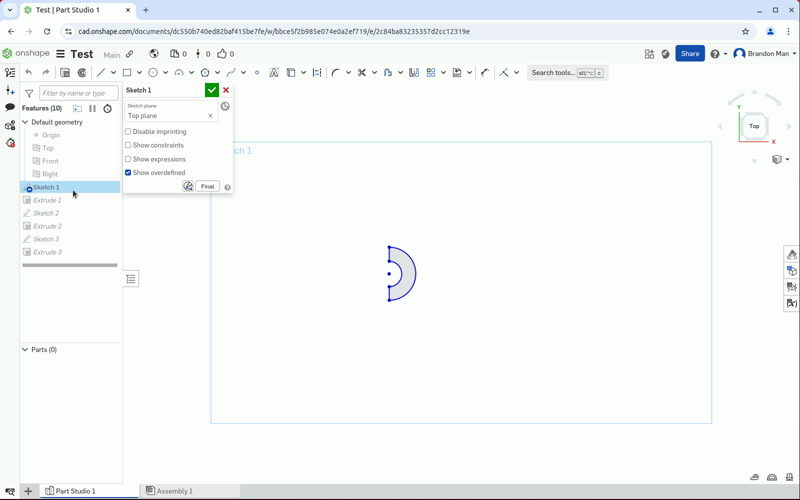
mouse_move(229, 92)
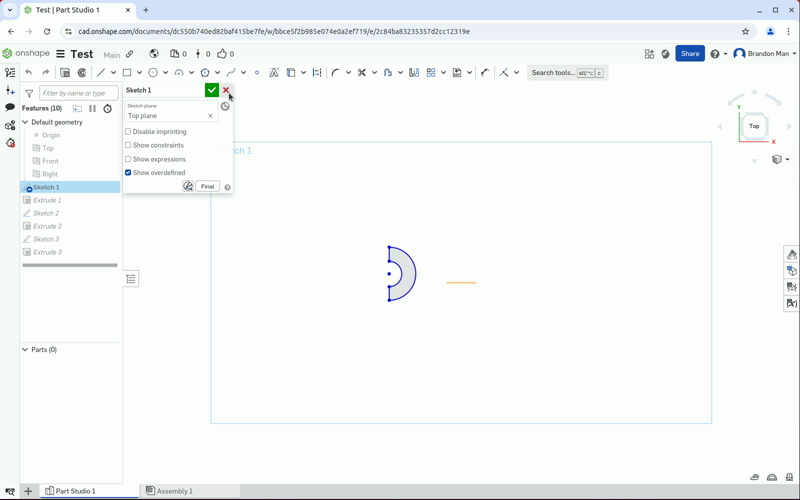
click(229, 92)
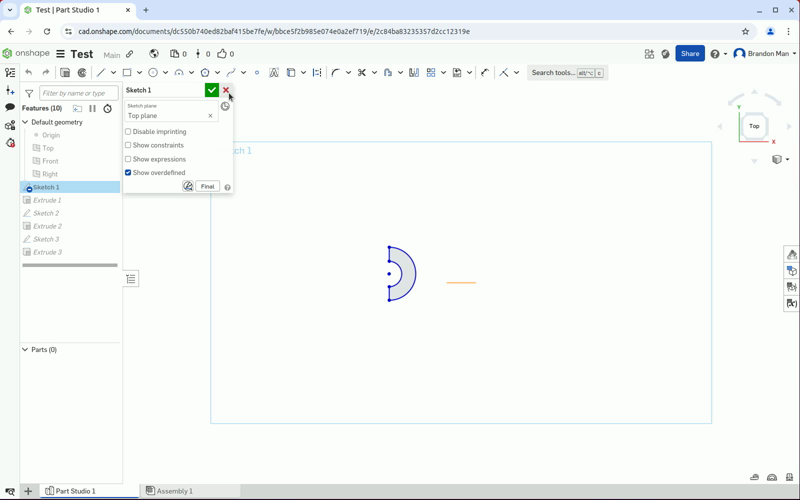
key(shift+s)
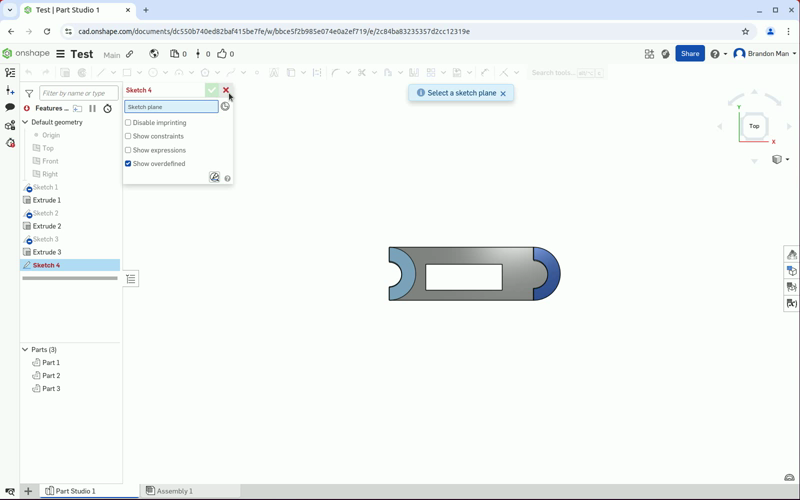
mouse_move(73, 150)
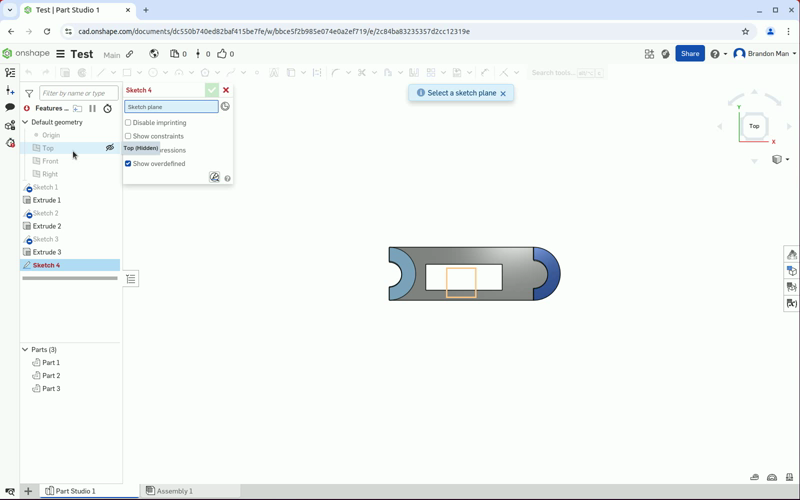
click(73, 150)
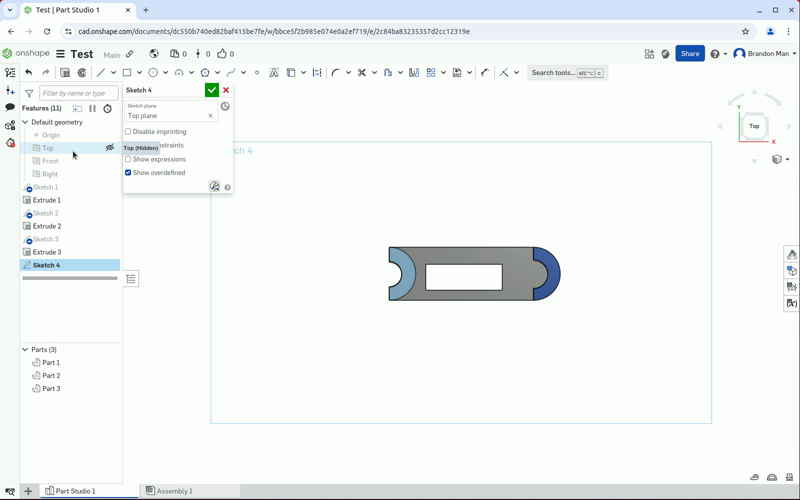
mouse_move(73, 352)
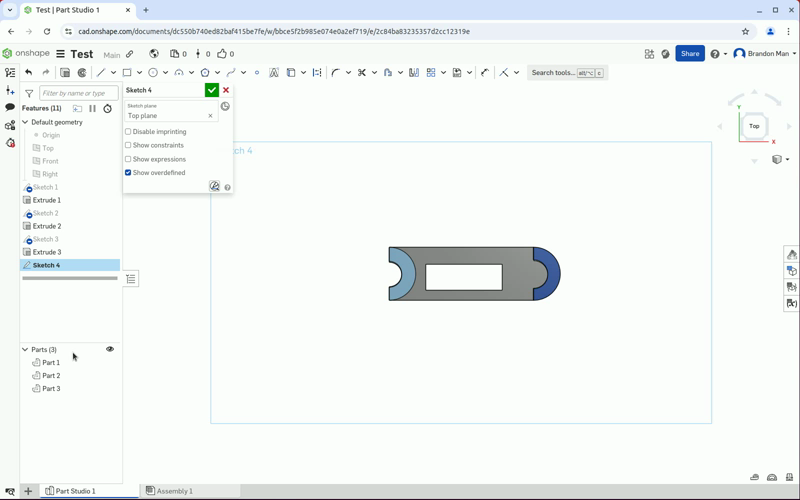
key(y)
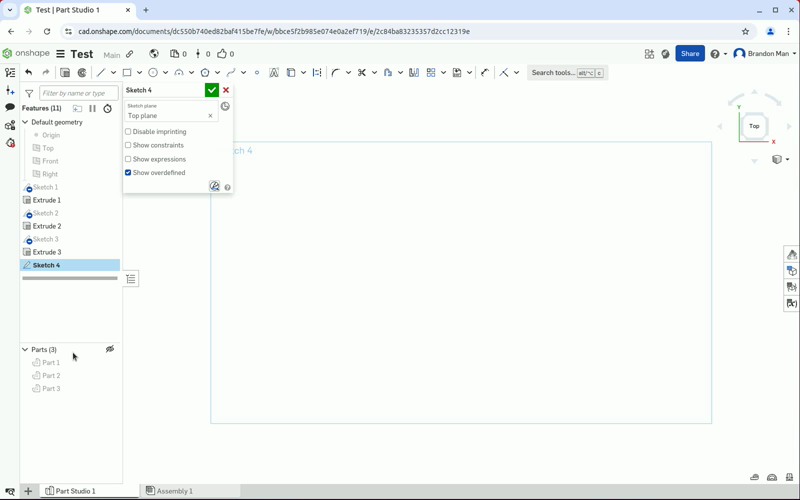
key(l)
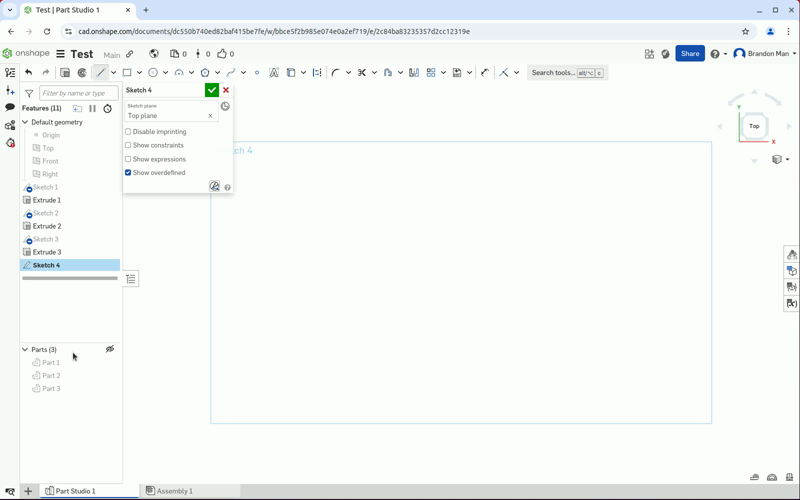
key_down(shift)
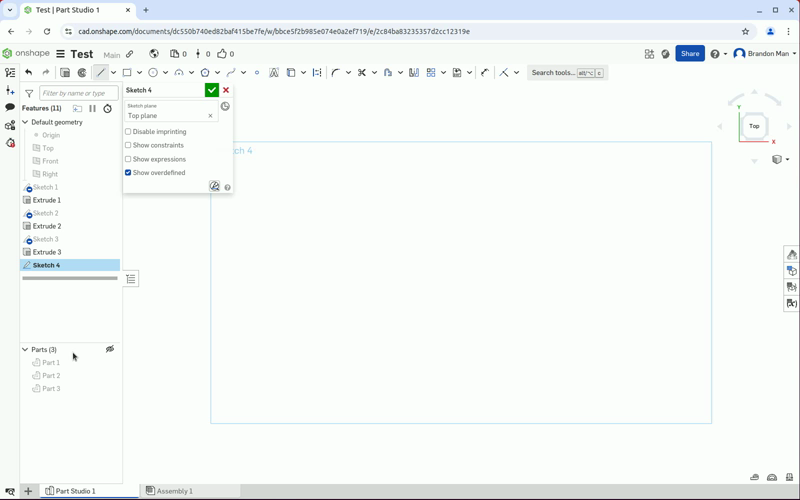
mouse_move(425, 291)
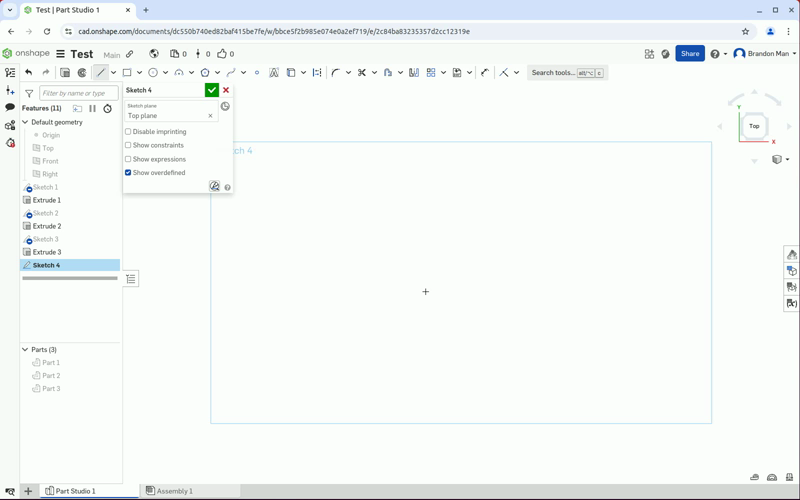
click(425, 291)
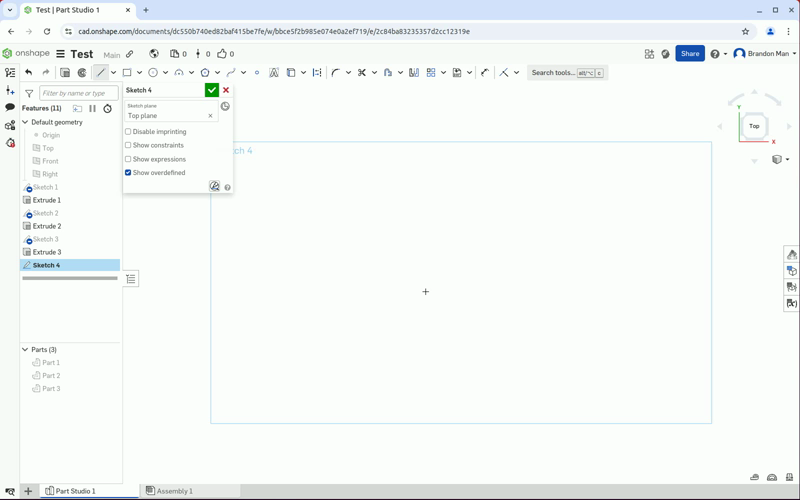
key_up(shift)
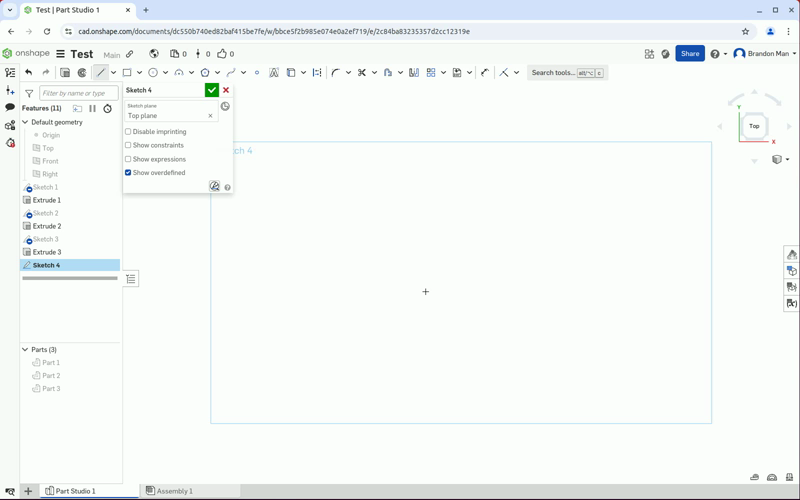
key_down(shift)
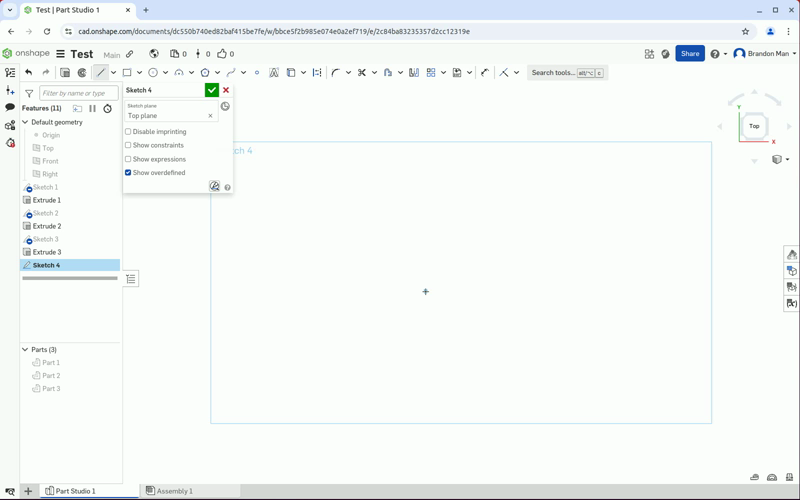
mouse_move(502, 291)
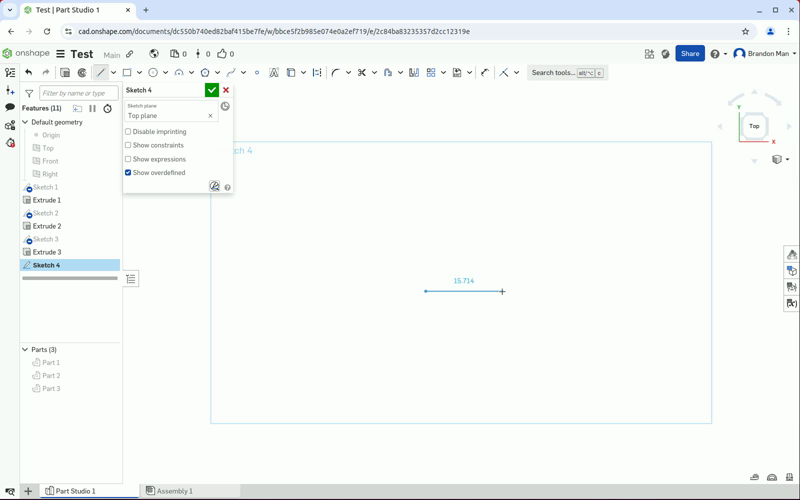
click(502, 291)
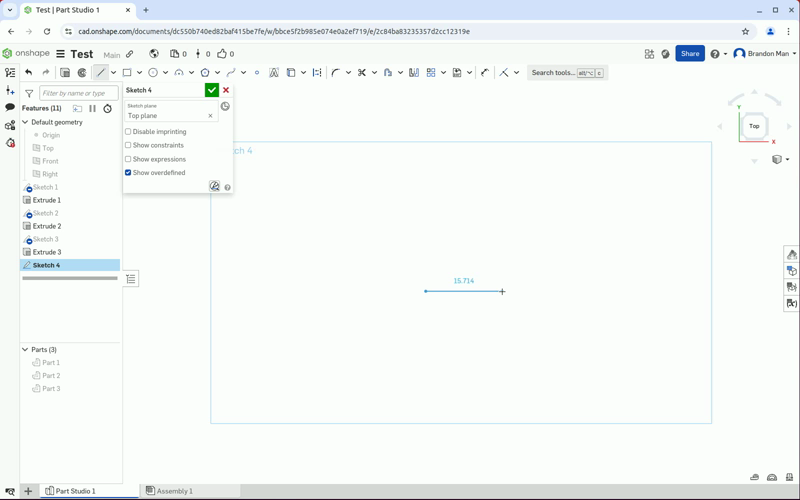
key_up(shift)
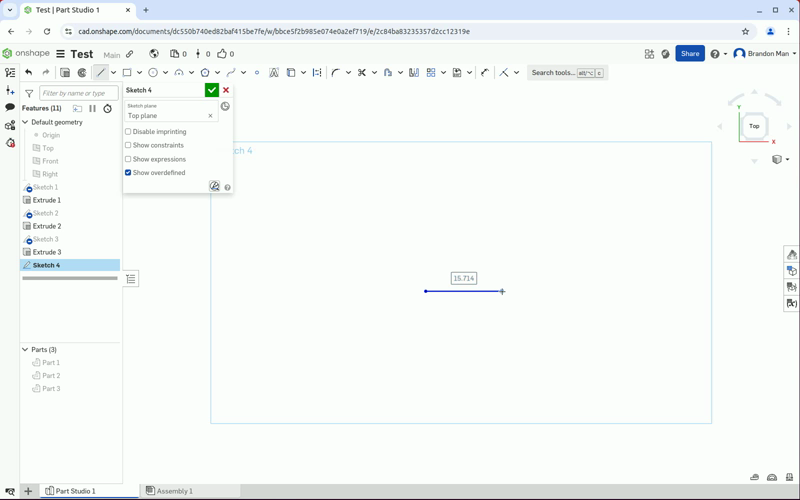
key_down(shift)
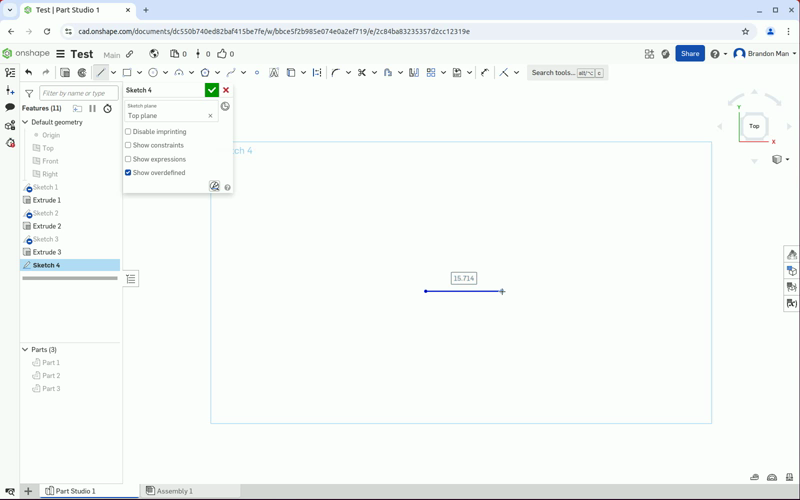
mouse_move(532, 291)
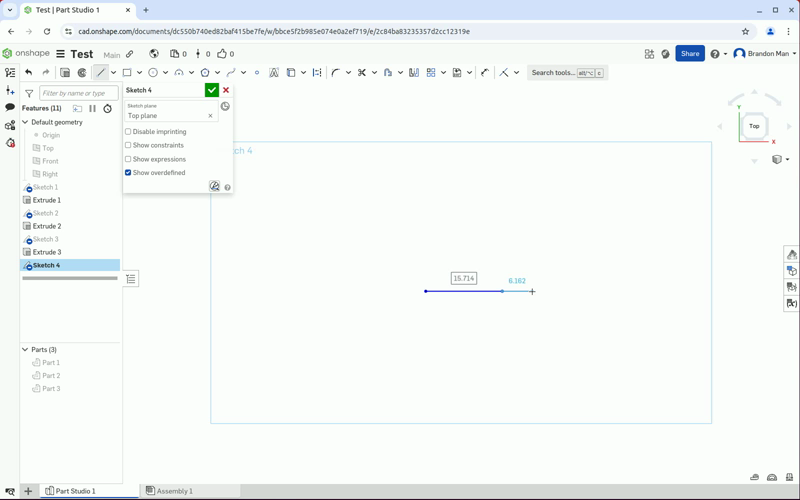
mouse_move(502, 283)
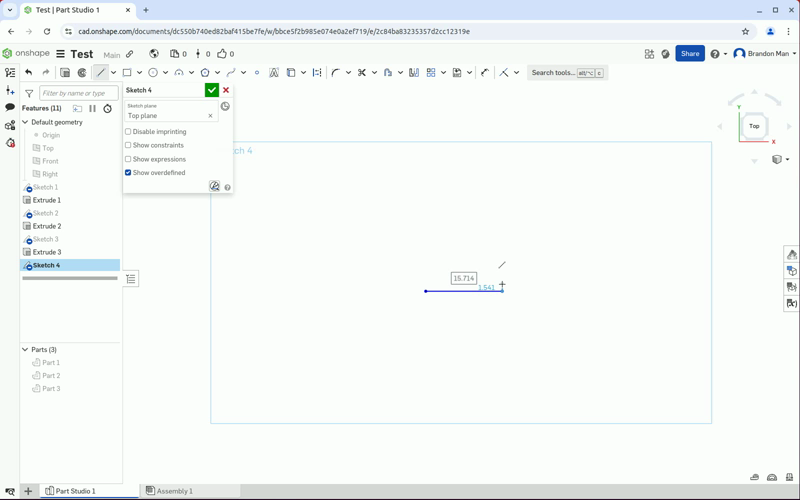
click(502, 283)
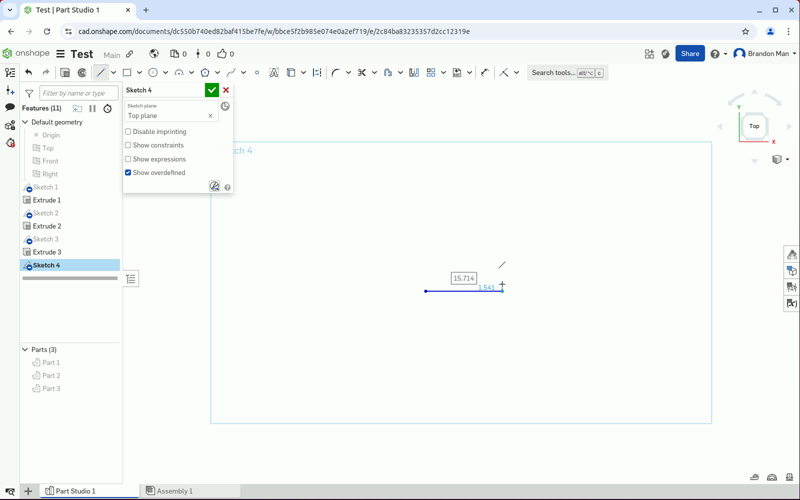
key_up(shift)
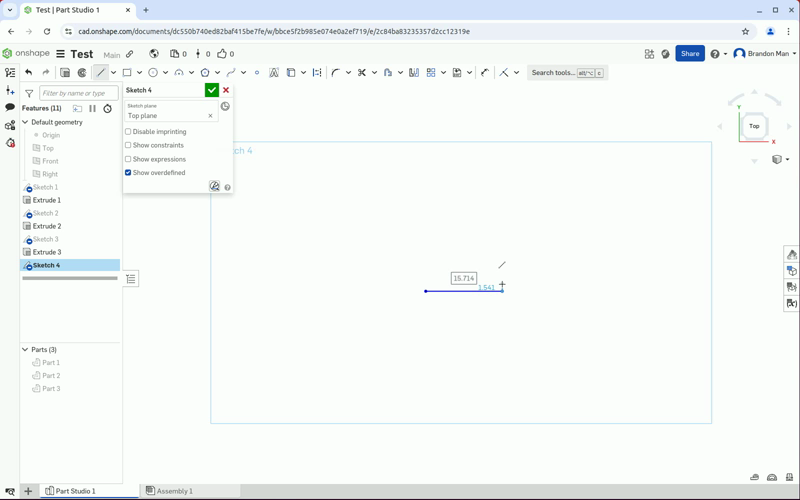
key_down(shift)
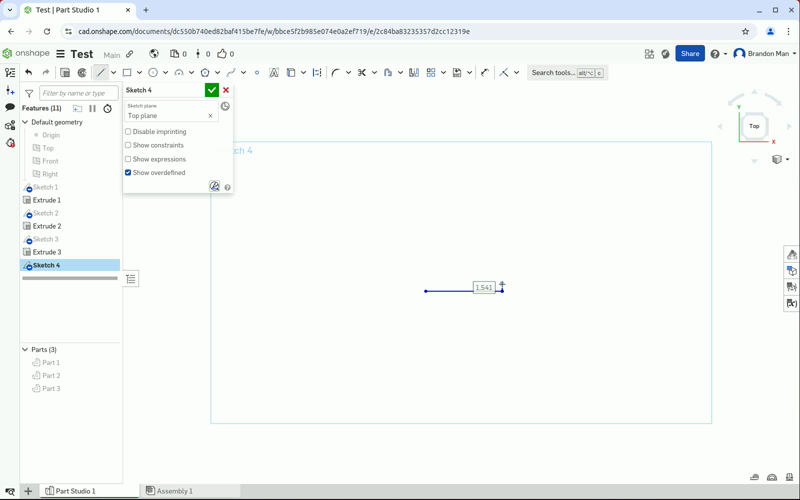
mouse_move(532, 283)
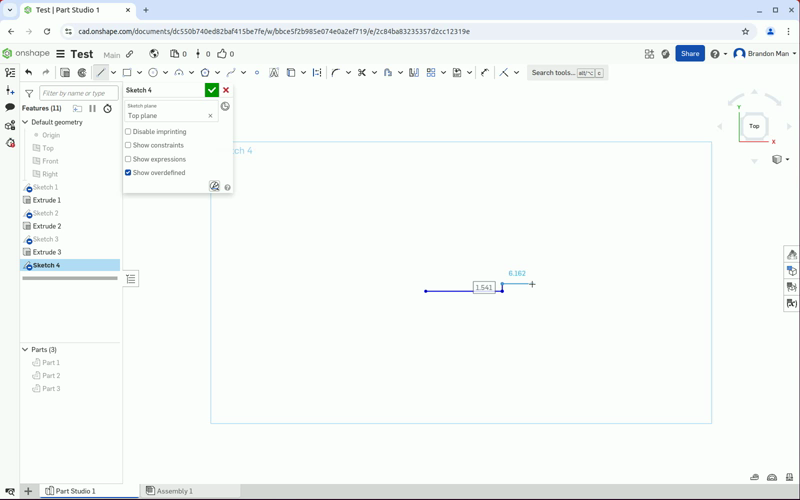
mouse_move(502, 264)
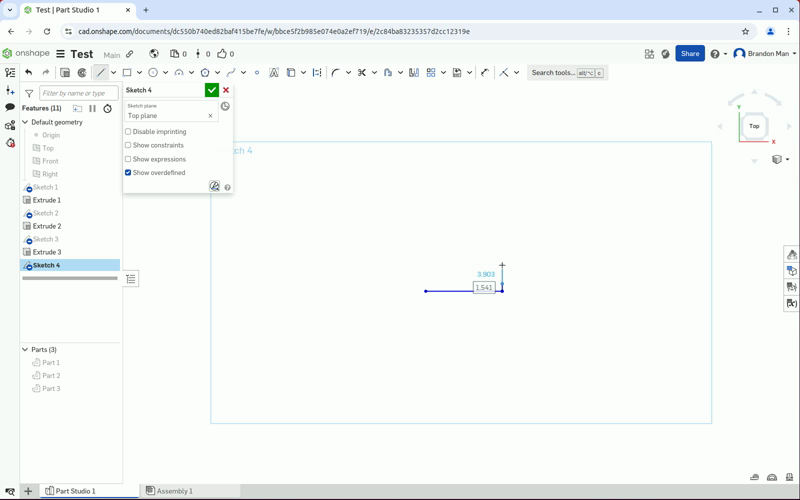
click(502, 264)
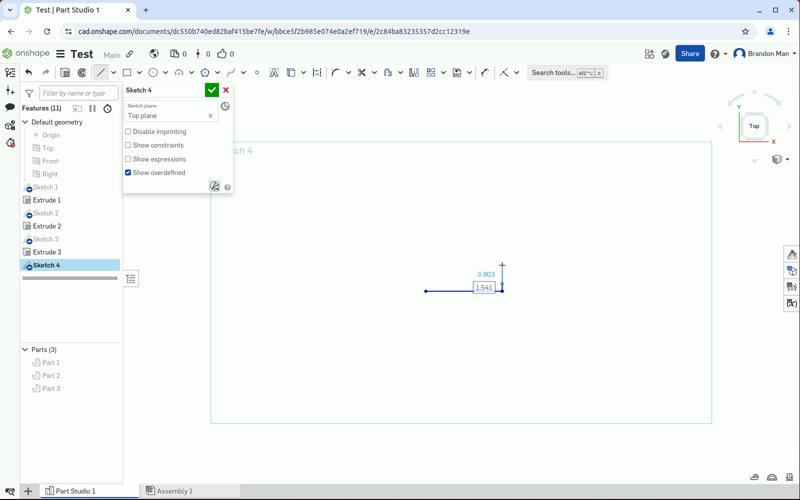
key_up(shift)
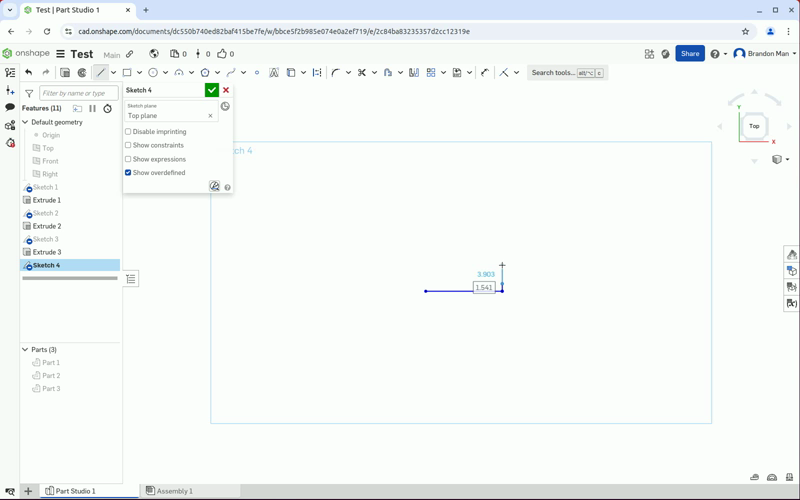
key_down(shift)
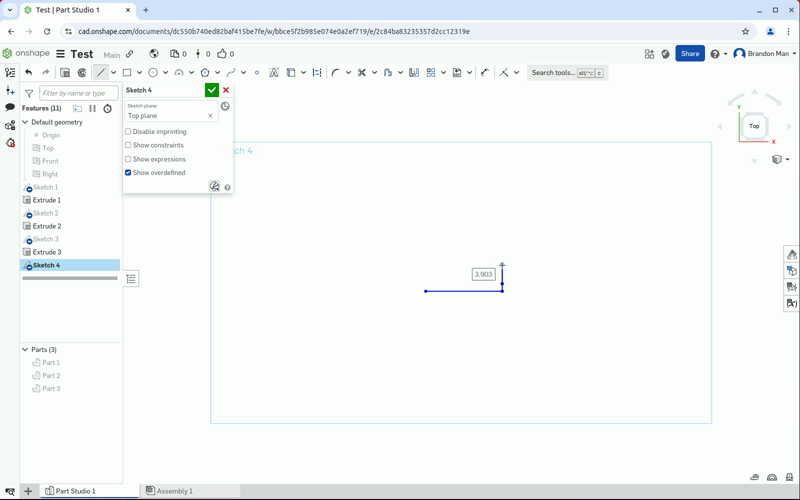
mouse_move(425, 264)
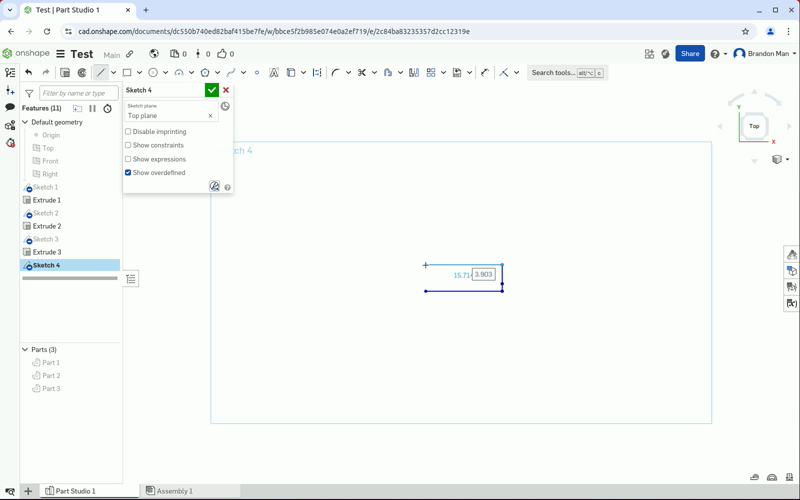
click(425, 264)
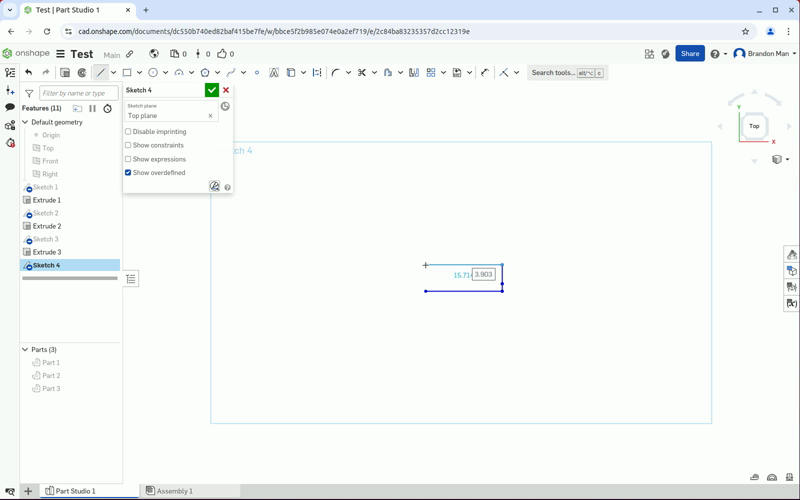
key_up(shift)
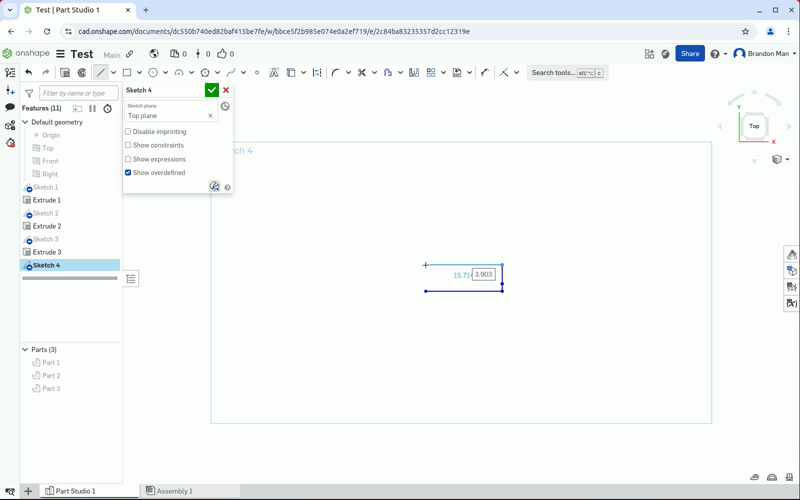
key_down(shift)
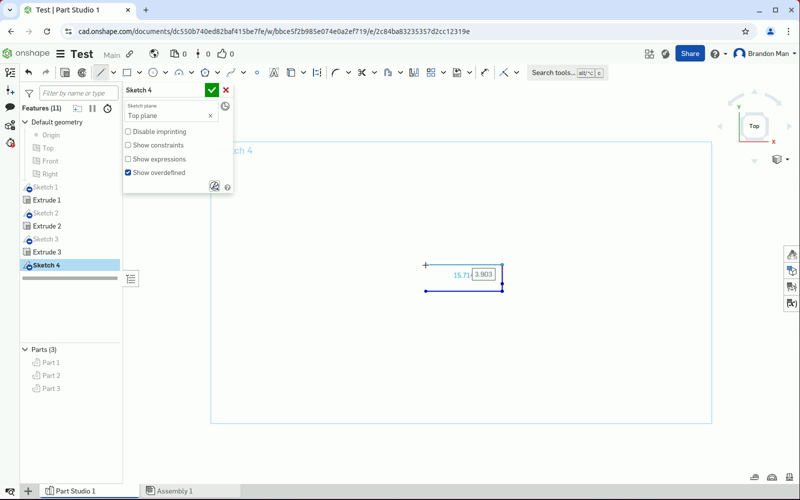
mouse_move(455, 264)
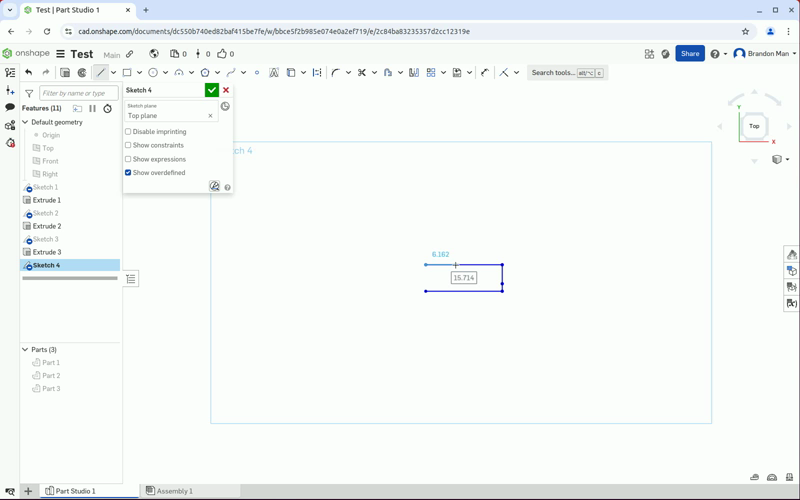
mouse_move(425, 283)
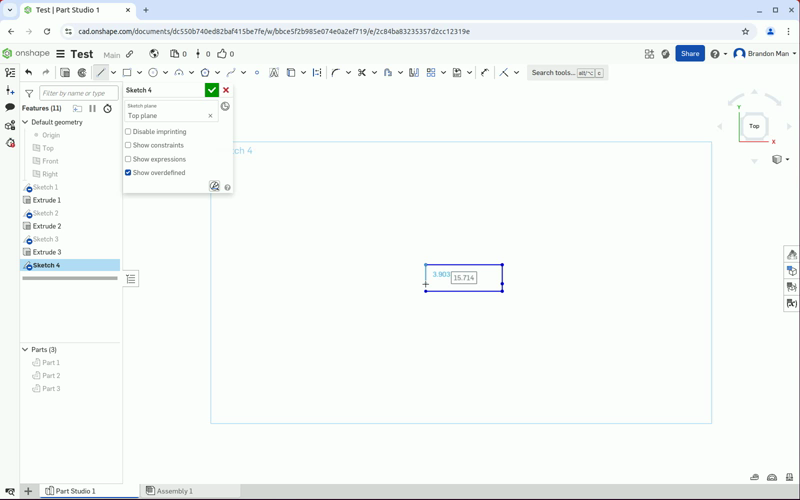
click(425, 283)
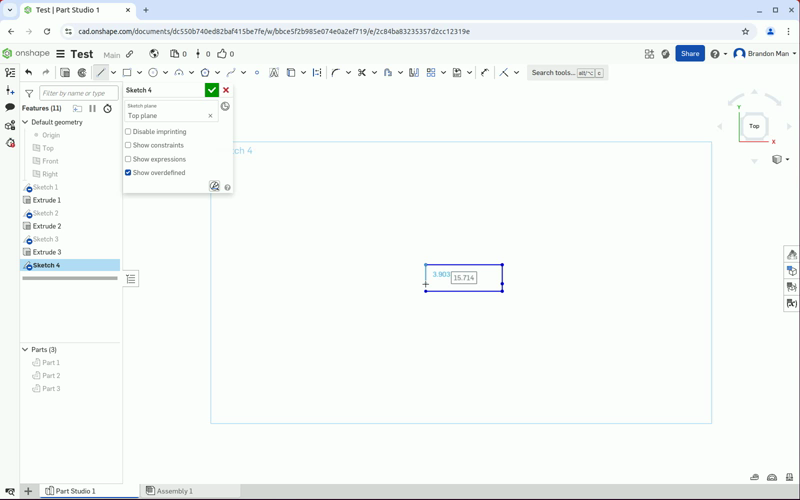
key_up(shift)
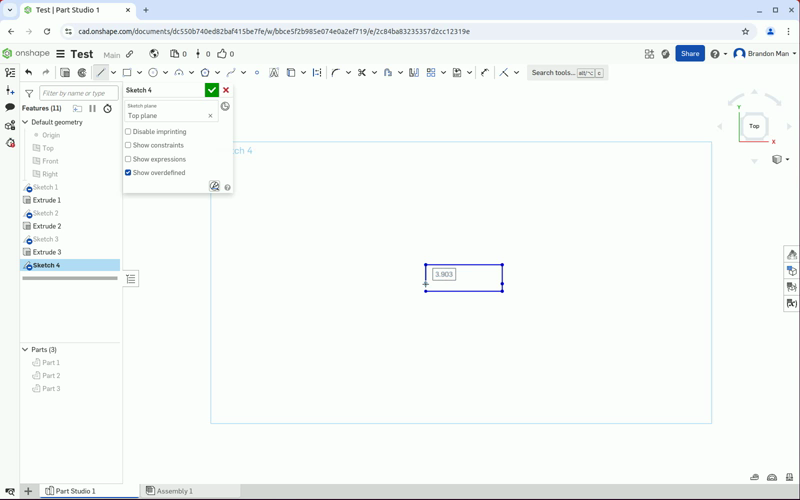
mouse_move(455, 283)
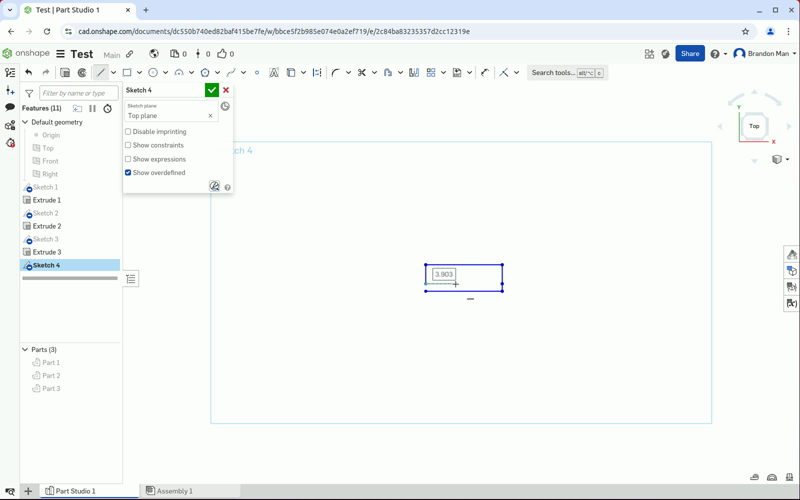
key_down(shift)
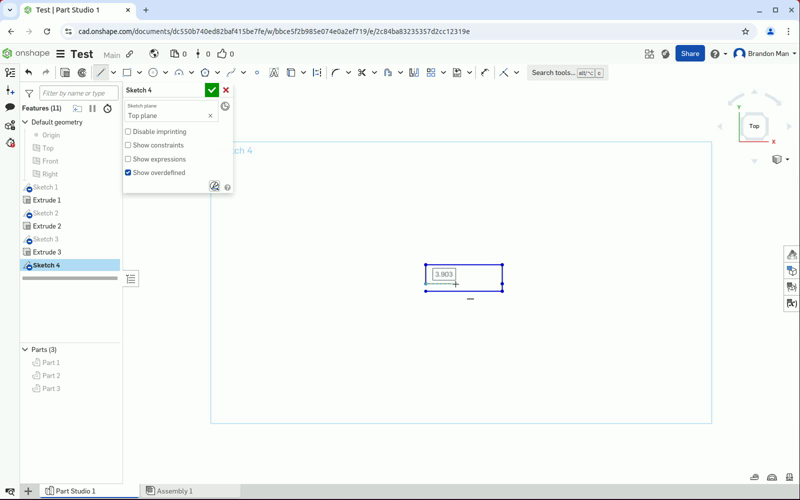
mouse_move(425, 291)
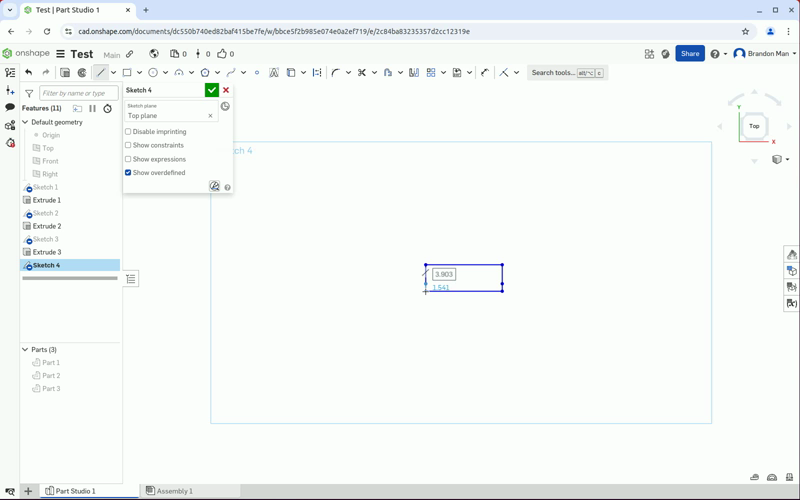
key_up(shift)
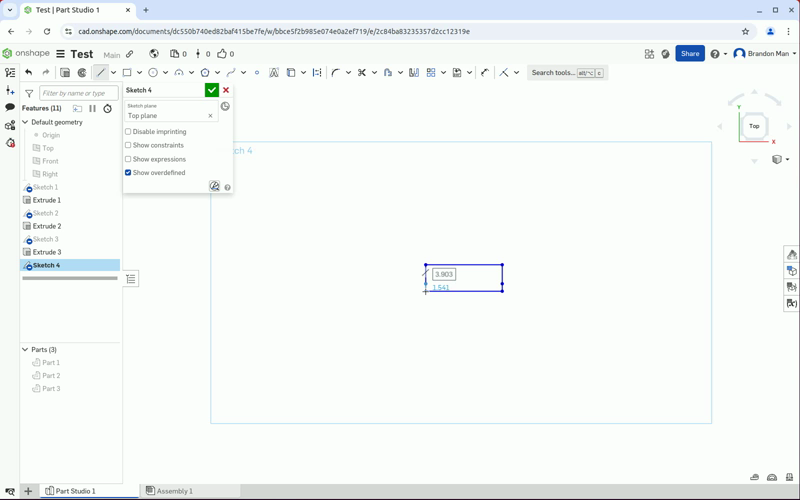
click(425, 291)
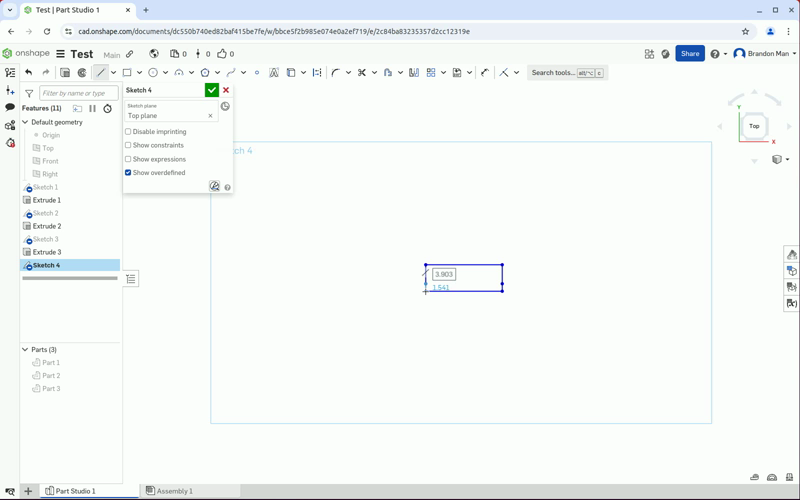
key(esc)
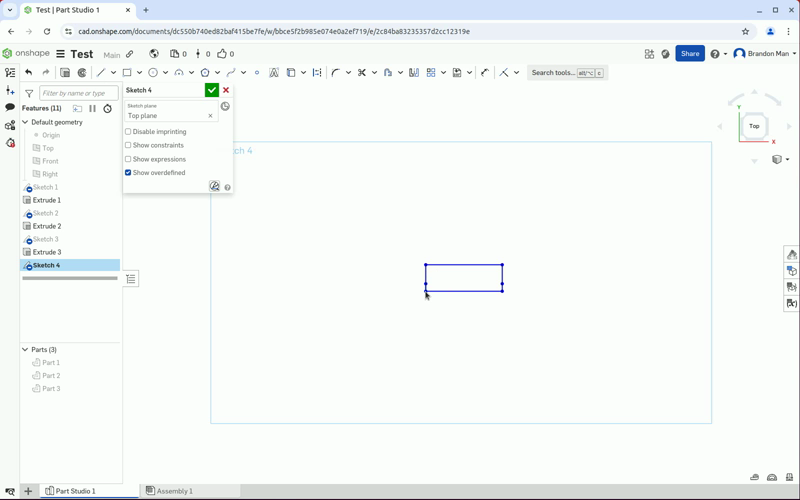
mouse_move(468, 283)
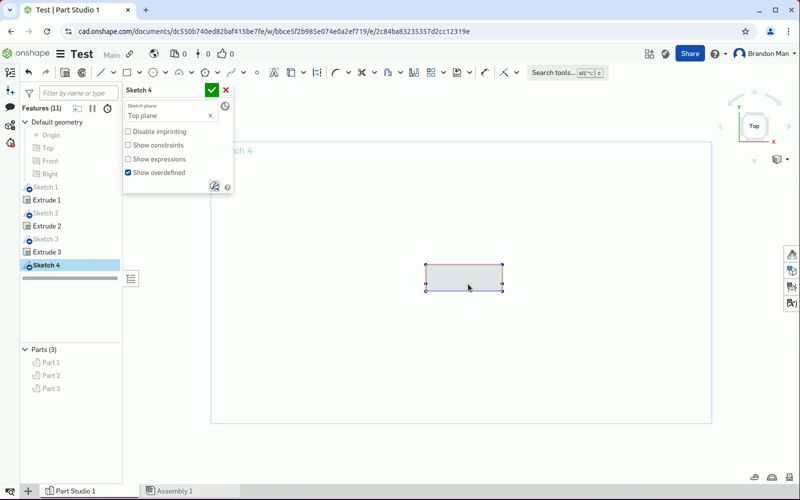
click(468, 283)
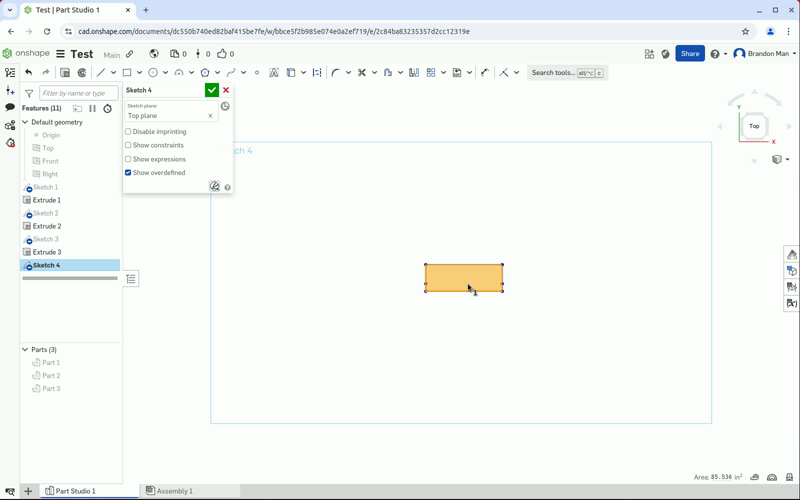
mouse_move(73, 352)
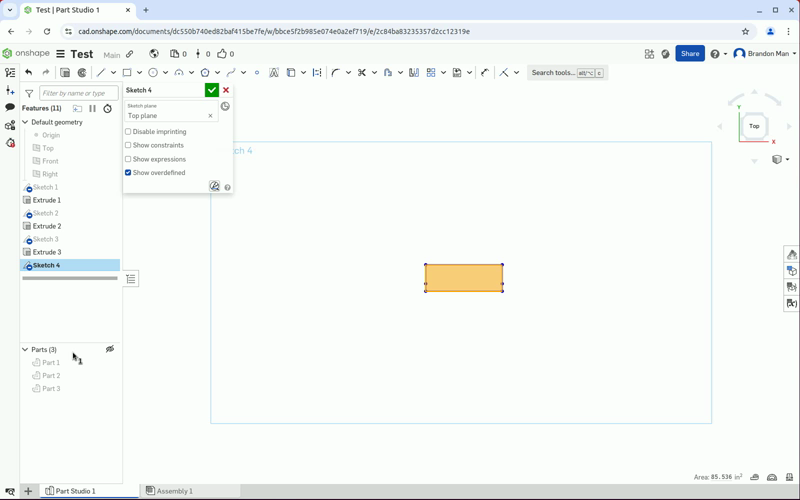
key(shift+y)
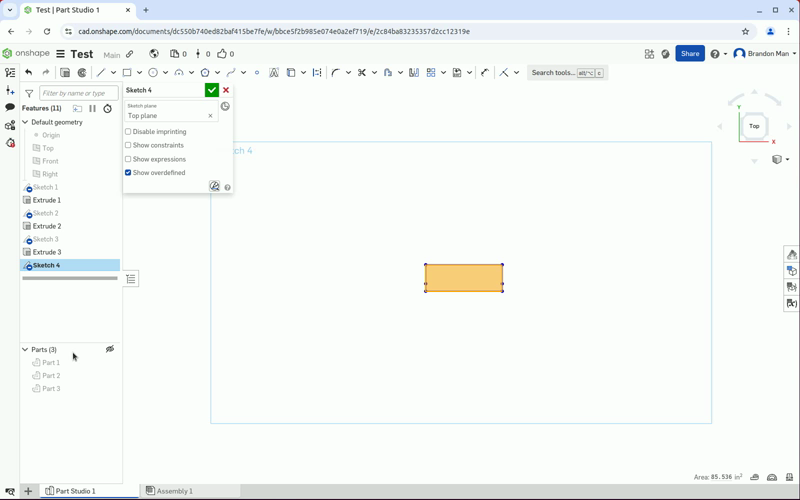
key(shift+e)
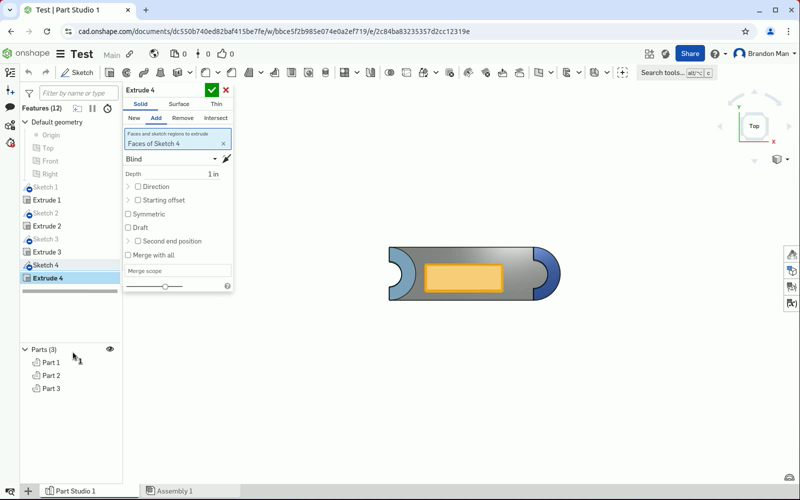
mouse_move(143, 106)
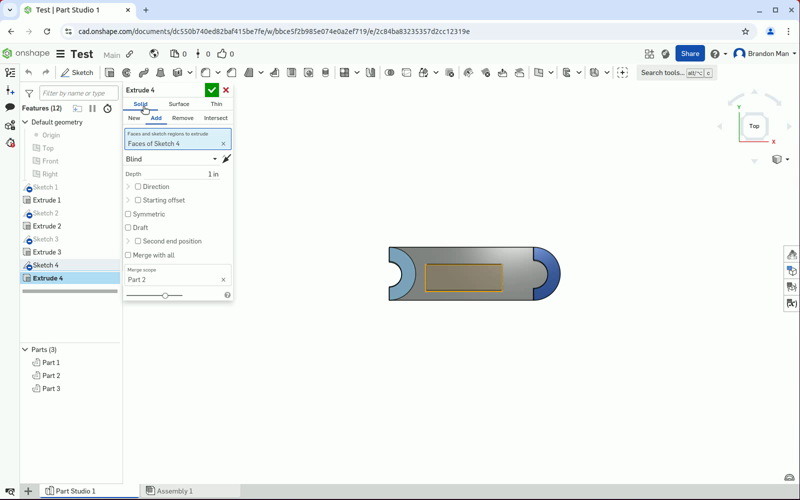
click(143, 106)
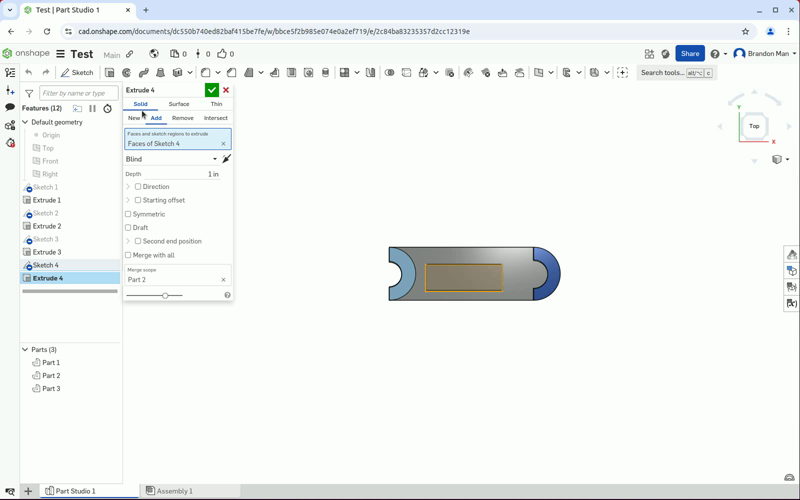
mouse_move(137, 120)
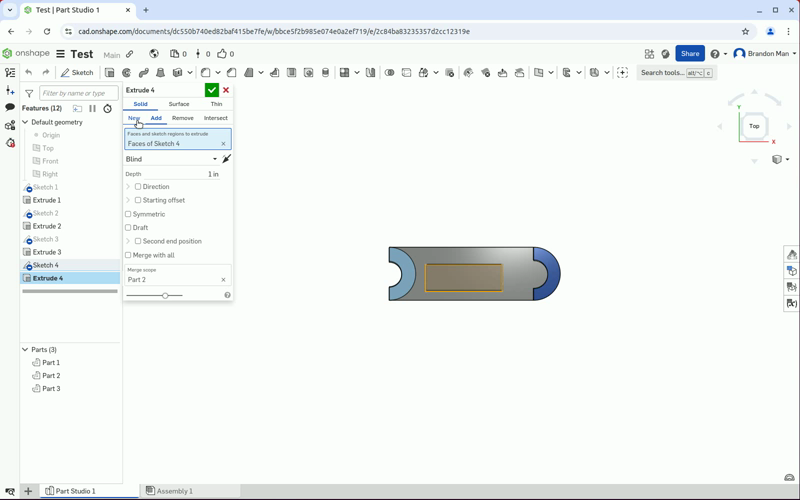
click(137, 120)
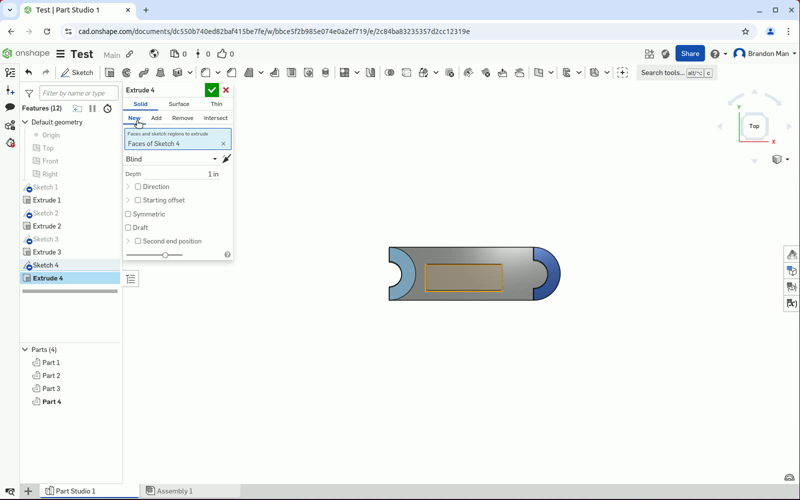
key(tab, 4)
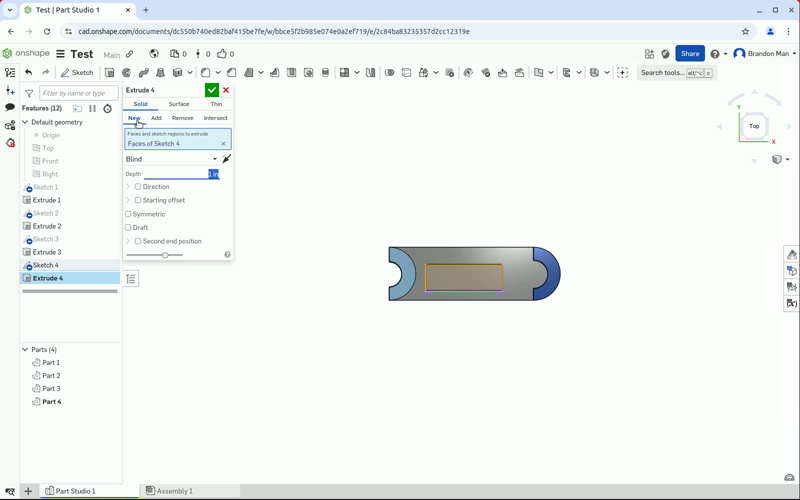
text(20.46)
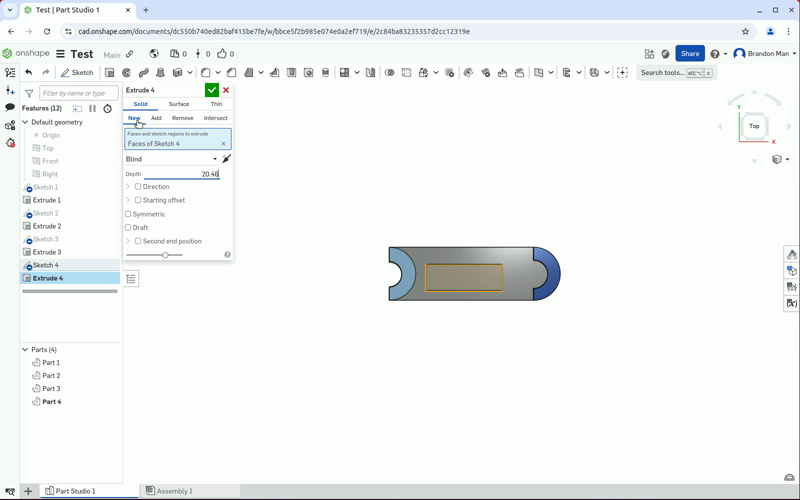
key(enter)
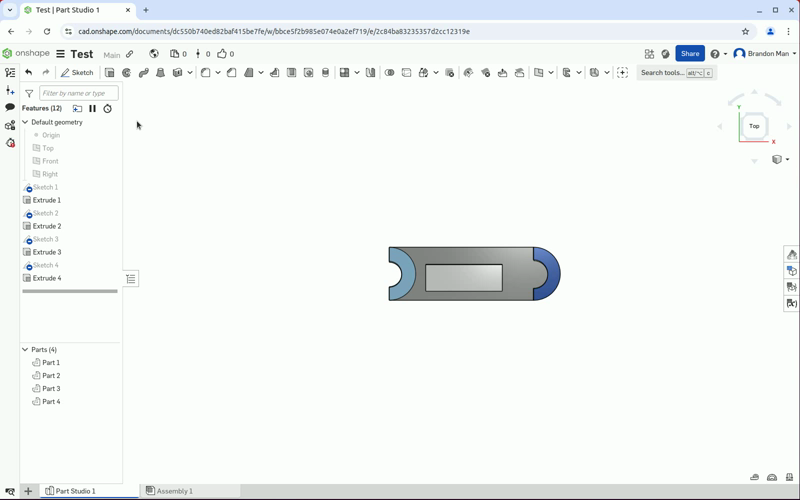
key(shift+h)
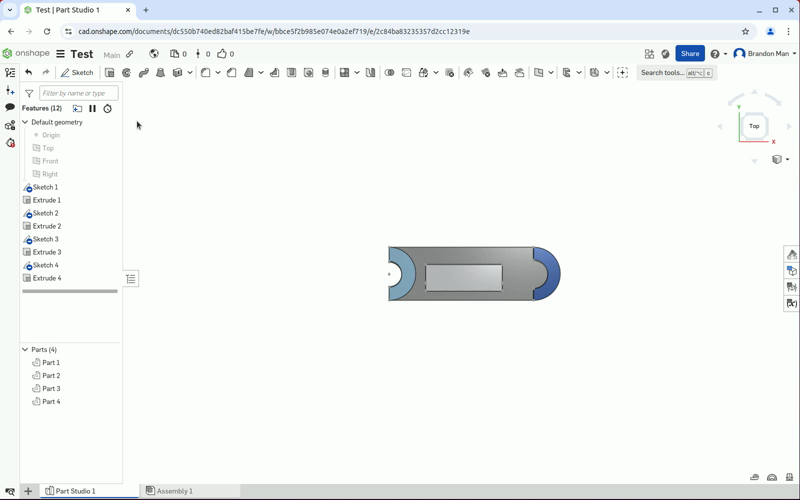
key(shift+h)
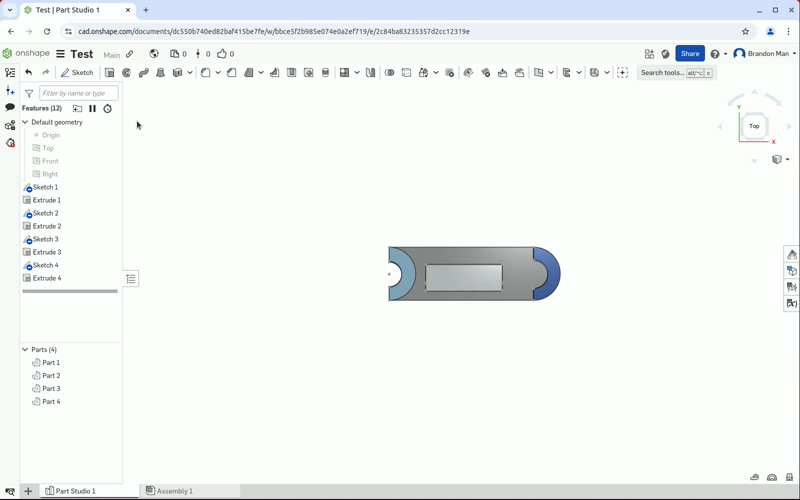
key(shift+7)
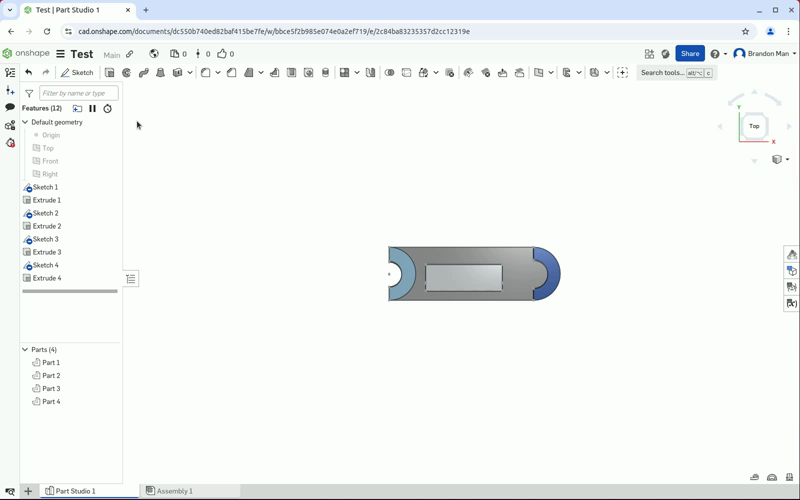
key(up, 3)
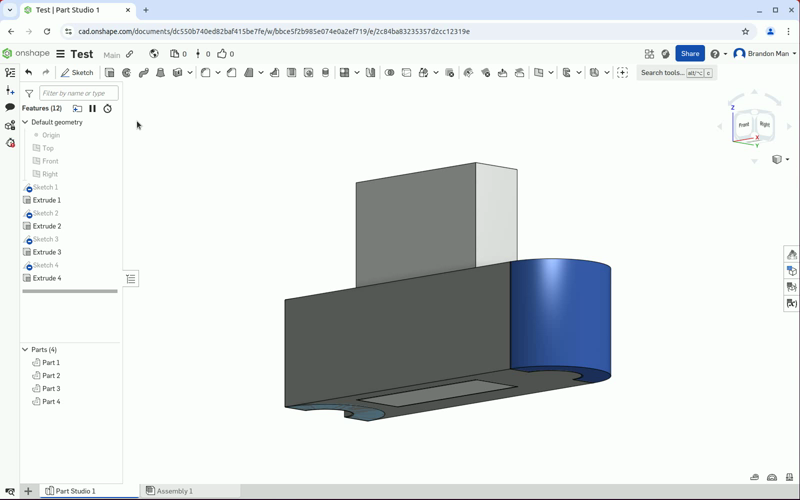
key(left, 3)
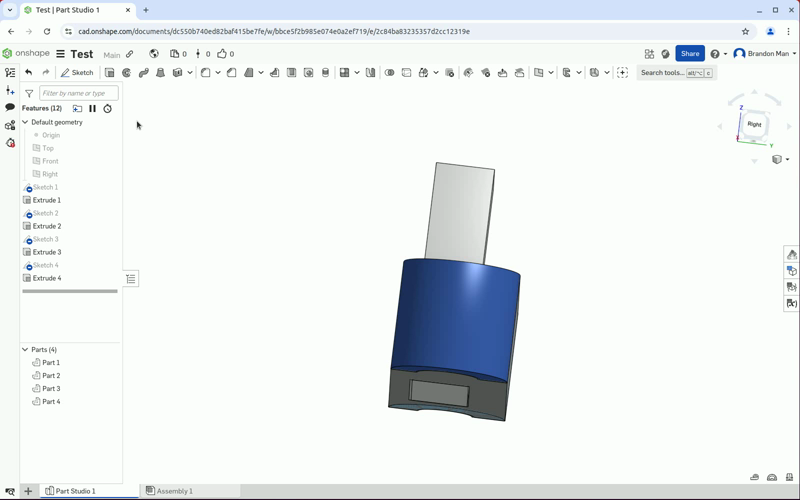
key(right, 3)
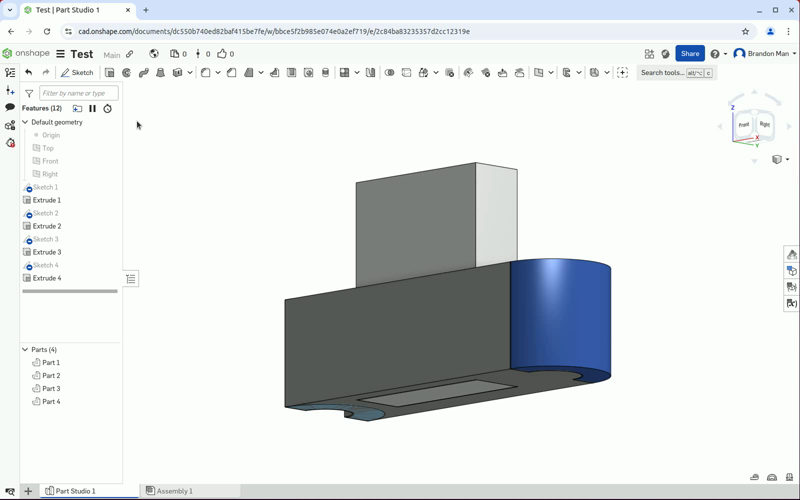
key(down, 3)
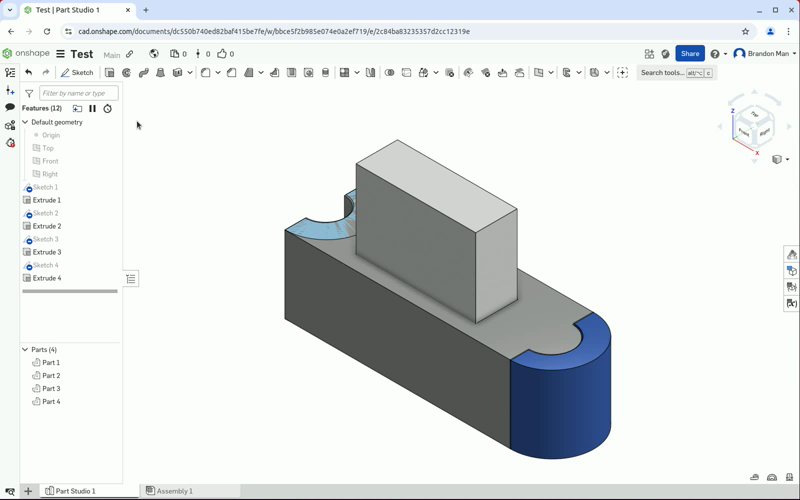
mouse_move(73, 189)
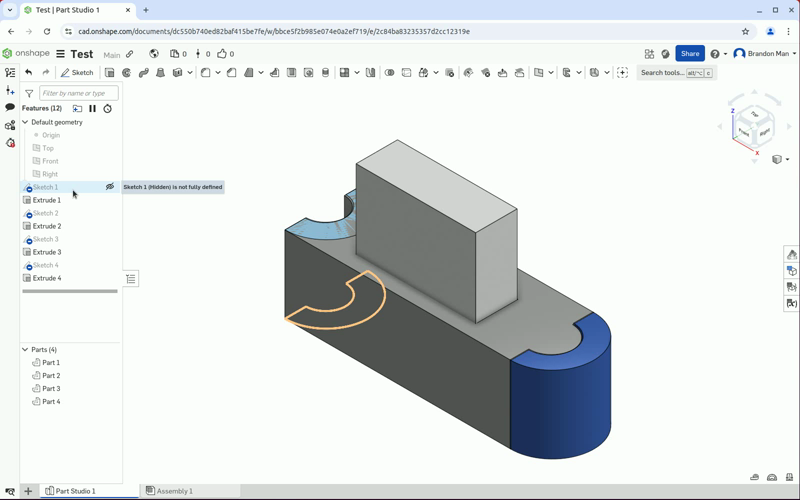
click(73, 189)